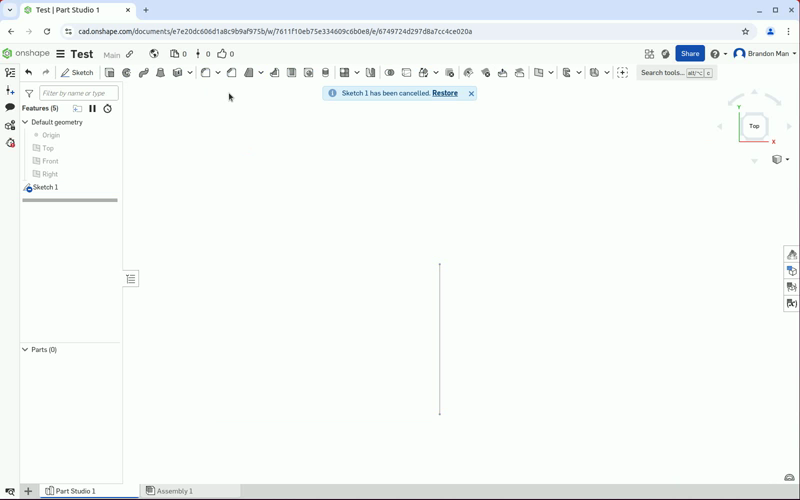
key(shift+h)
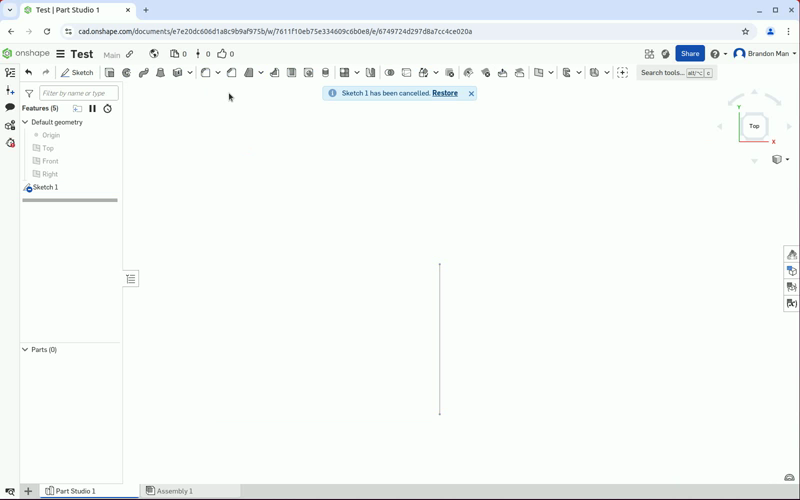
key(shift+s)
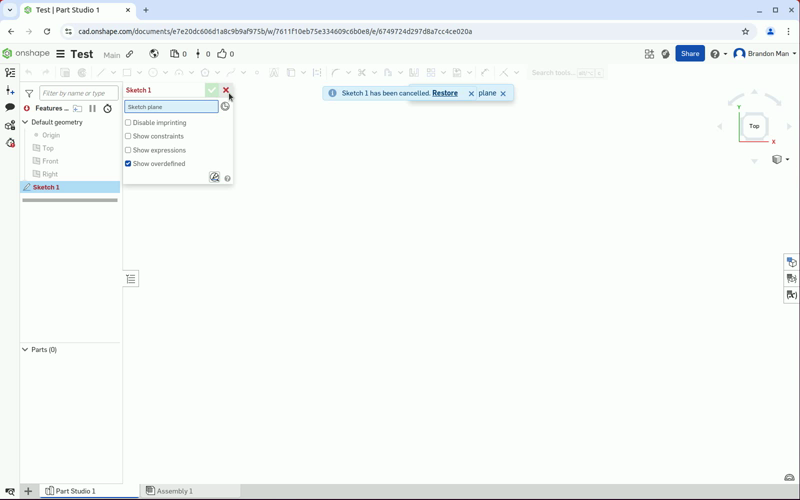
mouse_move(73, 150)
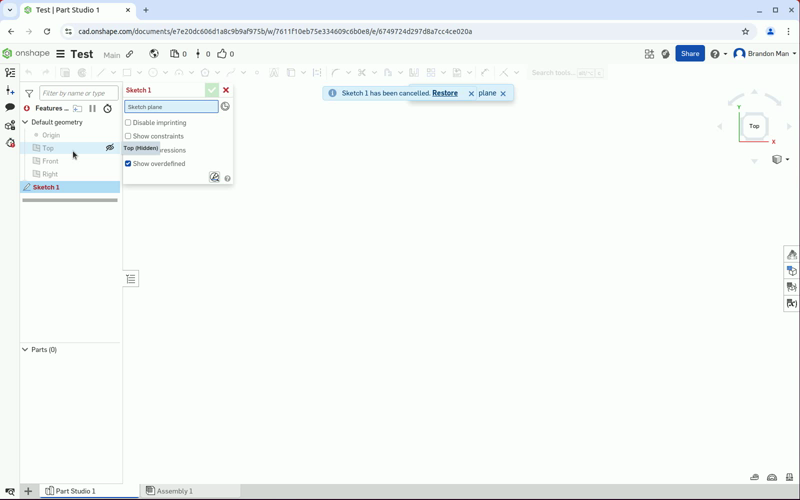
click(73, 150)
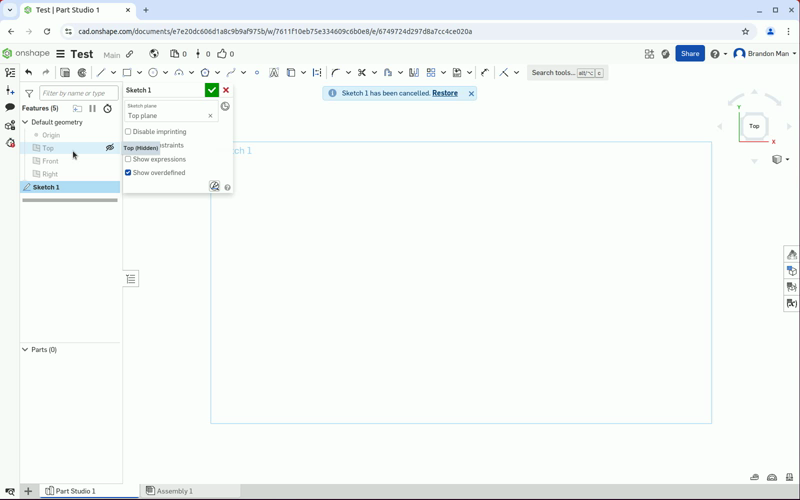
mouse_move(73, 352)
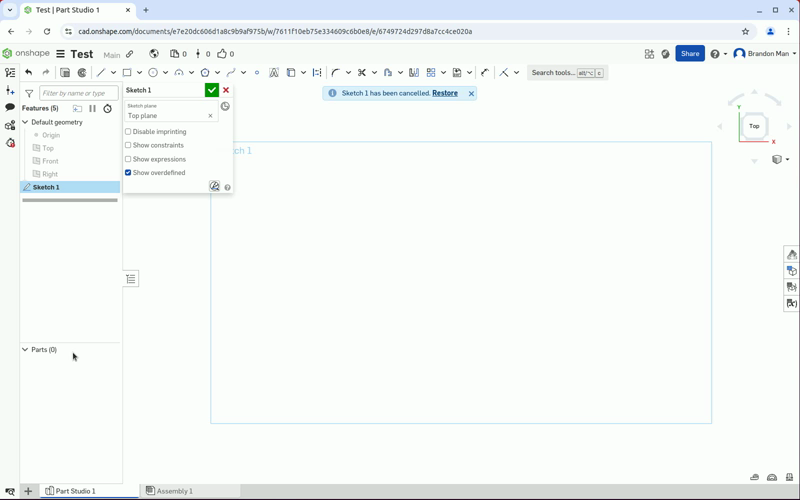
key(y)
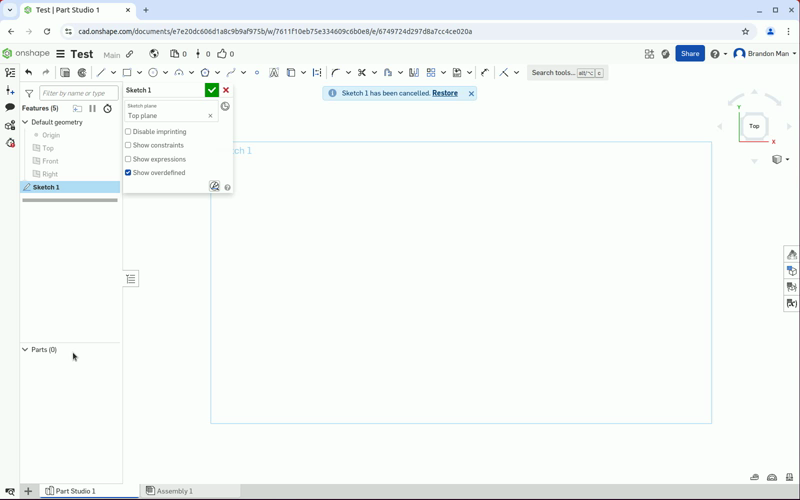
key(l)
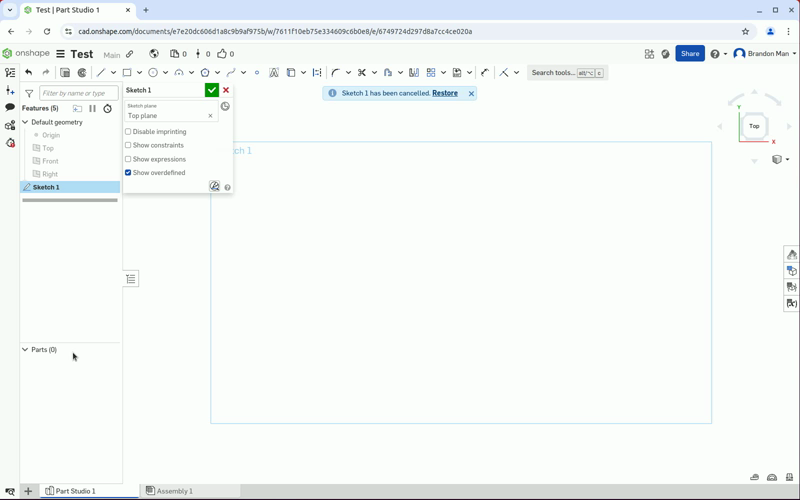
key_down(shift)
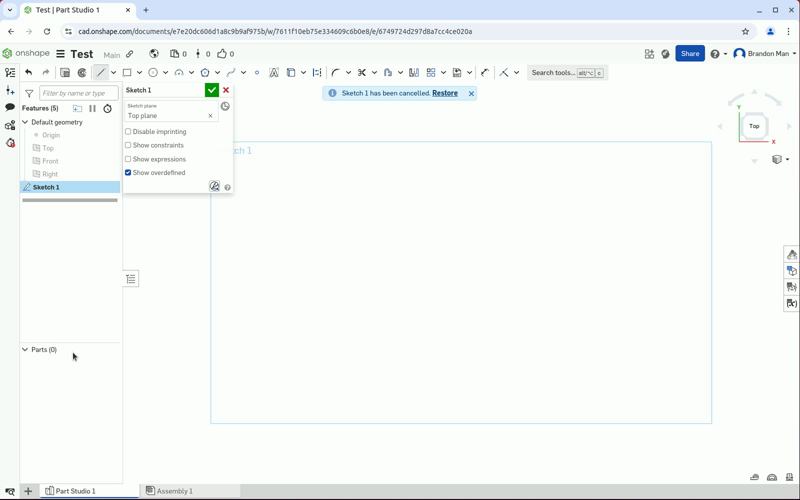
mouse_move(460, 376)
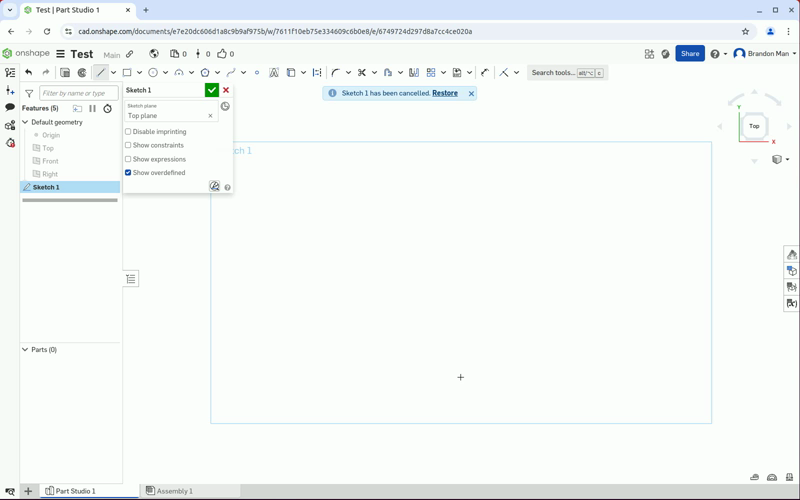
click(460, 376)
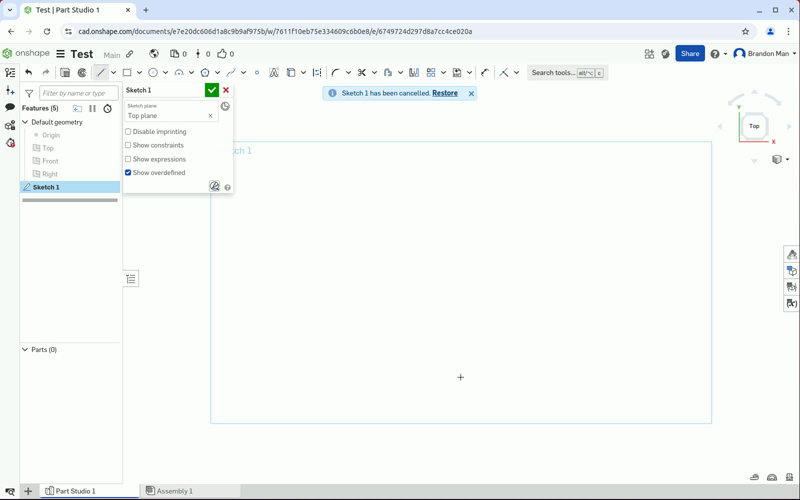
key_up(shift)
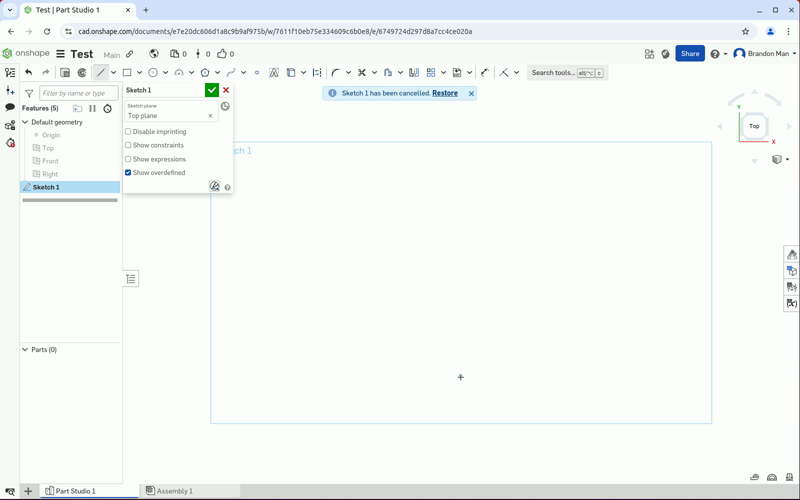
key_down(shift)
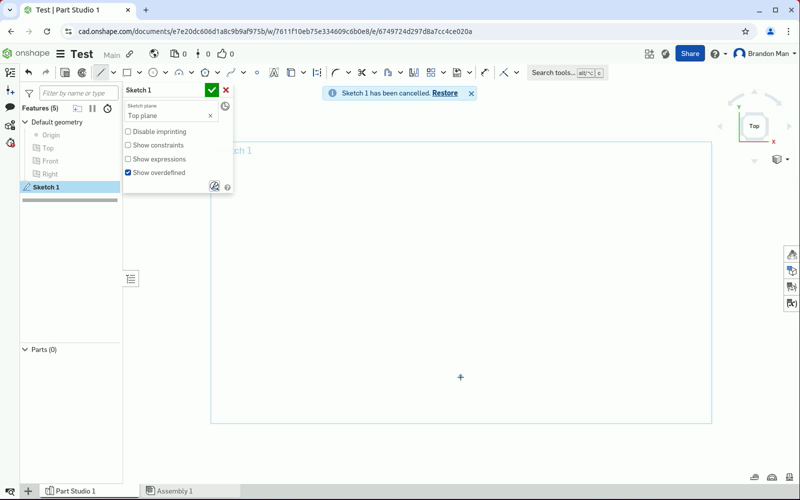
mouse_move(490, 376)
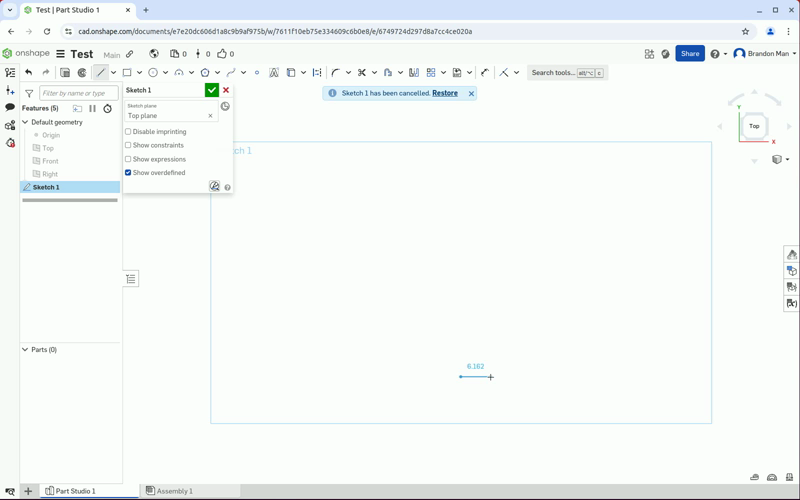
mouse_move(480, 395)
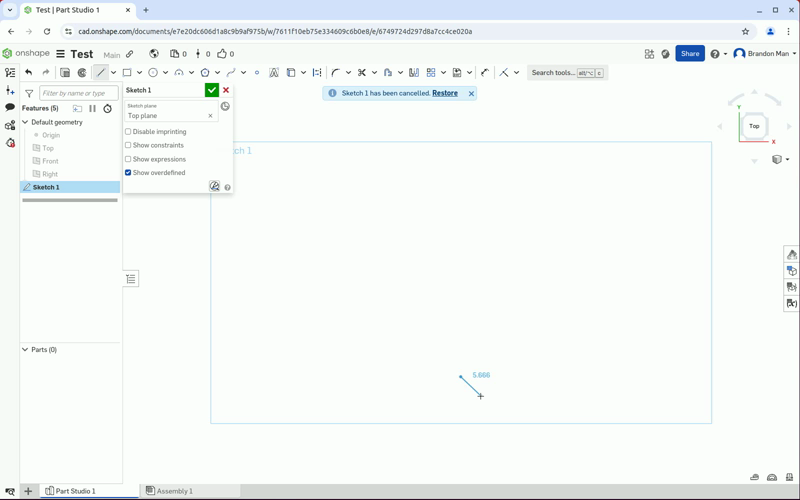
click(480, 395)
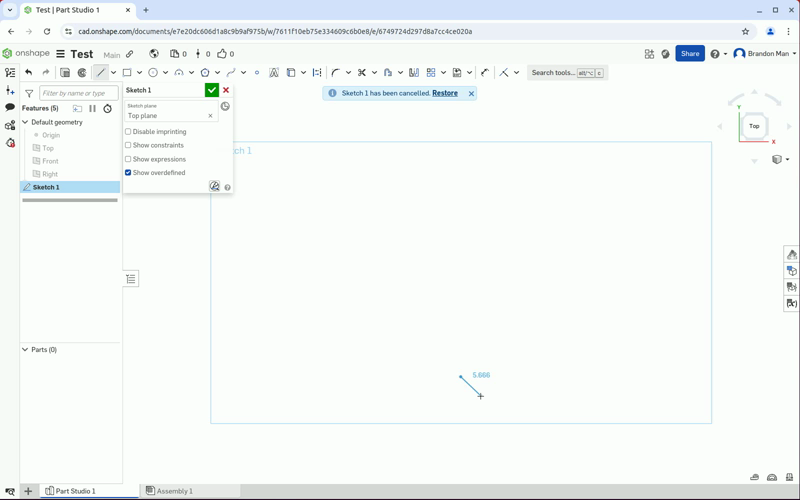
key_up(shift)
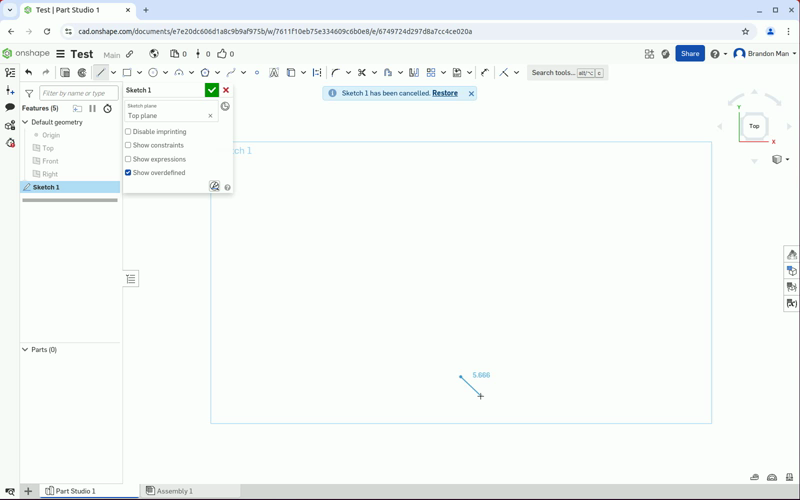
key_down(shift)
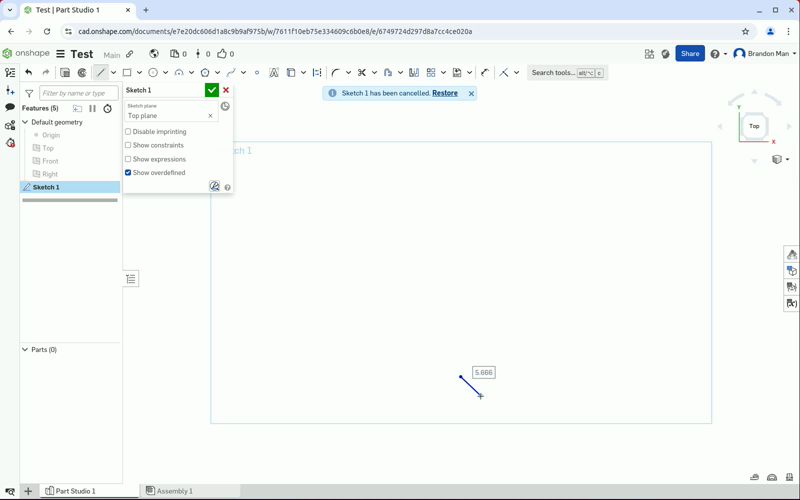
mouse_move(510, 395)
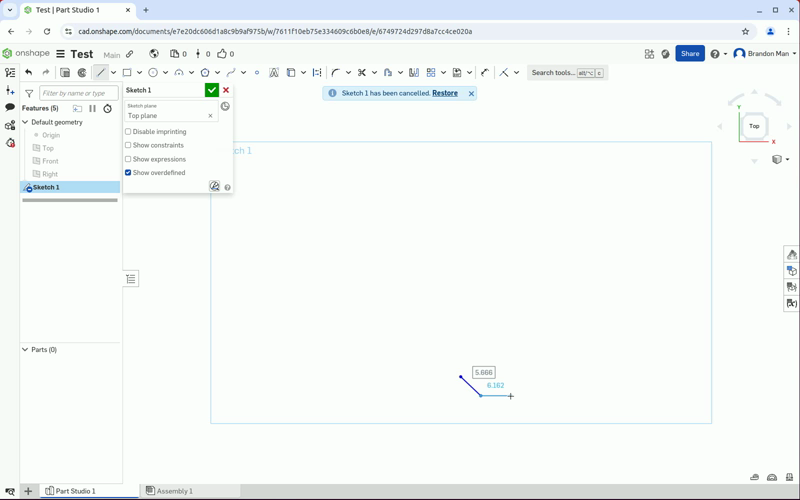
mouse_move(535, 395)
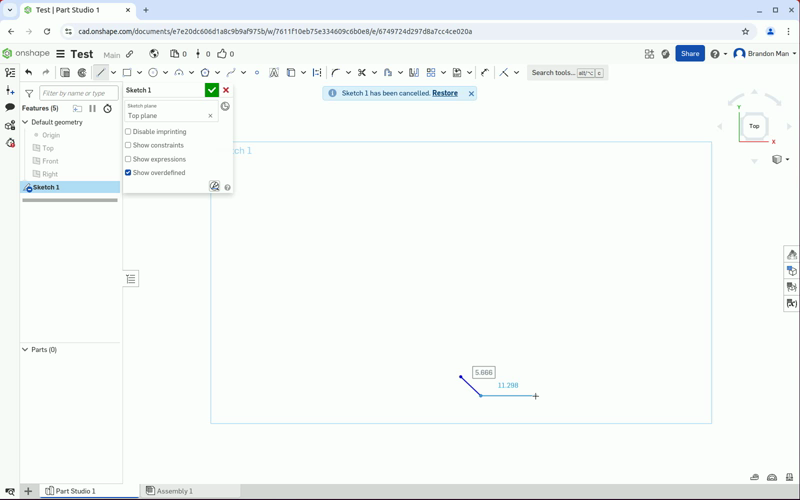
click(535, 395)
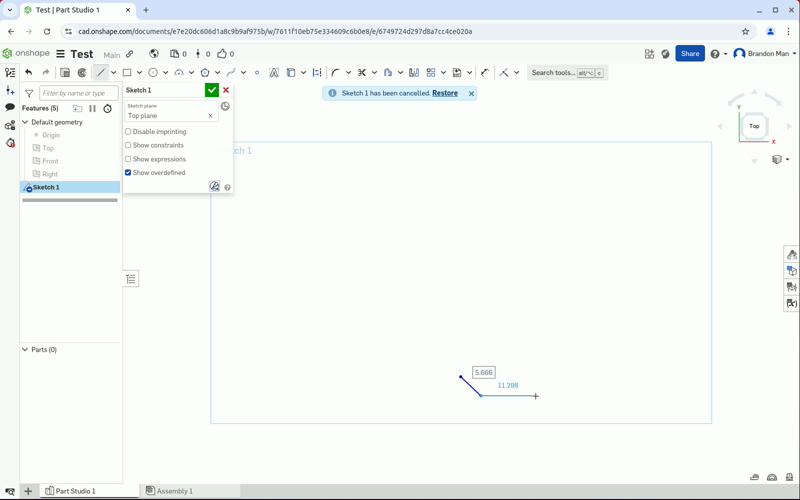
key_up(shift)
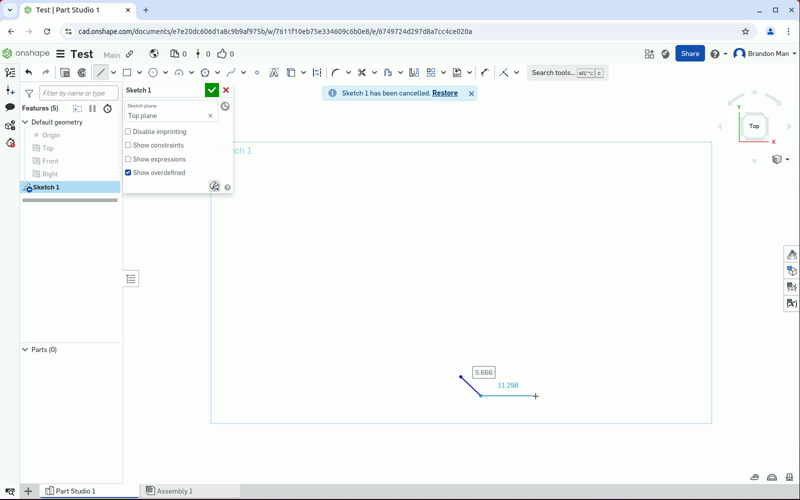
key_down(shift)
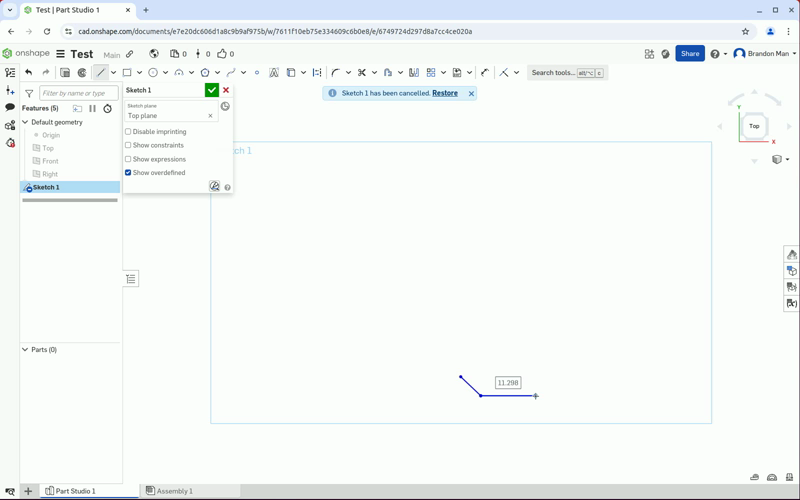
mouse_move(565, 395)
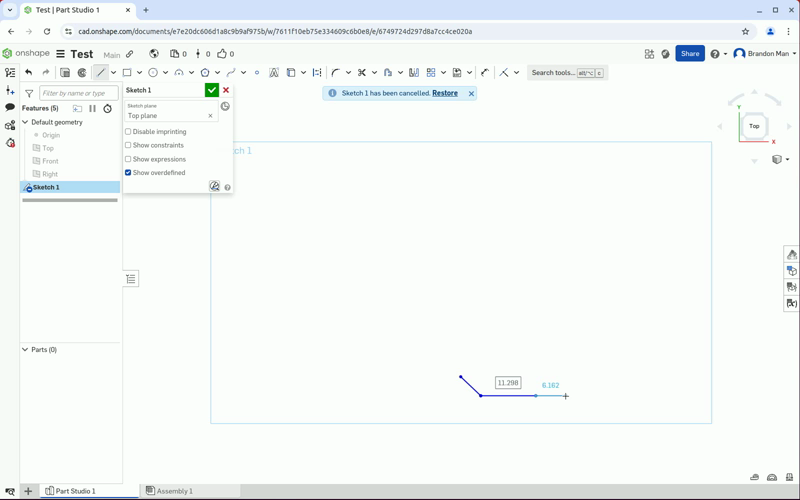
mouse_move(555, 376)
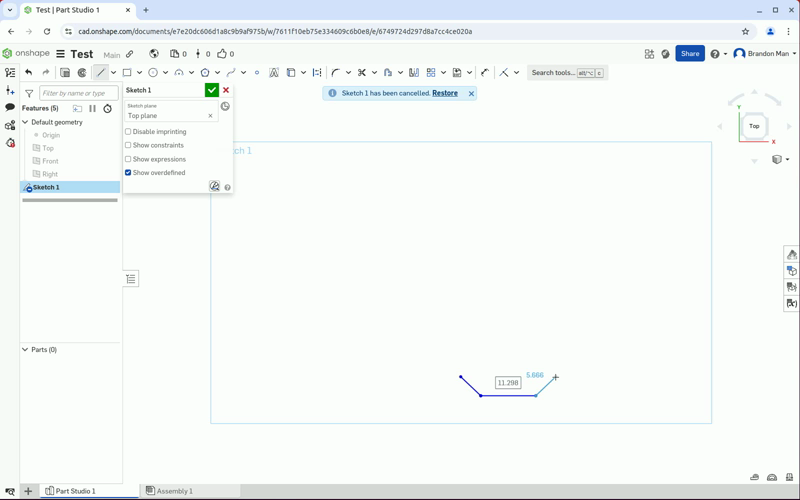
click(555, 376)
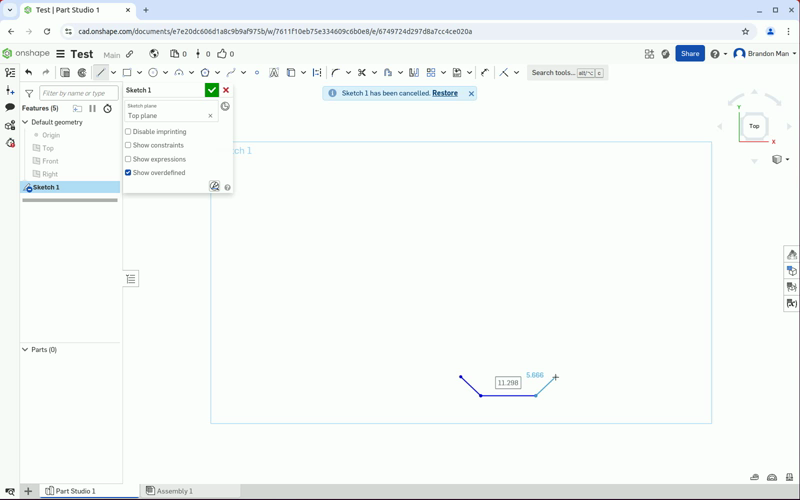
key_up(shift)
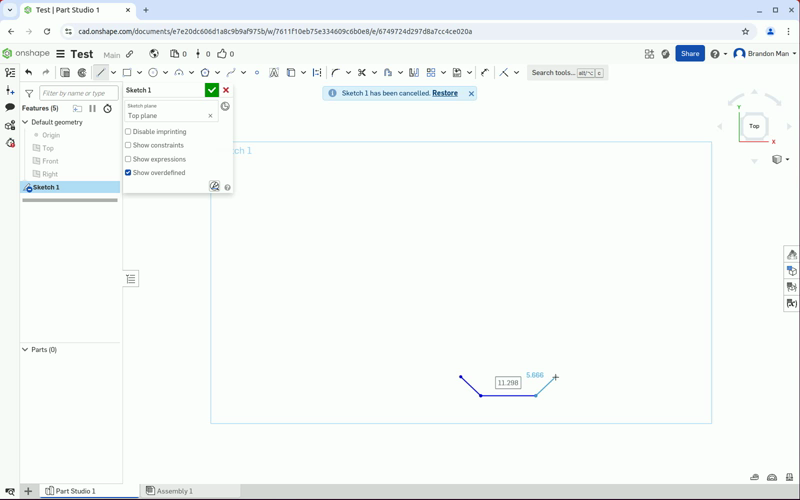
key_down(shift)
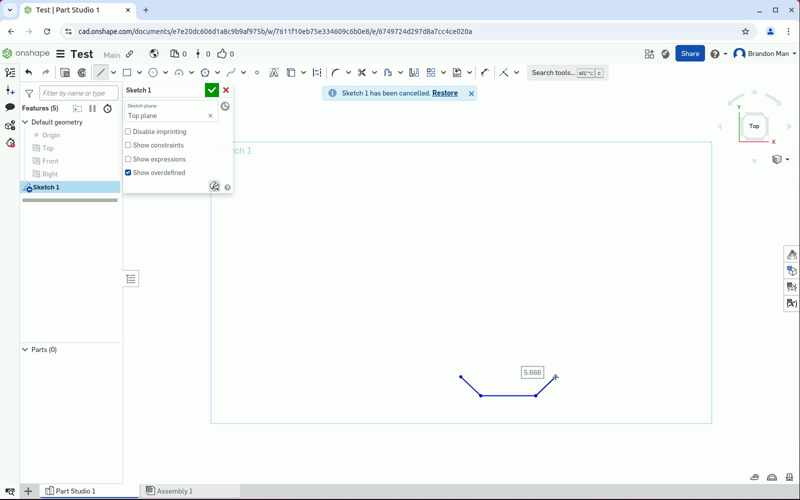
mouse_move(555, 282)
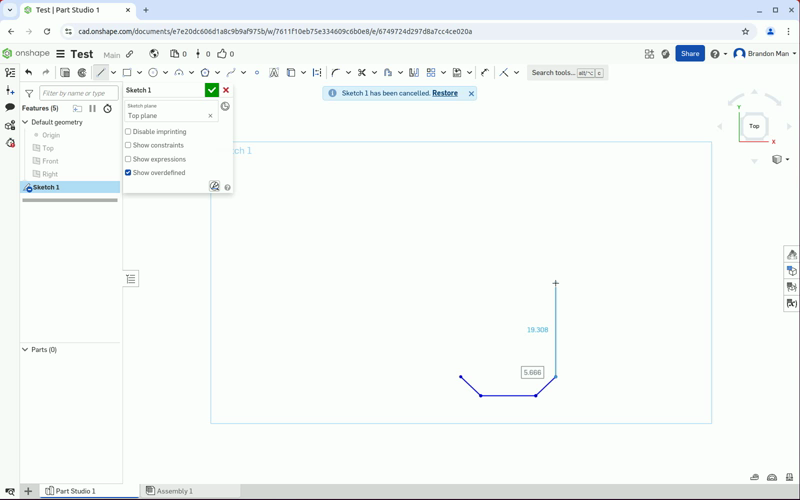
click(555, 282)
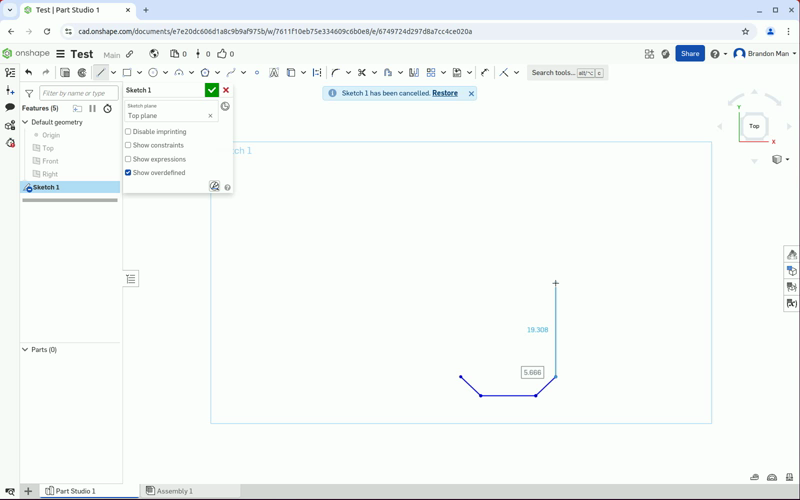
key_up(shift)
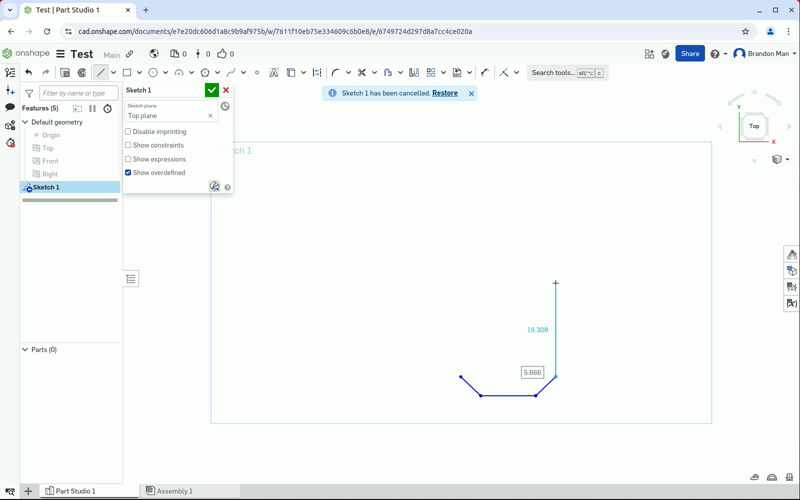
key_down(shift)
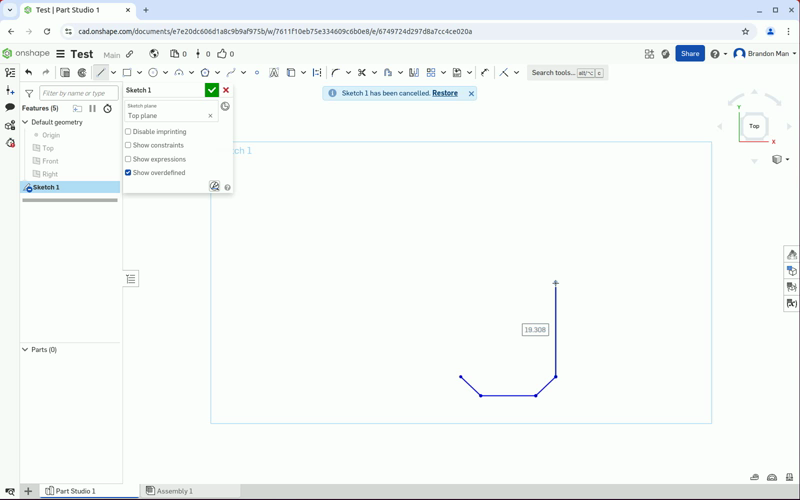
mouse_move(460, 282)
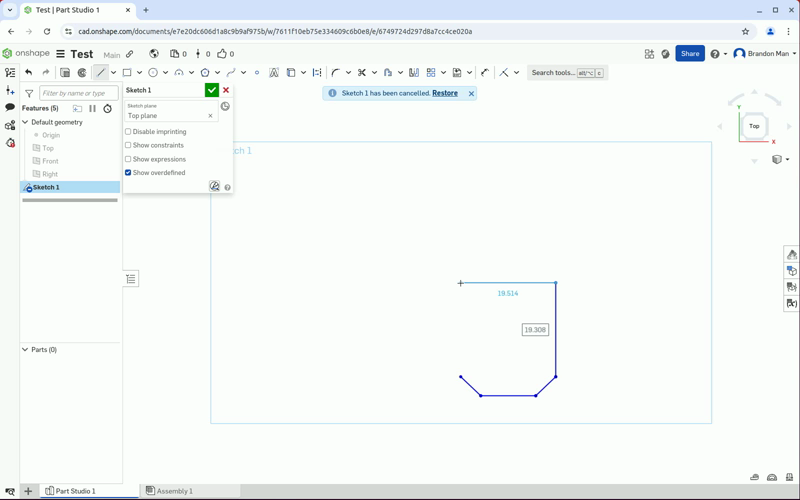
click(460, 282)
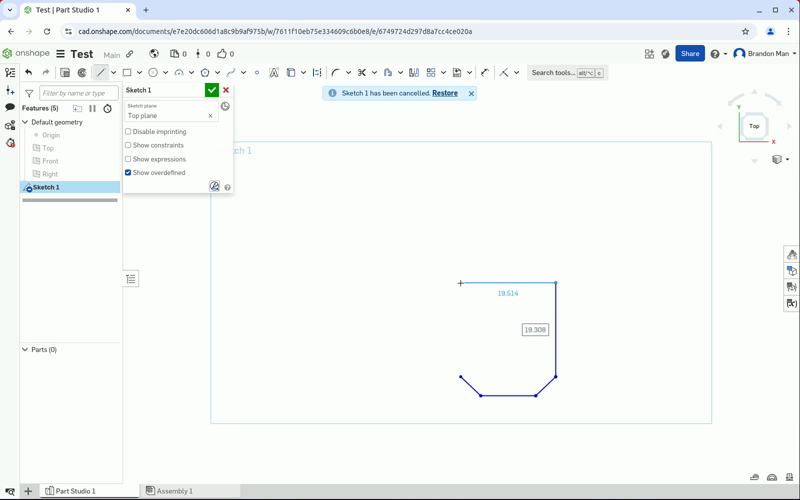
key_up(shift)
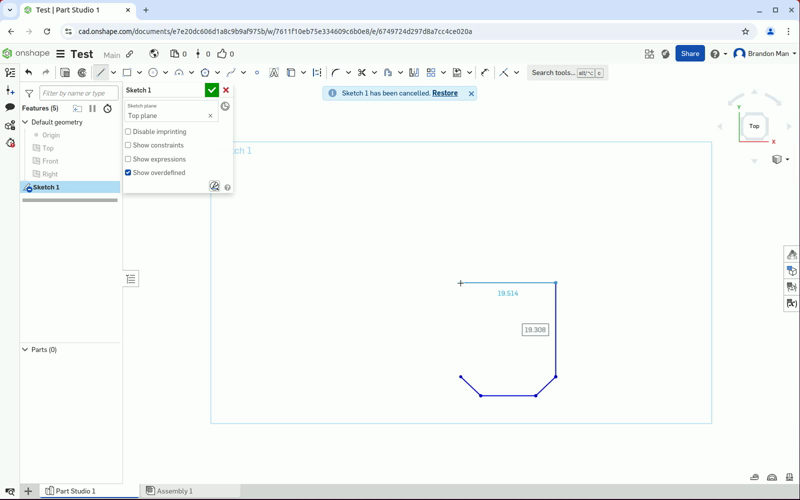
key_down(shift)
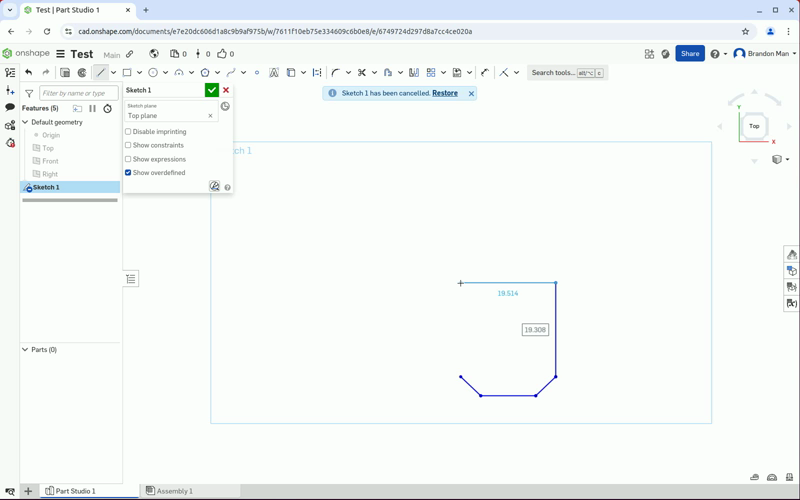
mouse_move(460, 376)
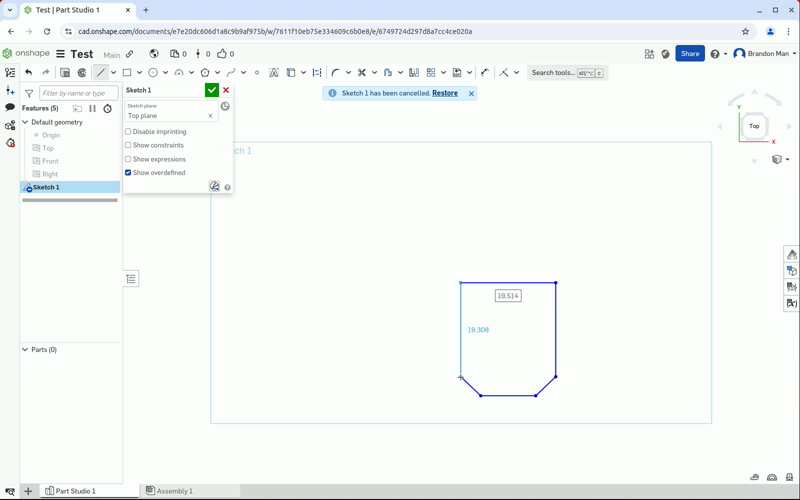
key_up(shift)
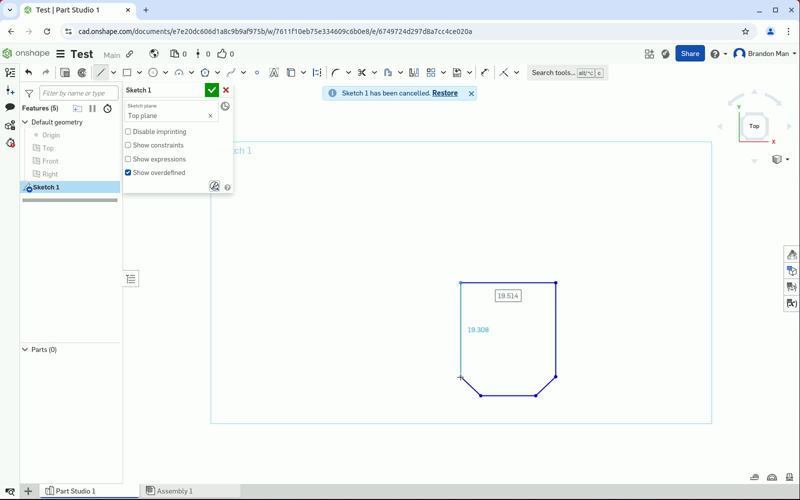
click(460, 376)
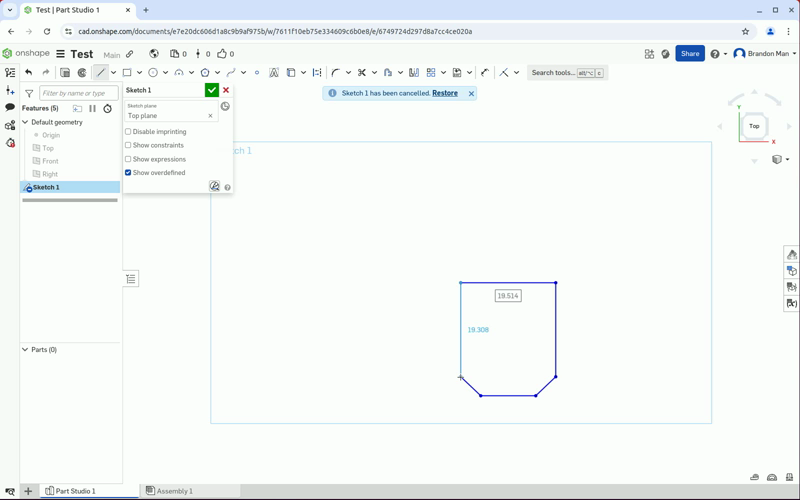
key(esc)
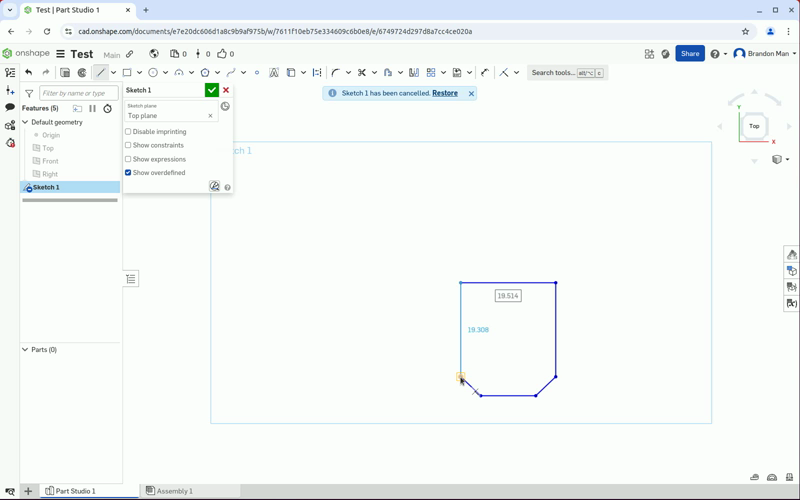
key(l)
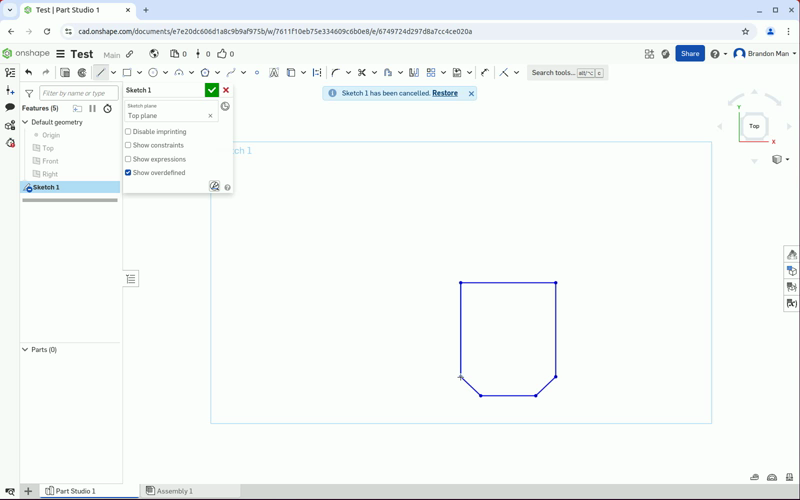
key_down(shift)
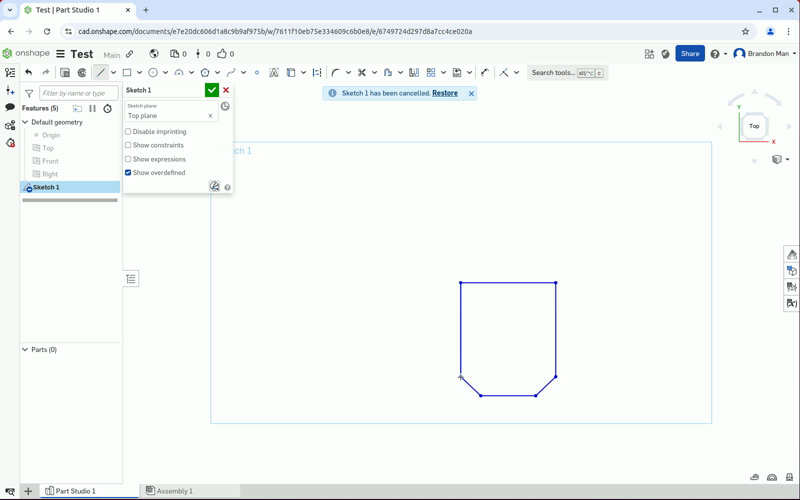
mouse_move(465, 374)
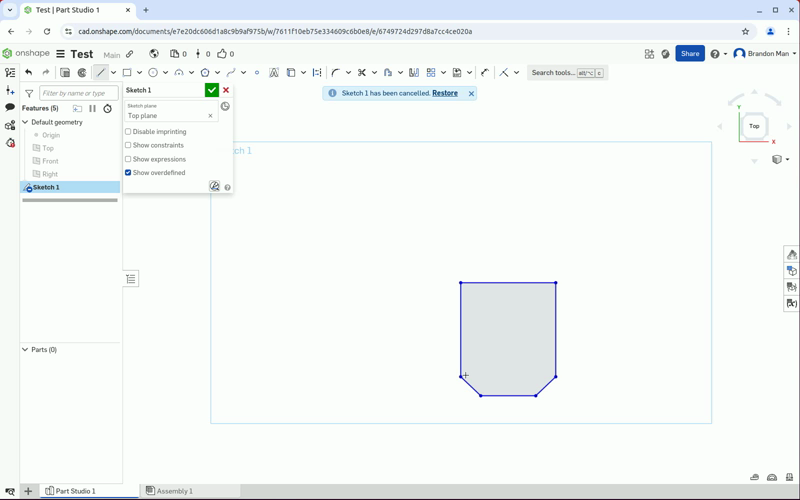
click(465, 374)
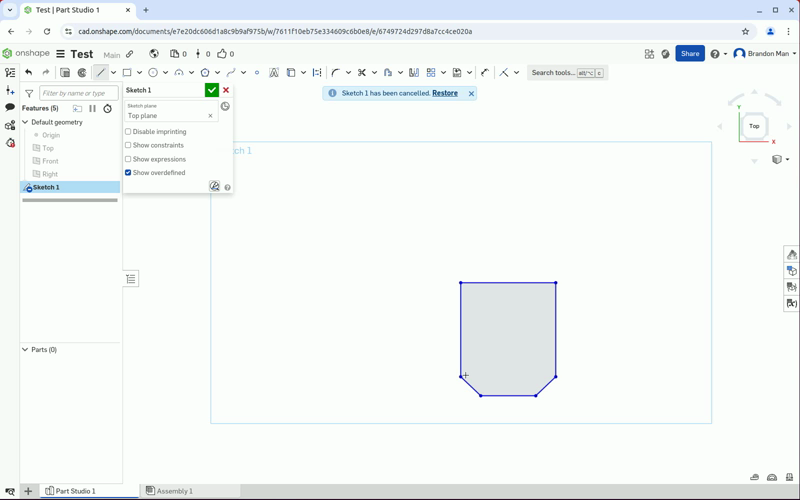
key_up(shift)
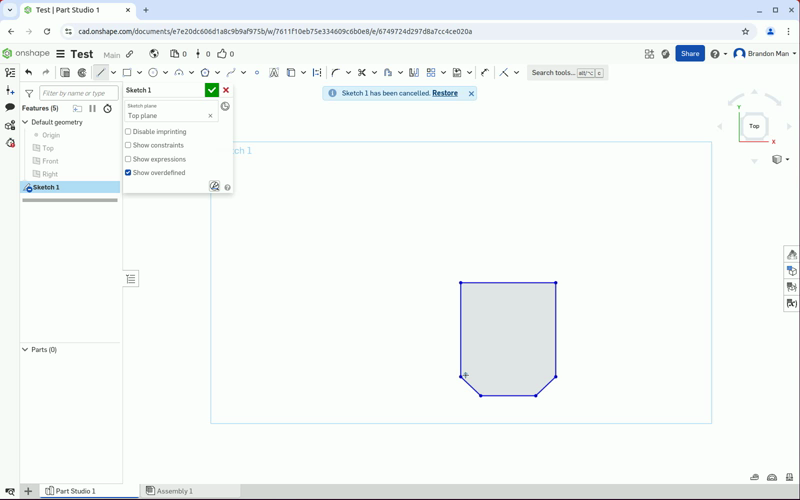
key_down(shift)
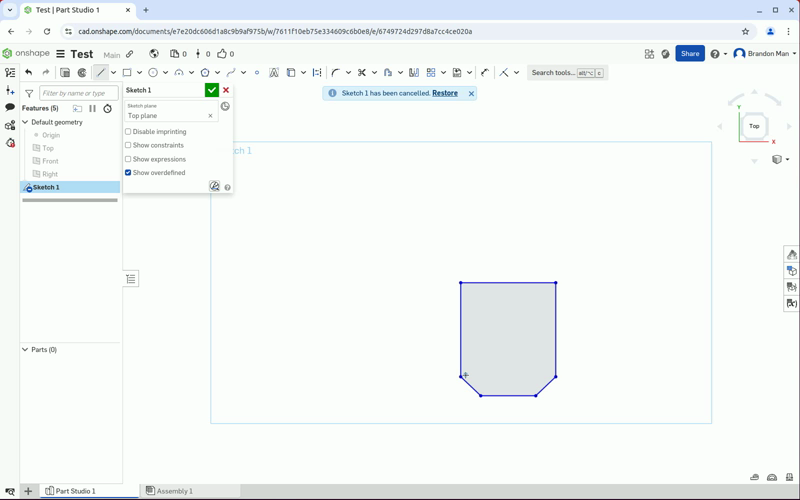
mouse_move(495, 374)
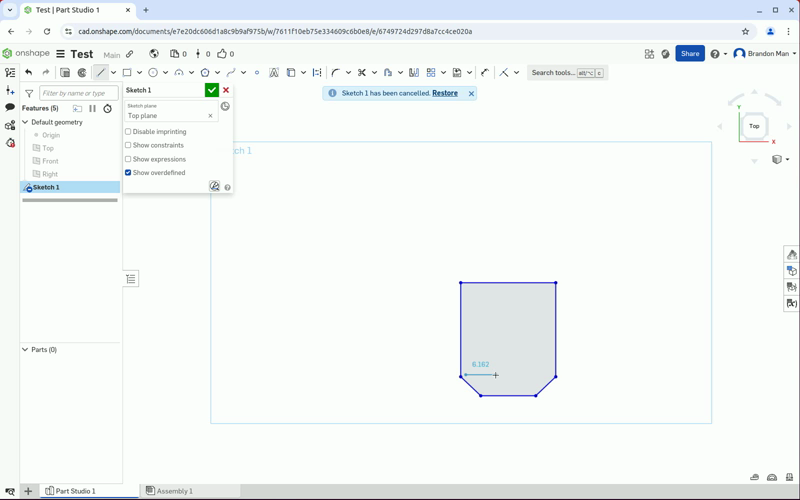
mouse_move(482, 390)
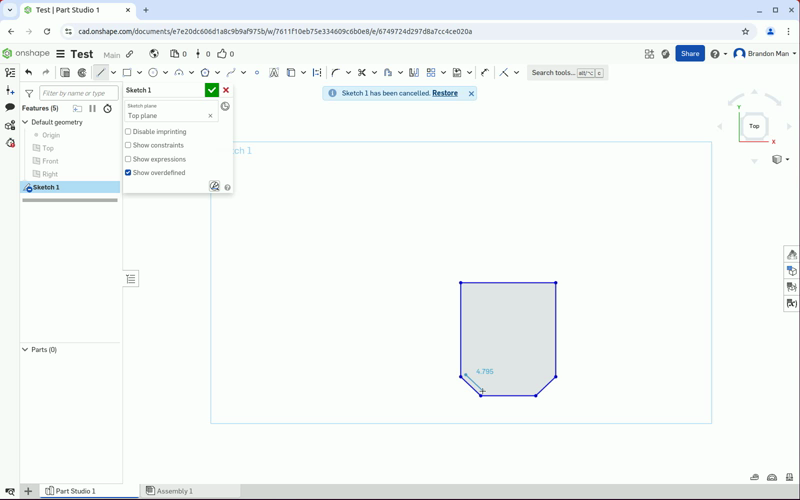
click(482, 390)
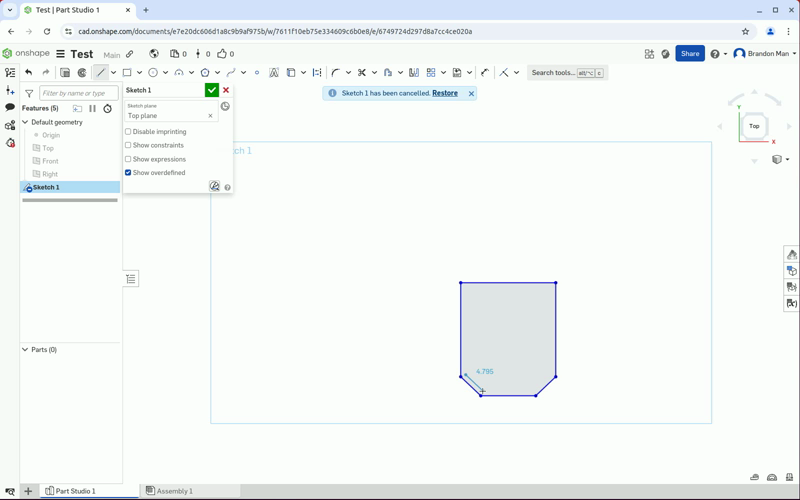
key_up(shift)
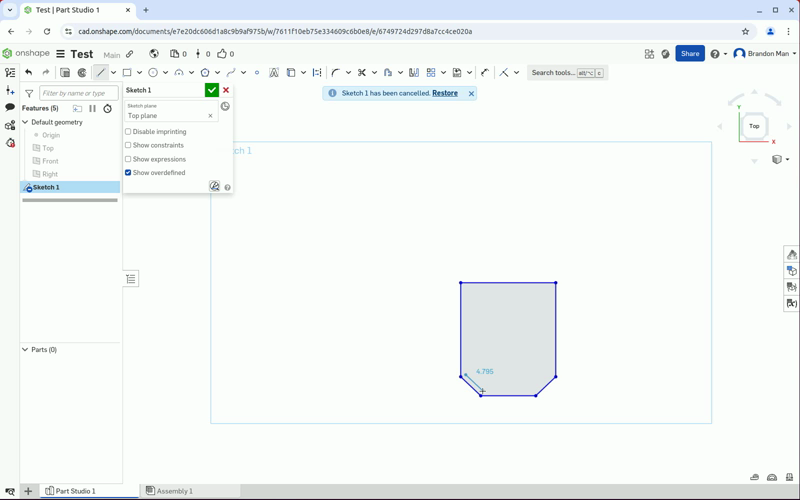
key_down(shift)
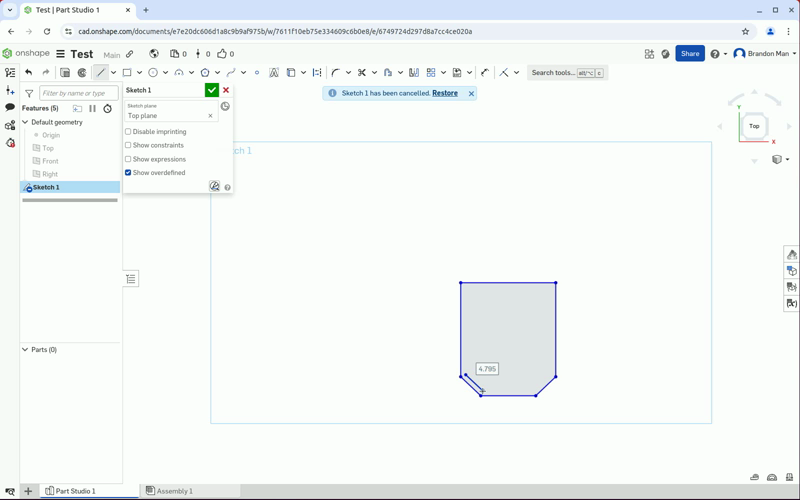
mouse_move(512, 390)
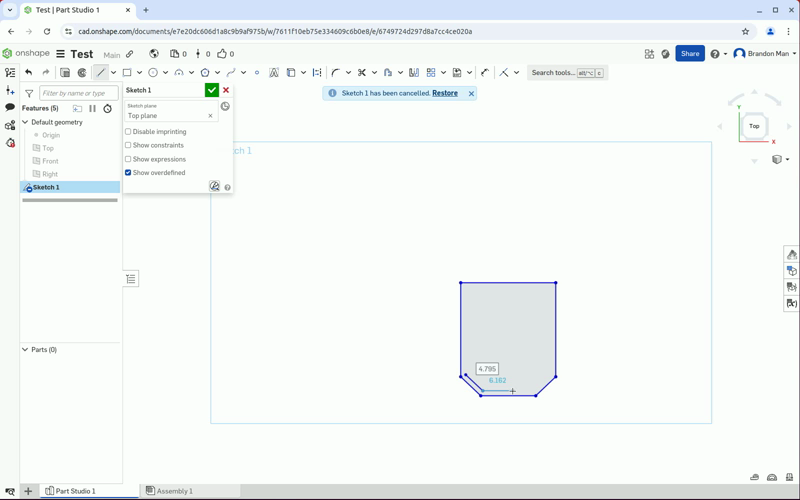
mouse_move(534, 390)
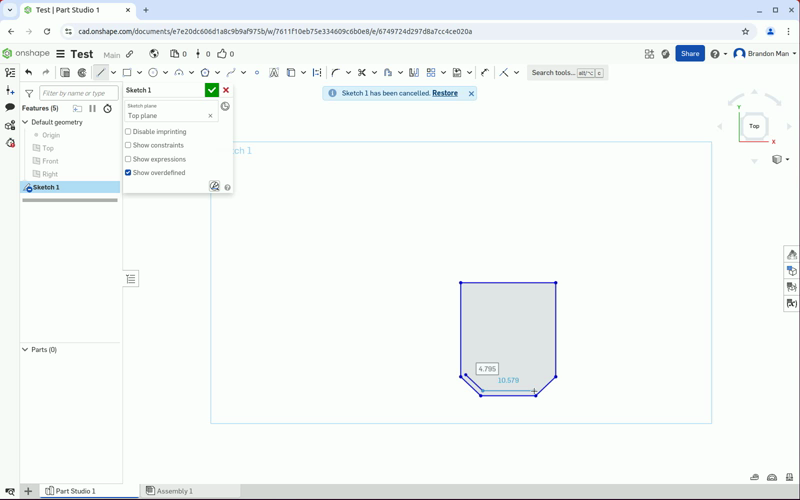
click(534, 390)
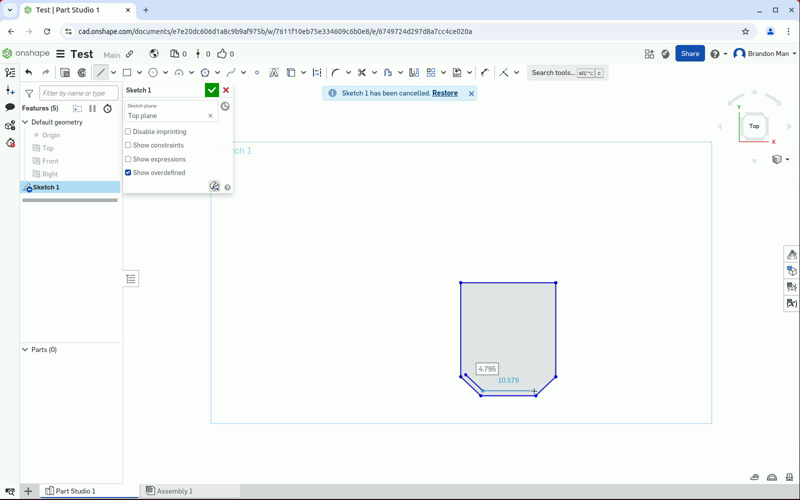
key_up(shift)
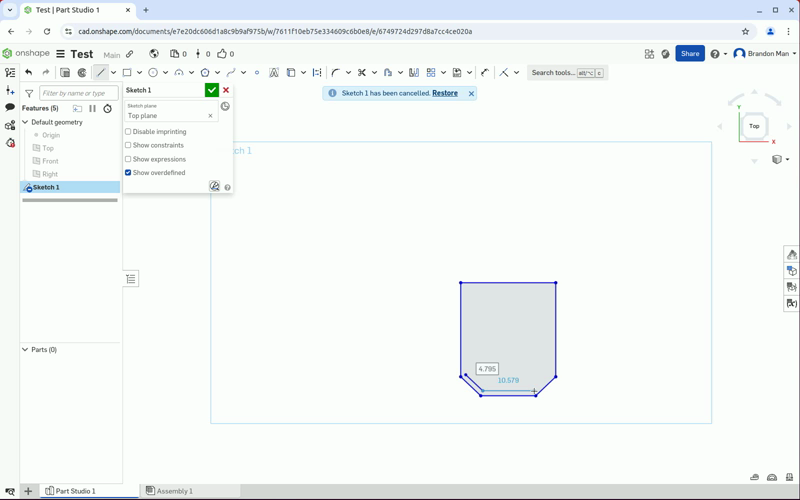
key_down(shift)
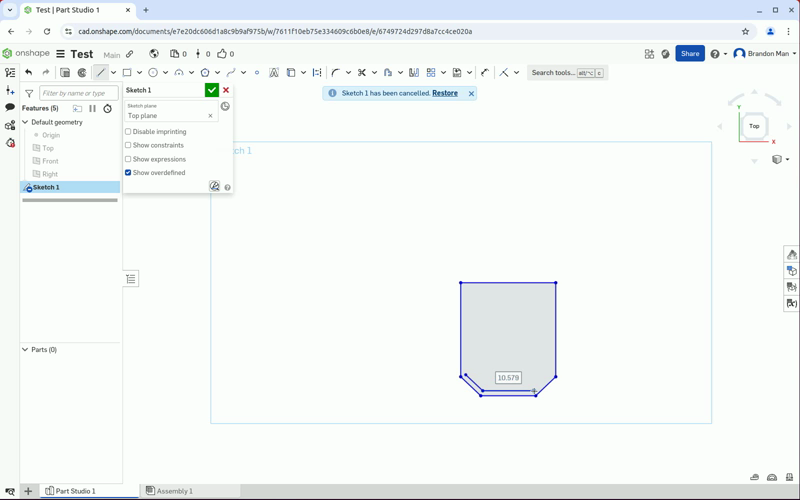
mouse_move(564, 390)
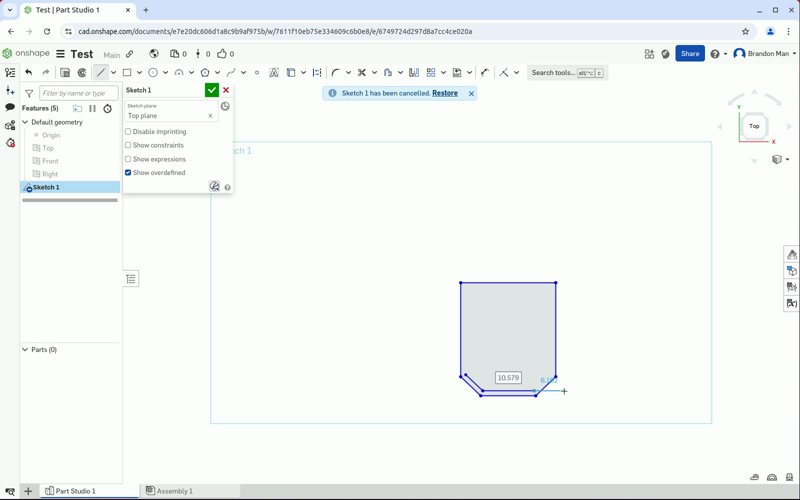
mouse_move(550, 374)
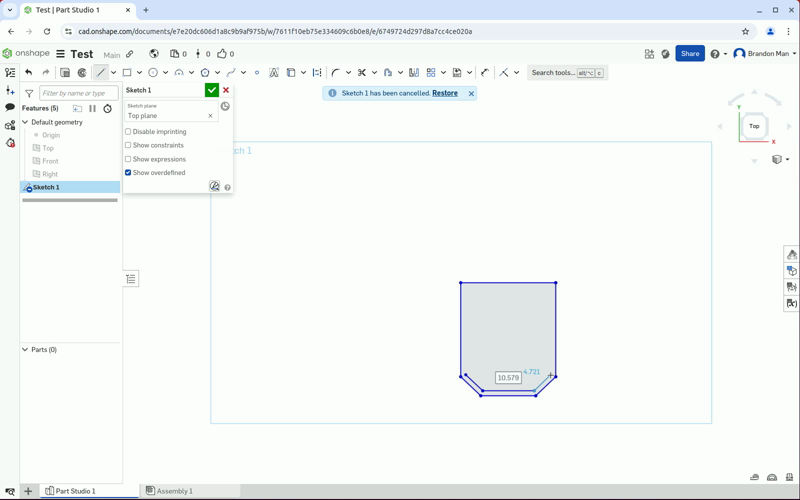
click(550, 374)
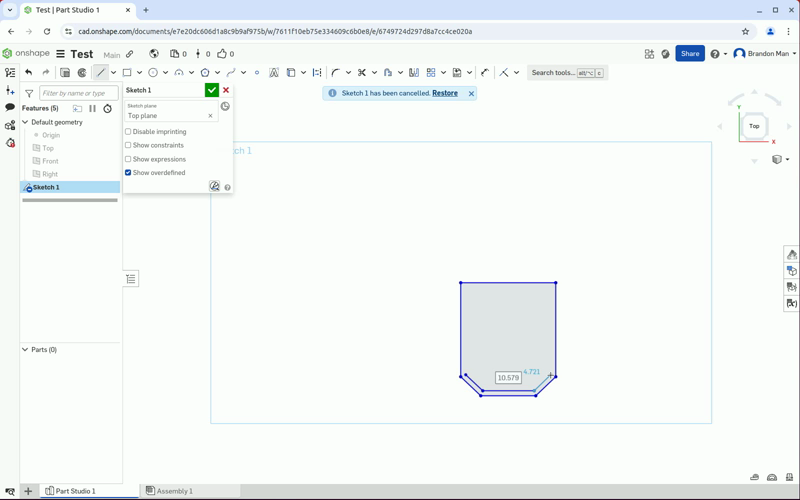
key_up(shift)
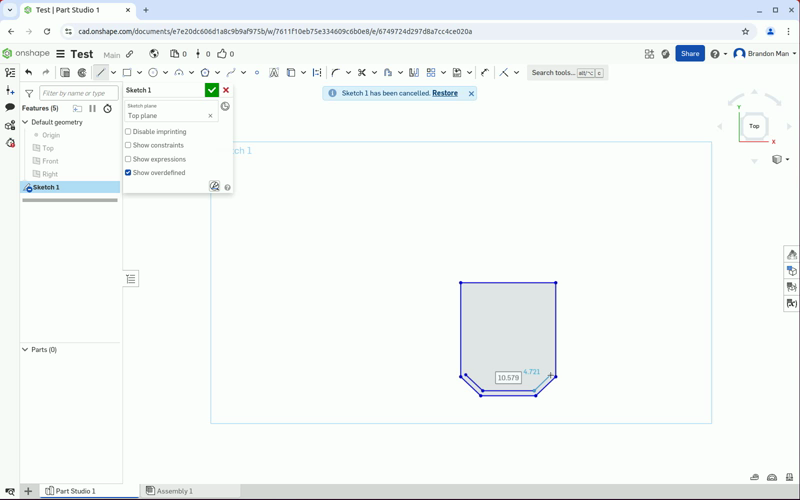
key_down(shift)
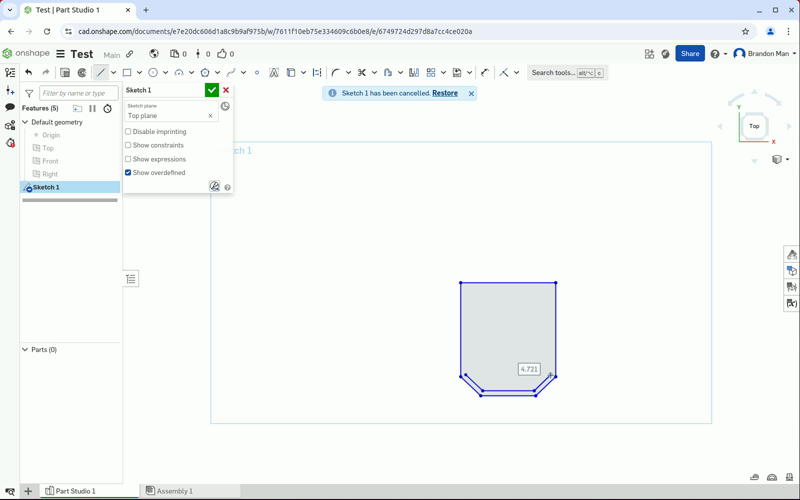
mouse_move(550, 287)
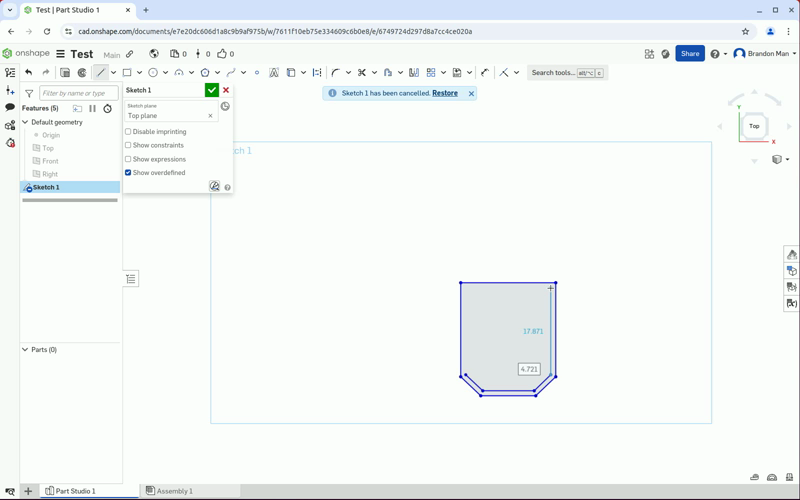
click(550, 287)
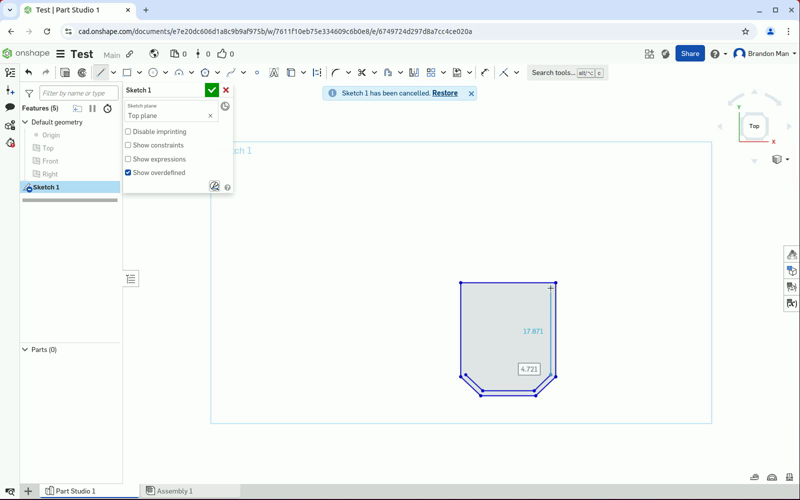
key_up(shift)
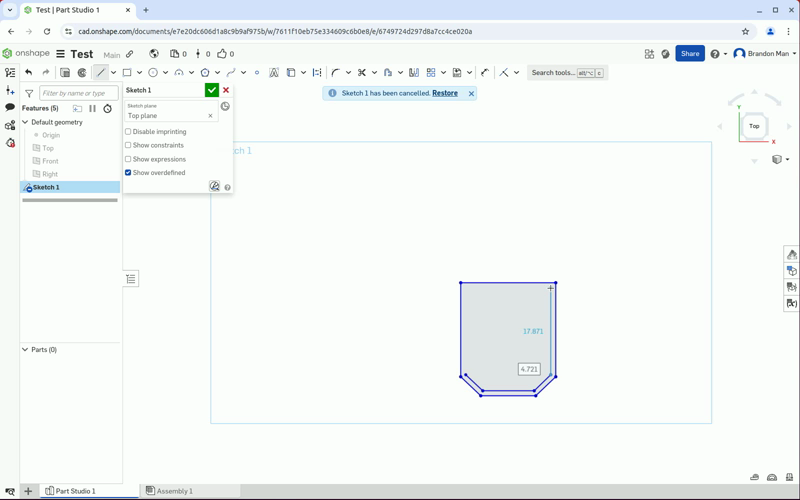
key_down(shift)
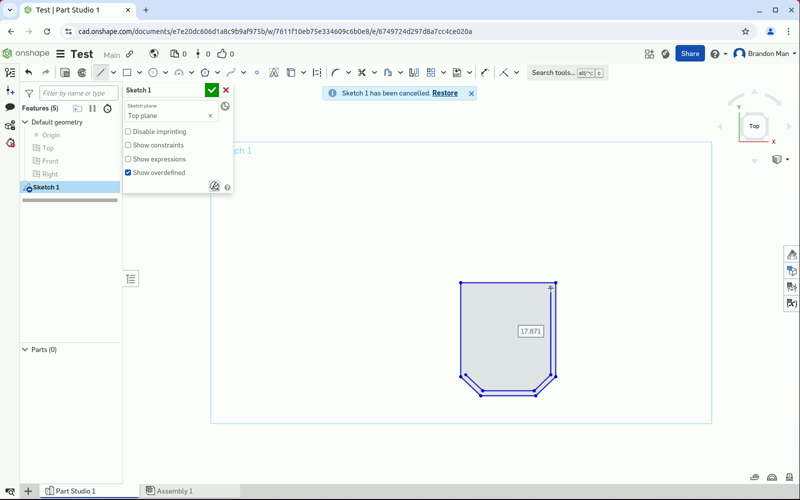
mouse_move(465, 287)
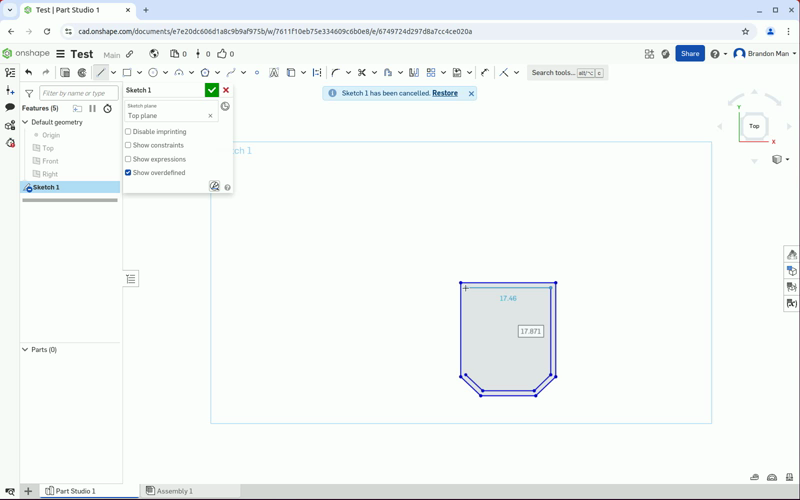
click(465, 287)
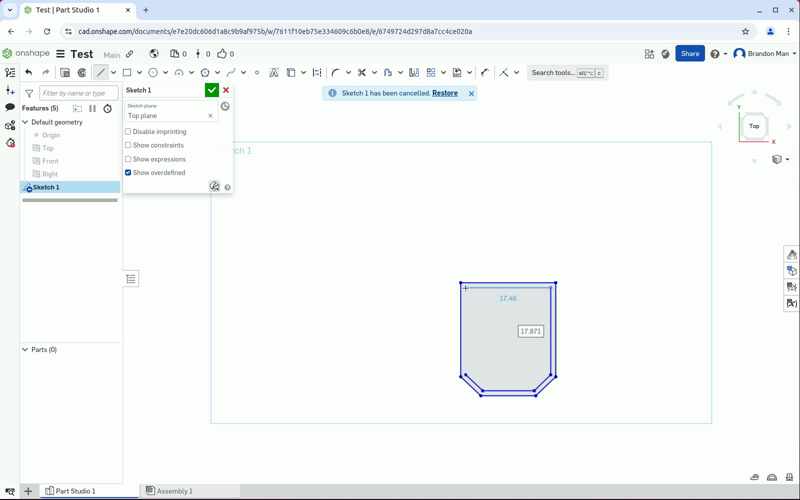
key_up(shift)
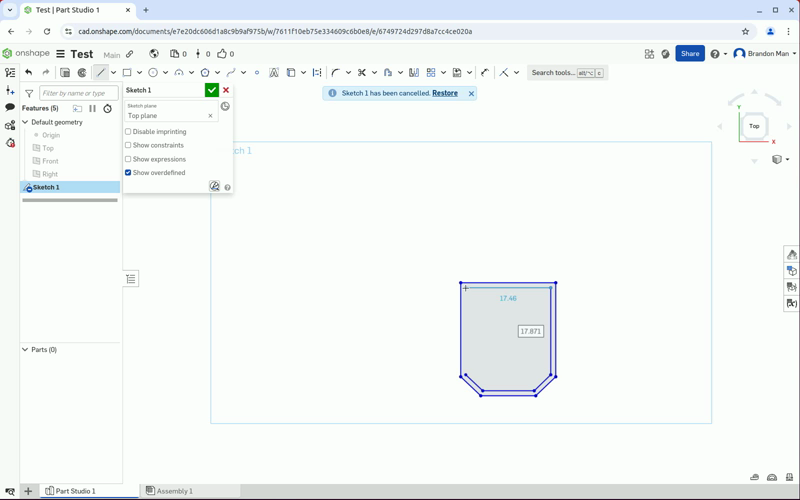
key_down(shift)
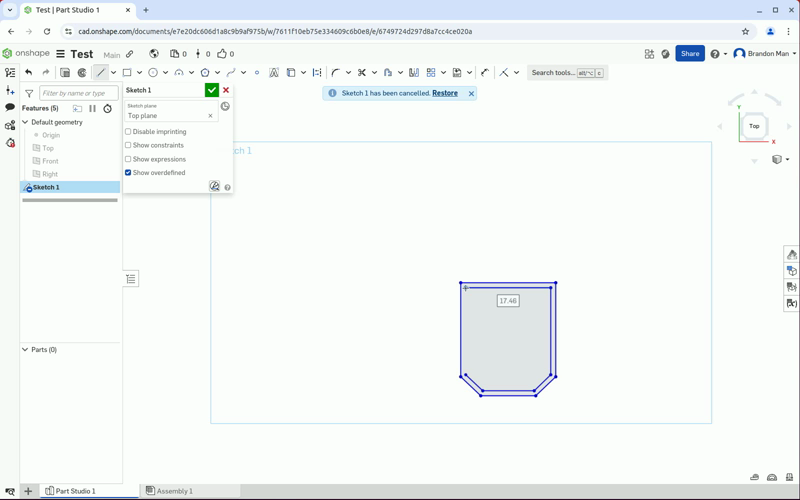
mouse_move(465, 374)
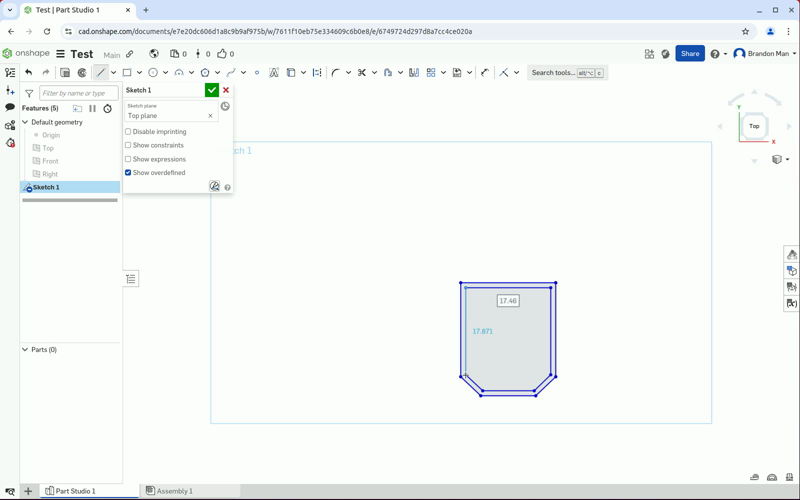
key_up(shift)
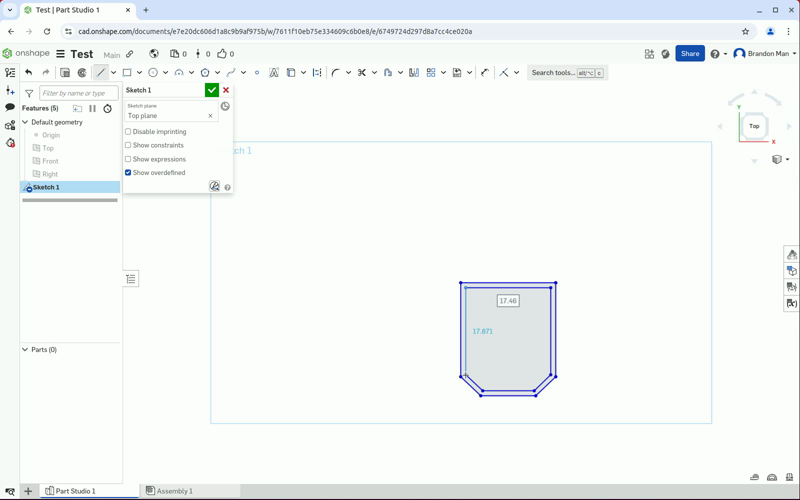
click(465, 374)
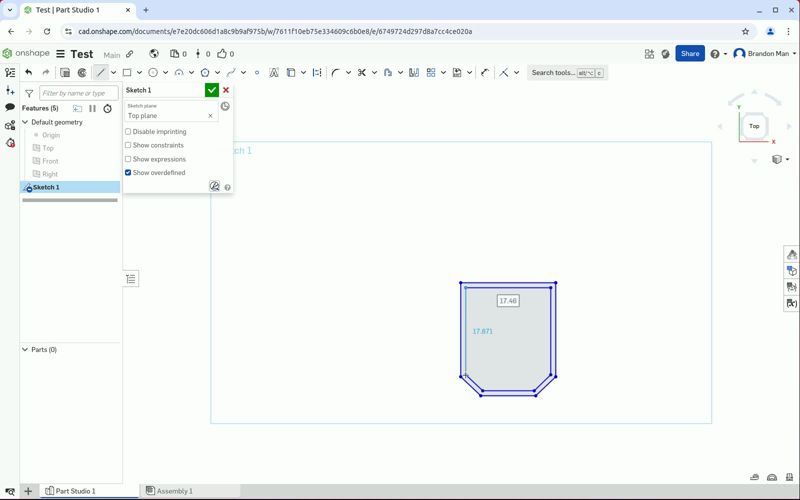
key(esc)
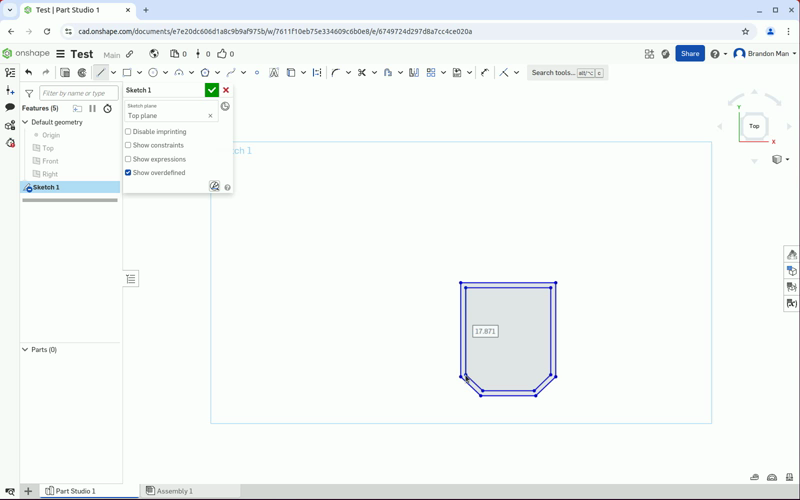
mouse_move(486, 393)
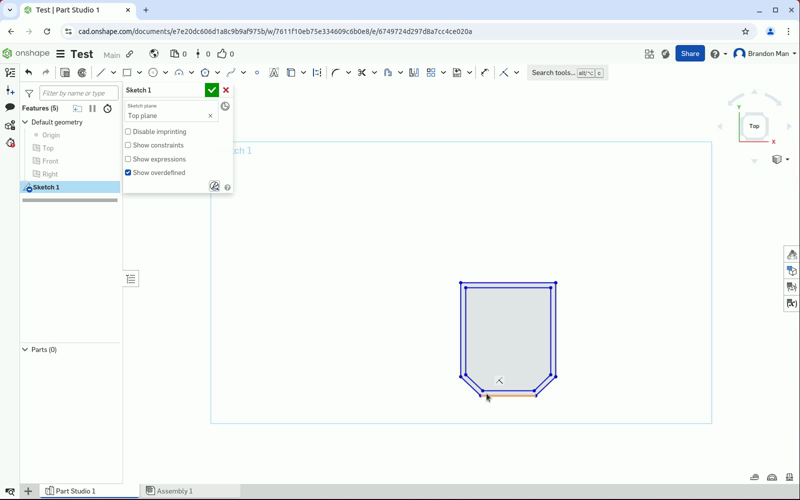
click(486, 393)
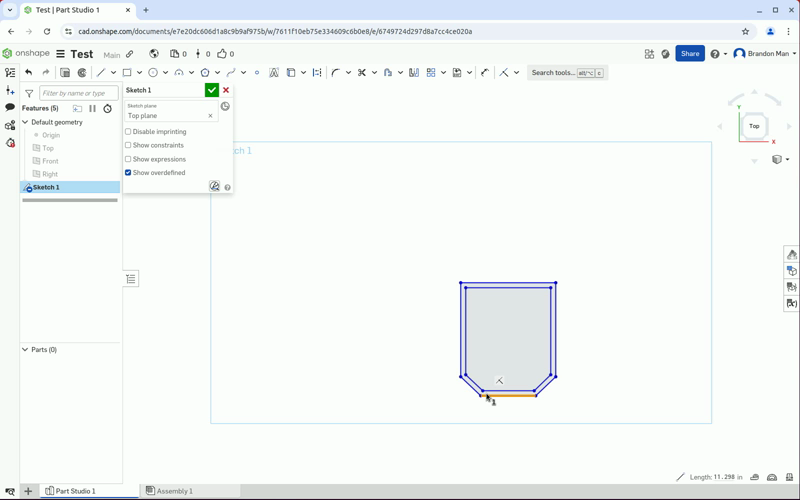
mouse_move(73, 352)
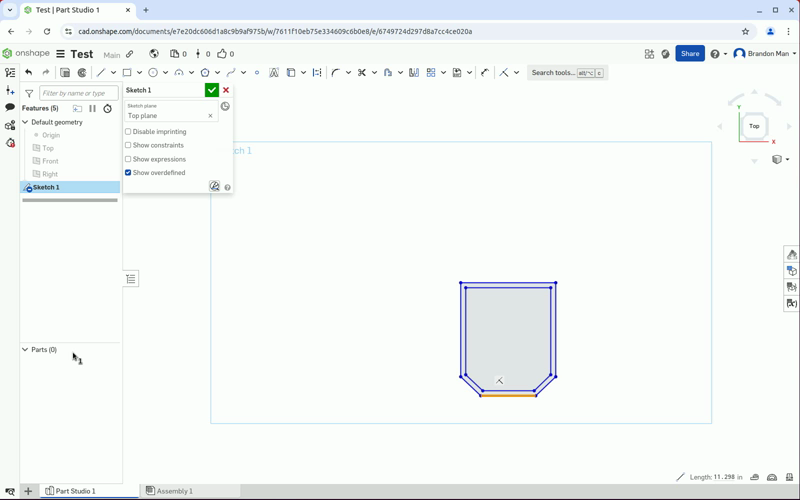
key(shift+y)
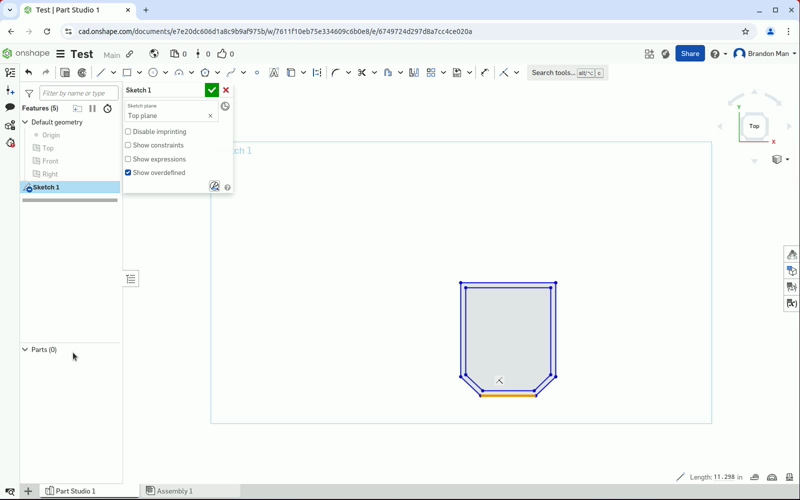
key(shift+e)
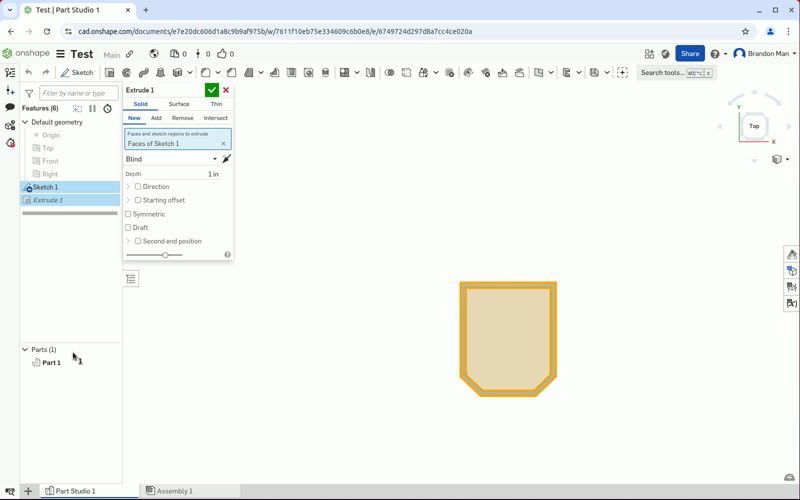
mouse_move(143, 106)
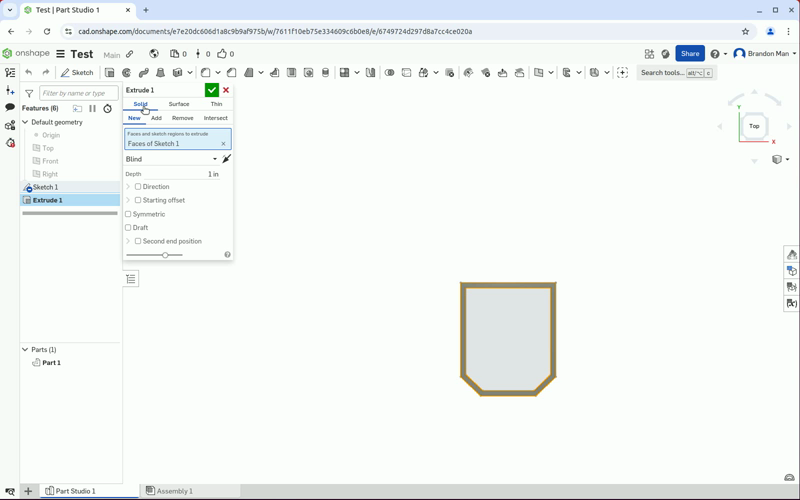
click(143, 106)
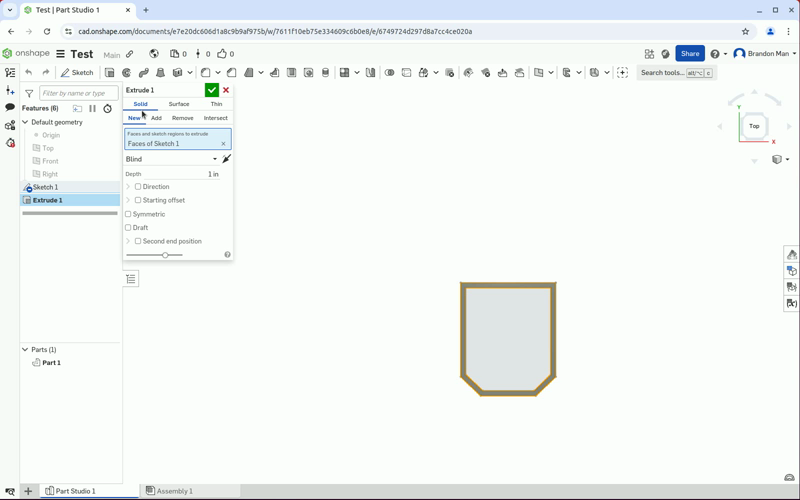
mouse_move(137, 120)
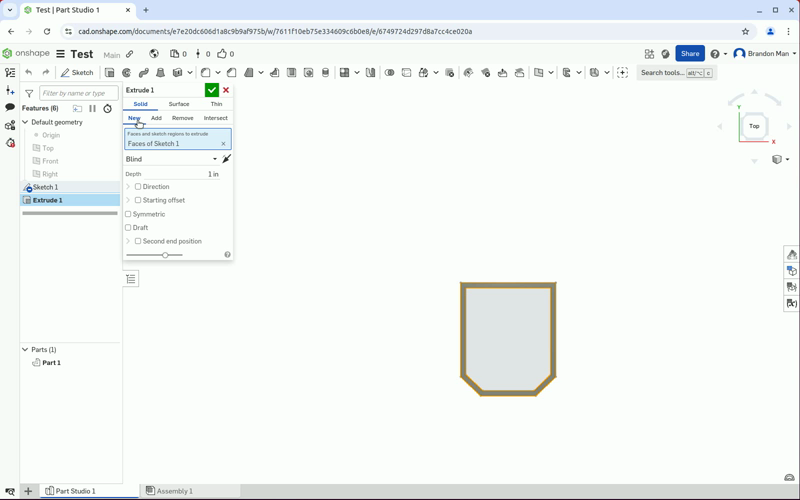
click(137, 120)
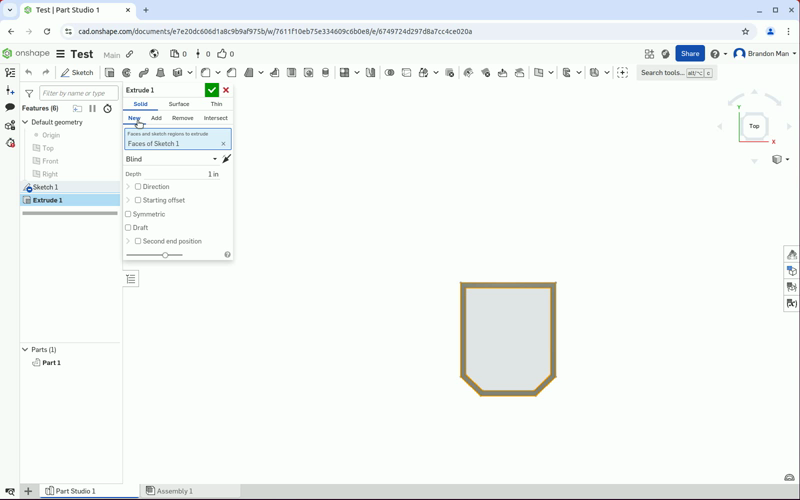
key(tab, 4)
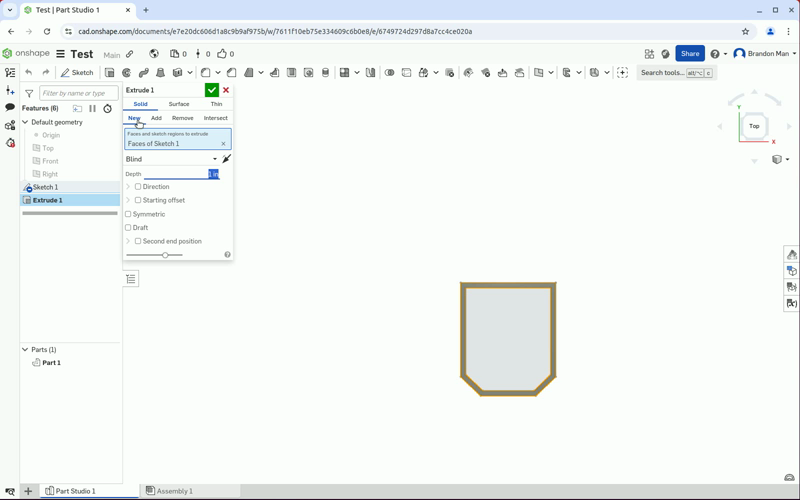
text(-0.481)
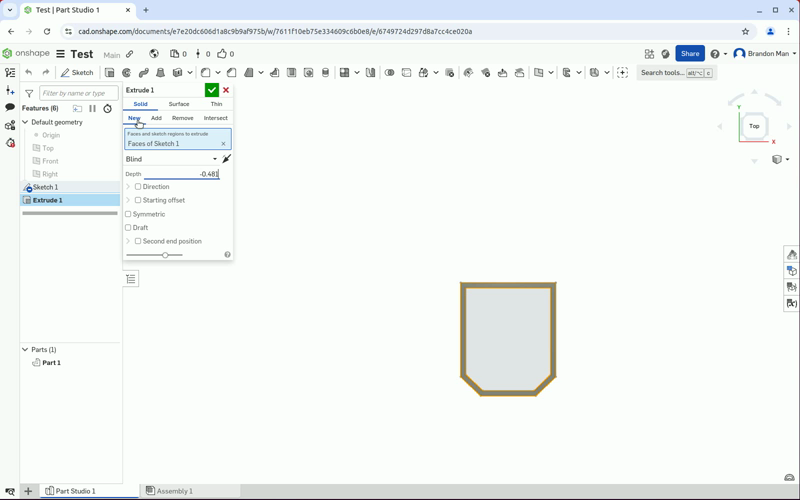
key(enter)
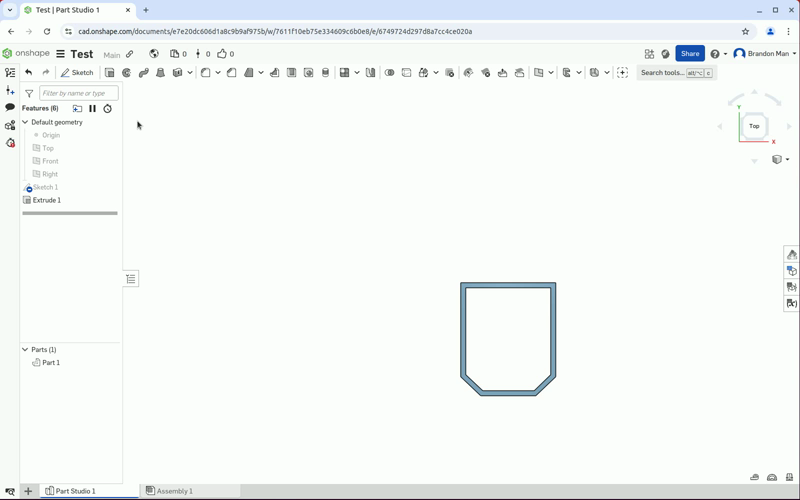
key(shift+h)
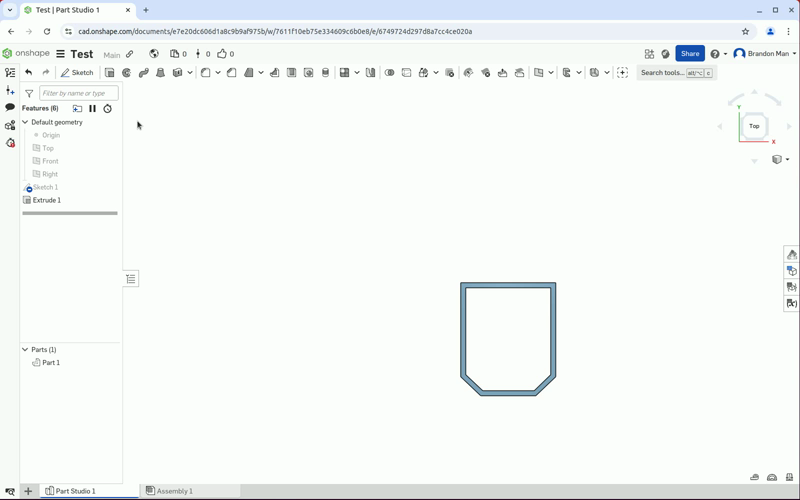
key(shift+h)
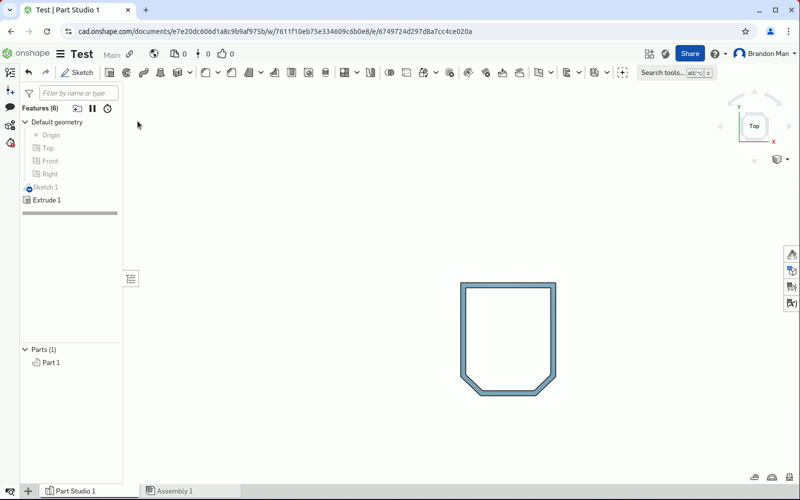
mouse_move(73, 189)
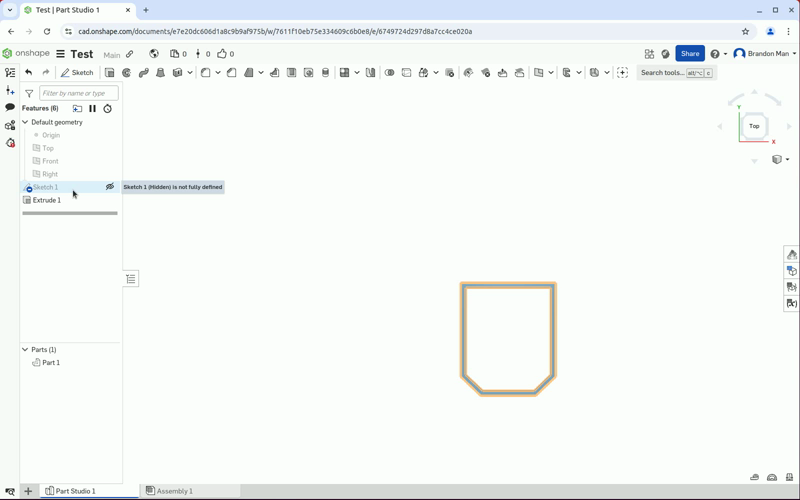
click(73, 189)
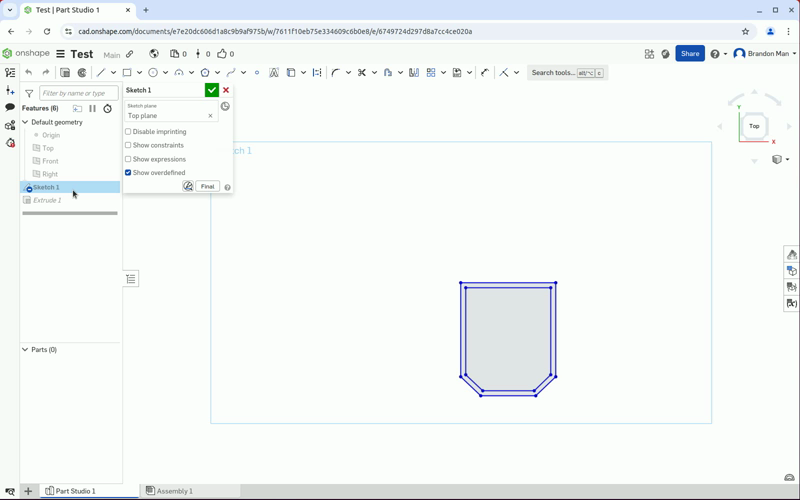
mouse_move(229, 92)
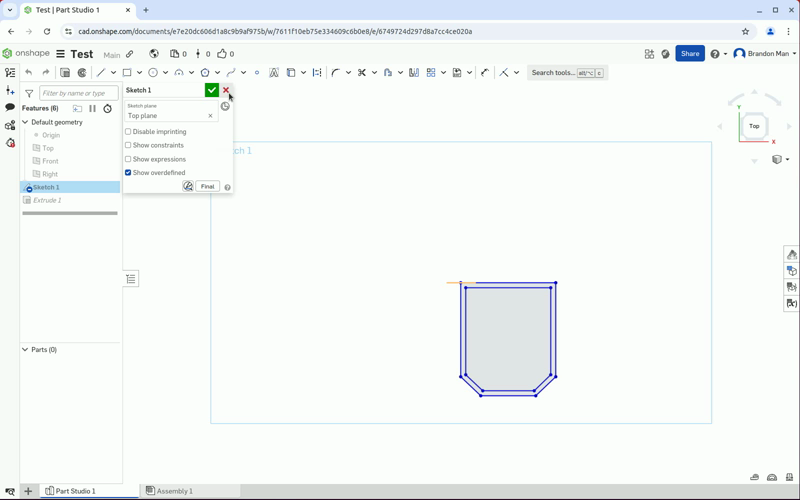
click(229, 92)
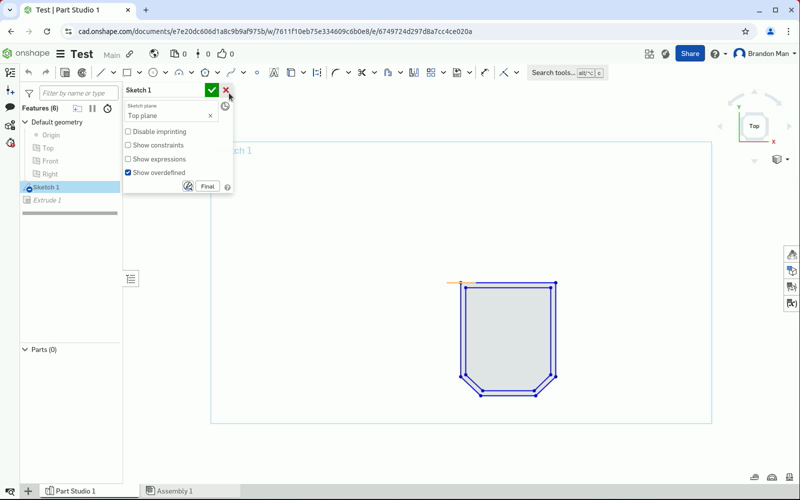
key(shift+s)
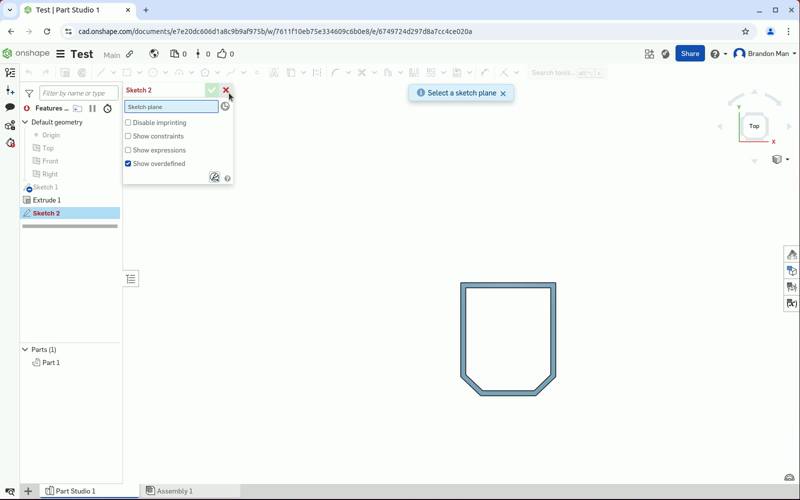
mouse_move(73, 150)
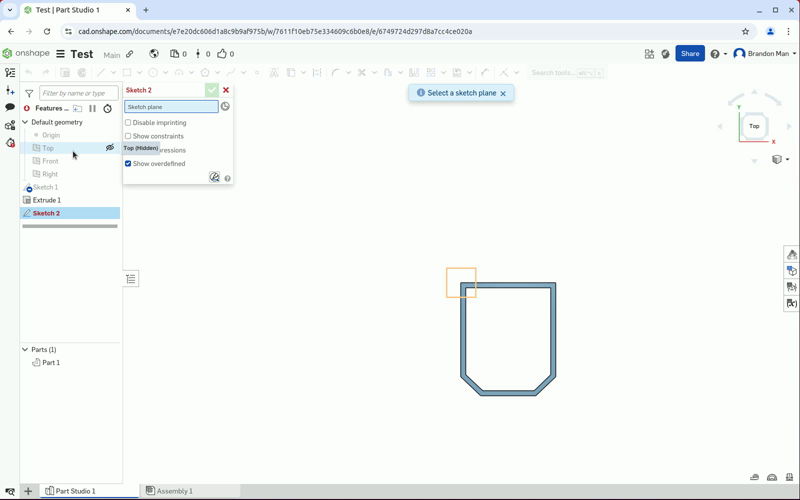
click(73, 150)
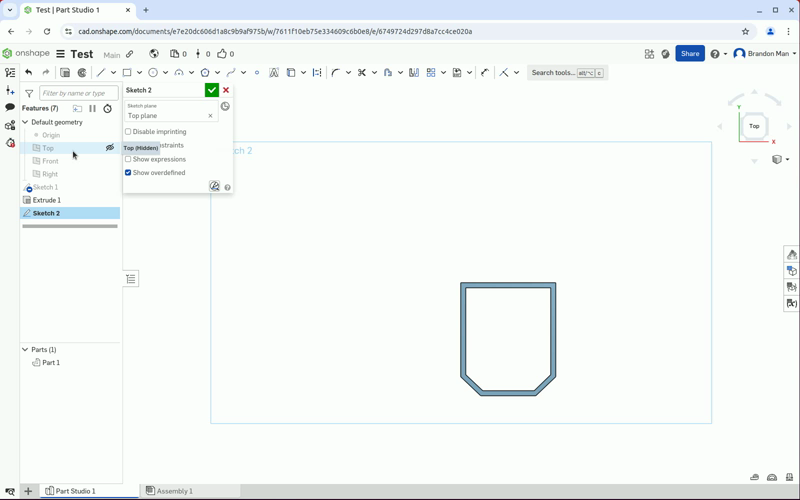
mouse_move(73, 352)
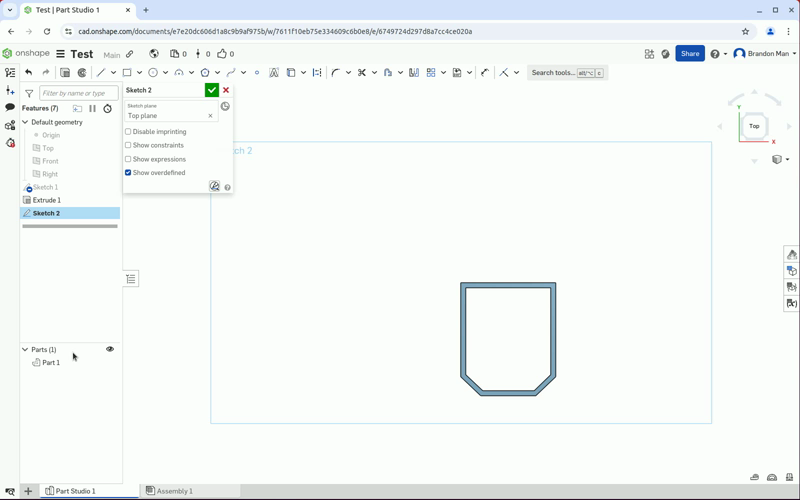
key(y)
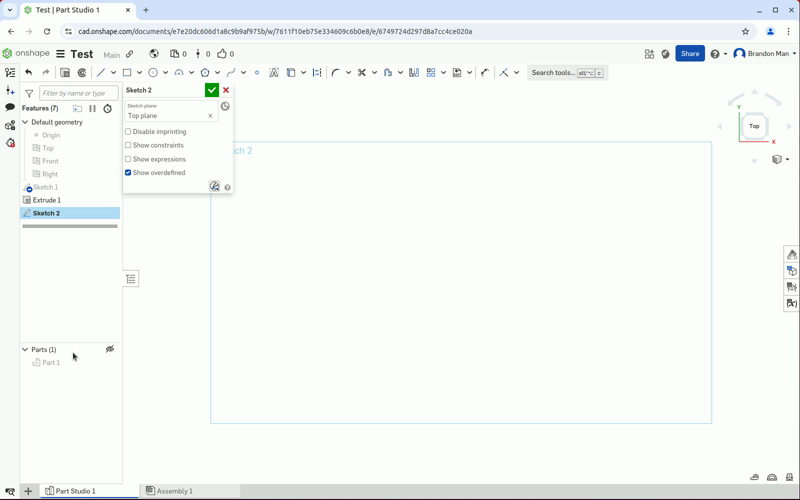
key(l)
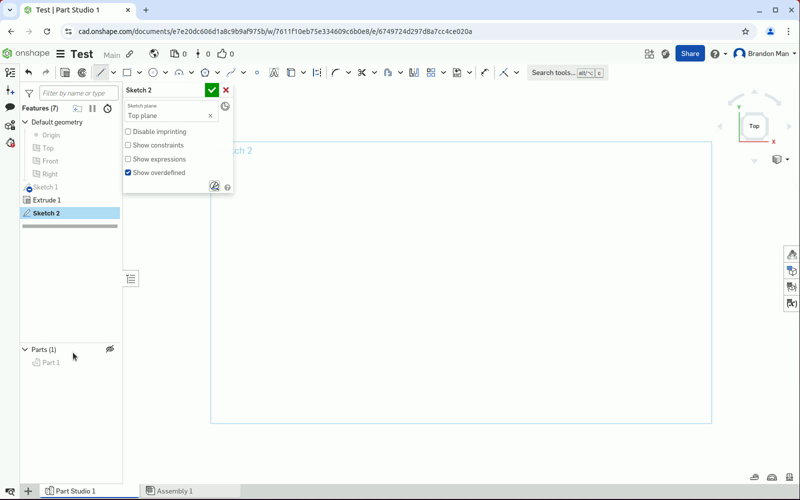
key_down(shift)
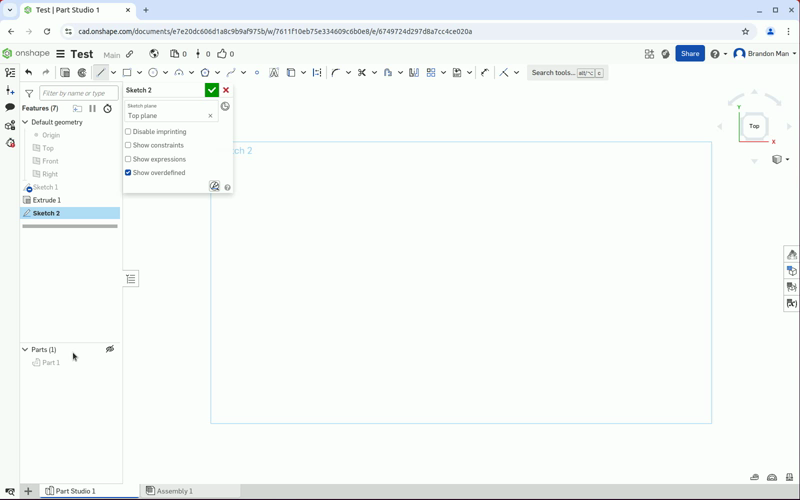
mouse_move(465, 374)
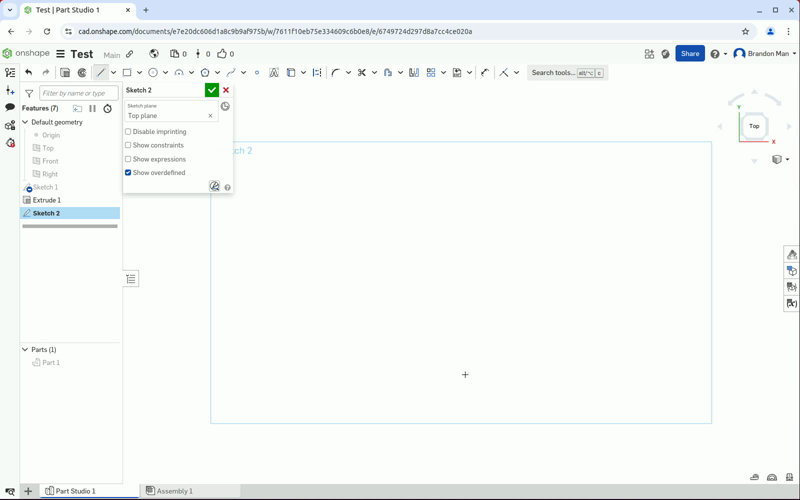
click(465, 374)
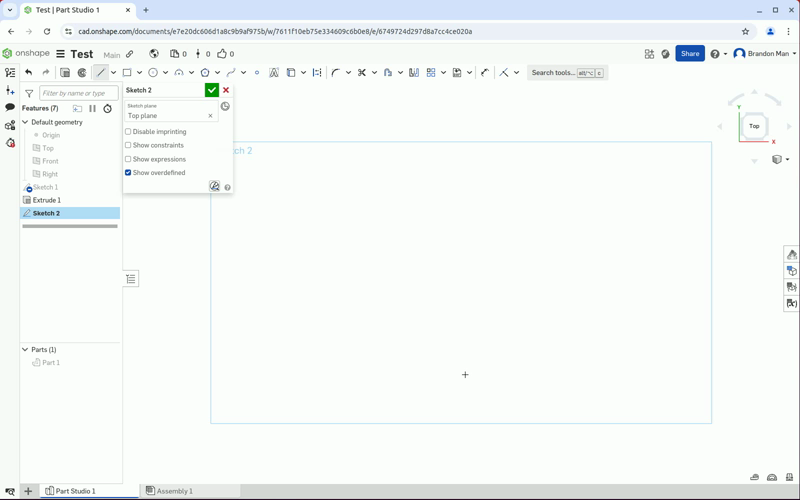
key_up(shift)
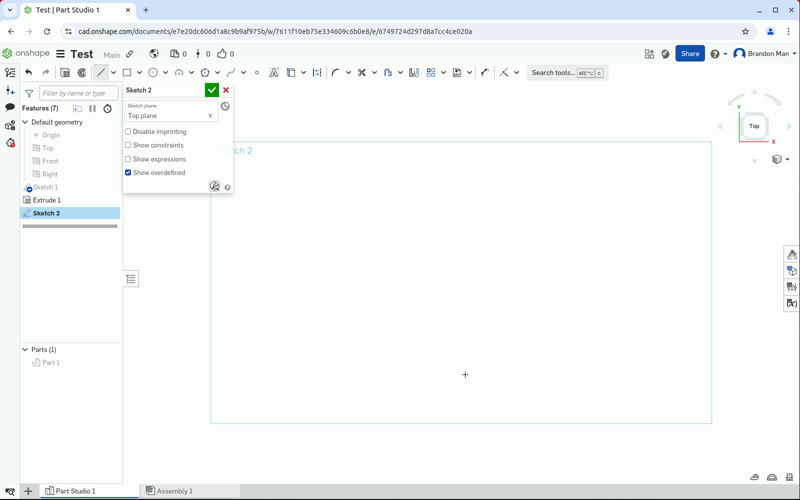
key_down(shift)
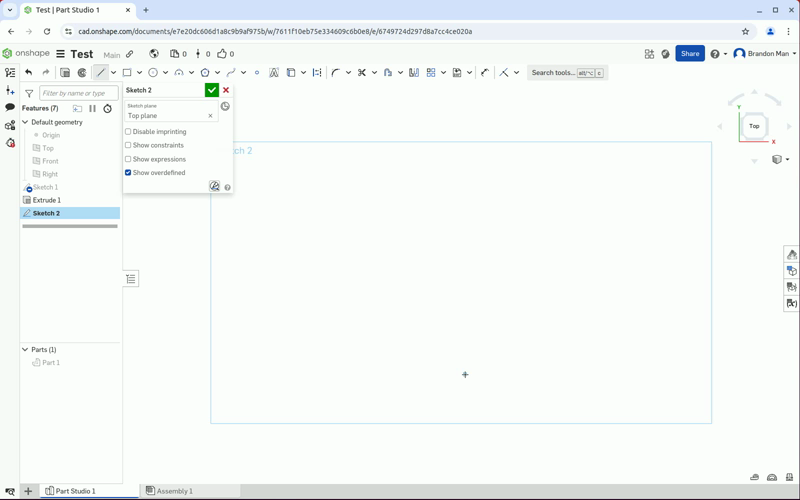
mouse_move(495, 374)
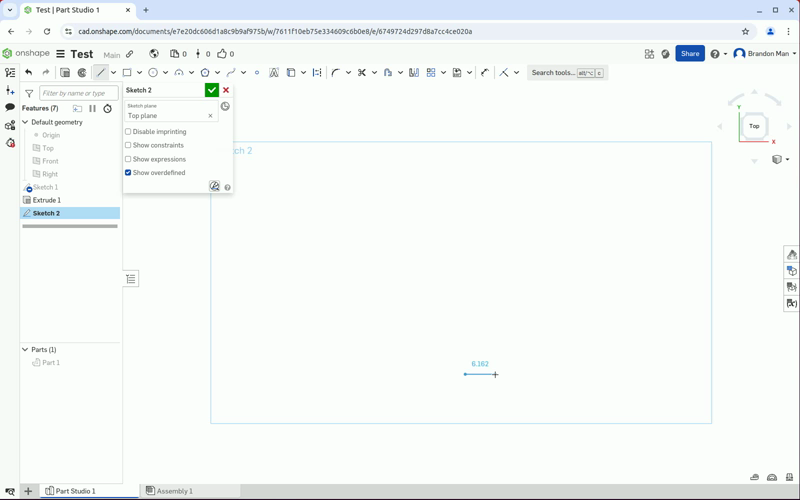
mouse_move(482, 389)
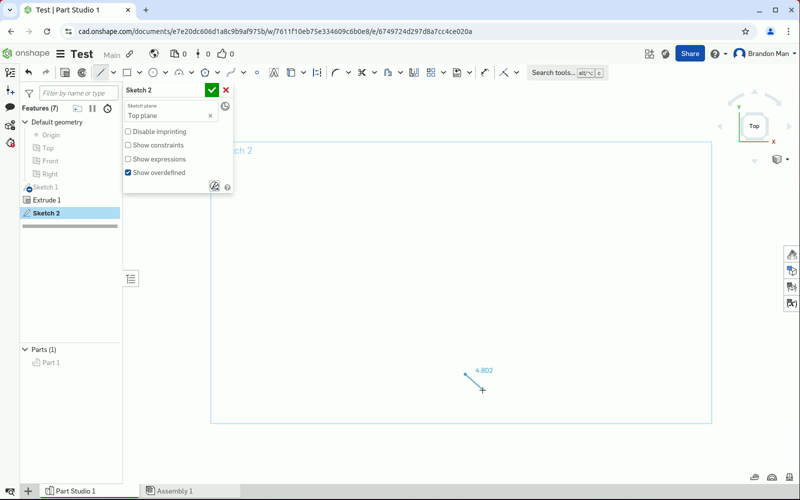
click(482, 389)
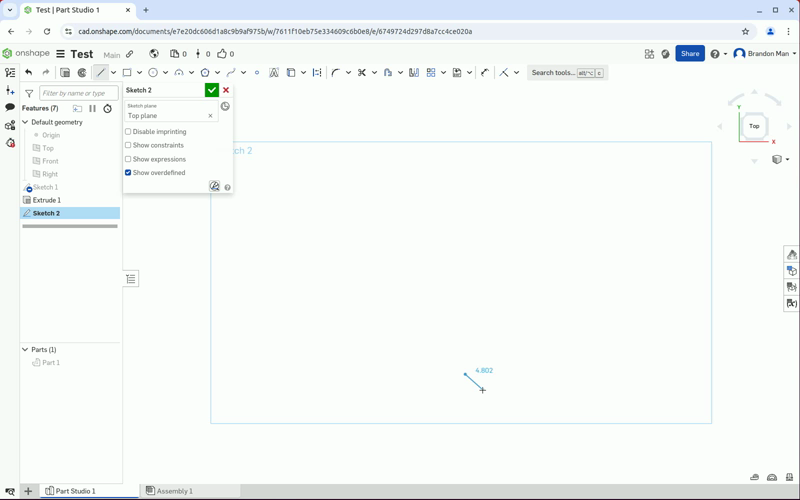
key_up(shift)
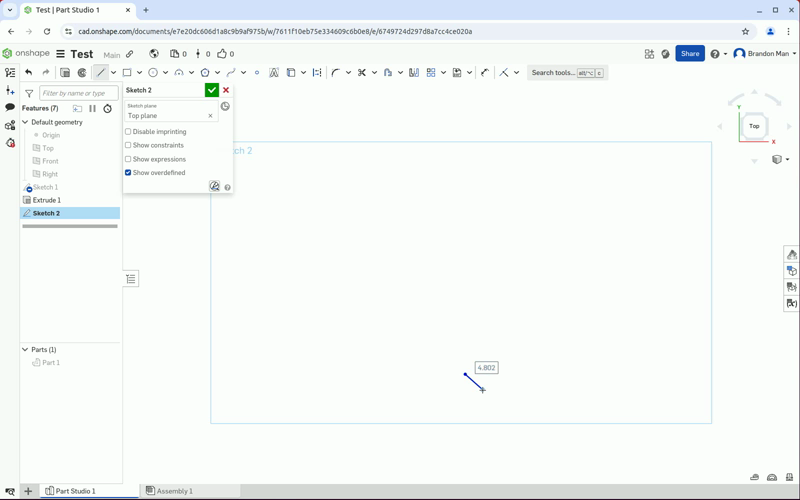
key_down(shift)
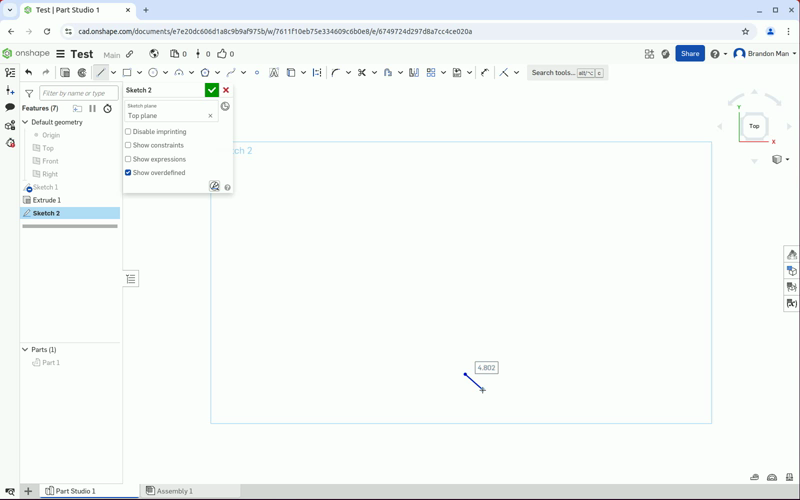
mouse_move(512, 389)
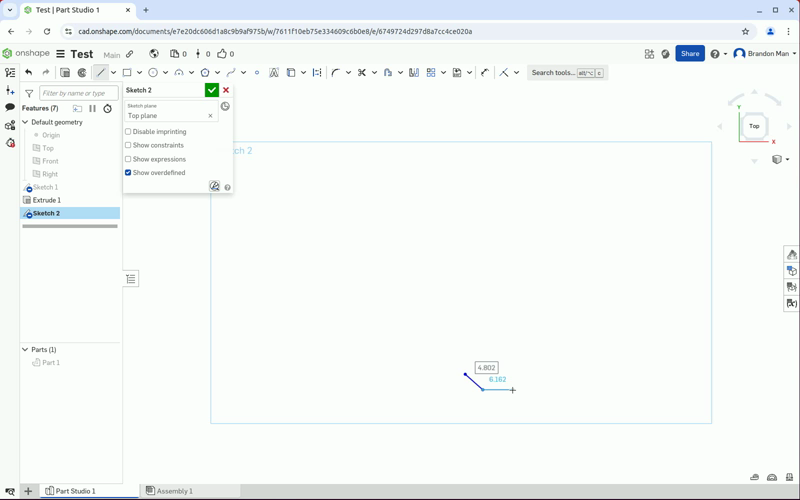
mouse_move(533, 389)
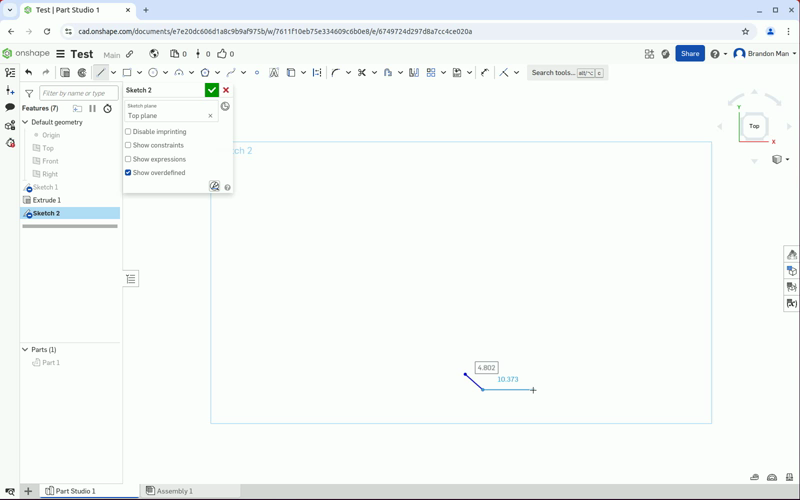
click(533, 389)
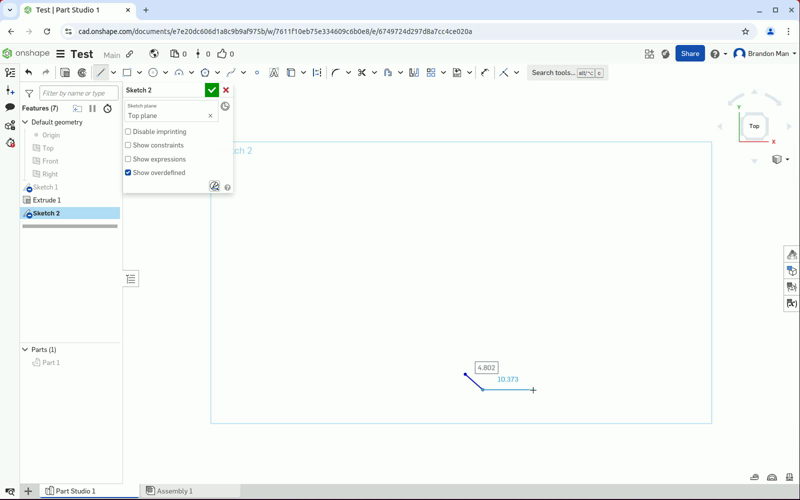
key_up(shift)
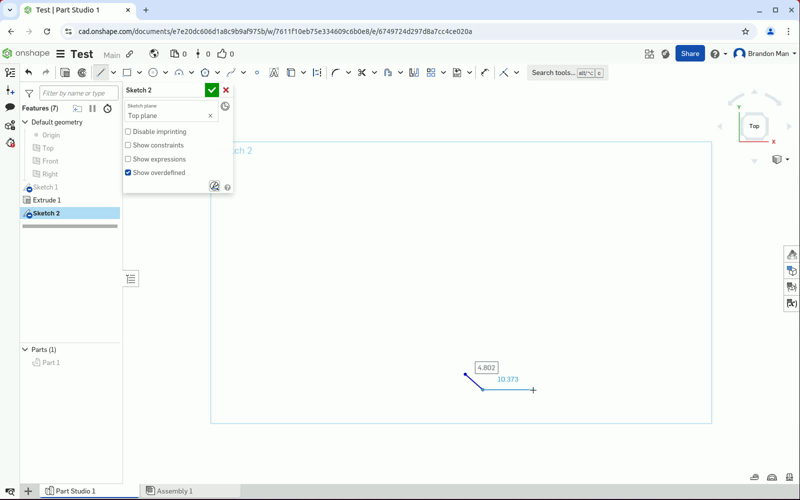
key_down(shift)
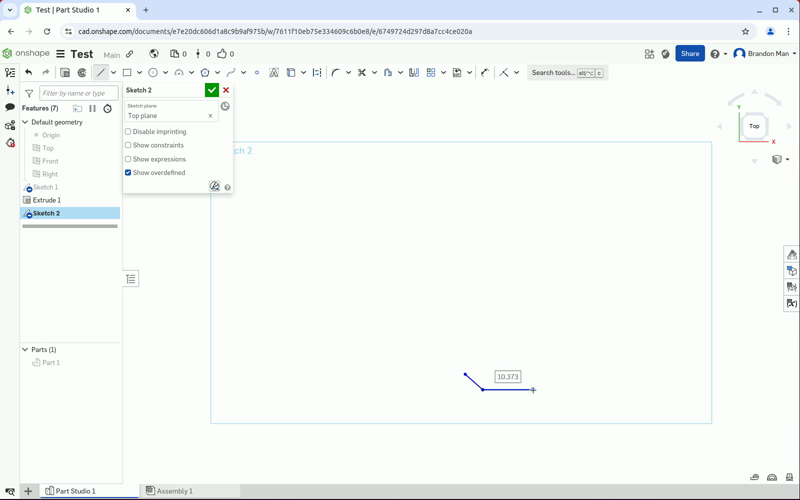
mouse_move(563, 389)
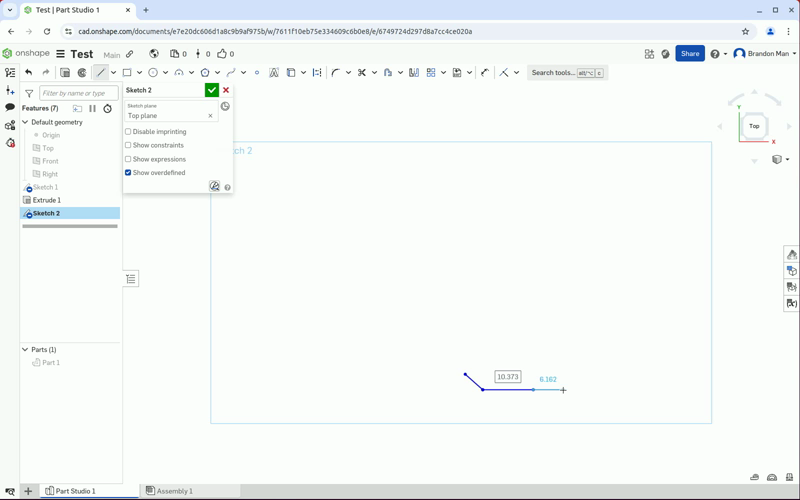
mouse_move(550, 374)
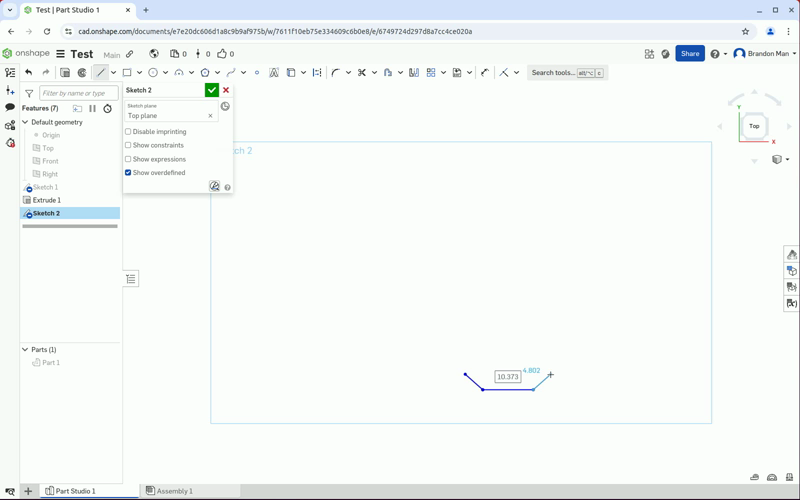
click(550, 374)
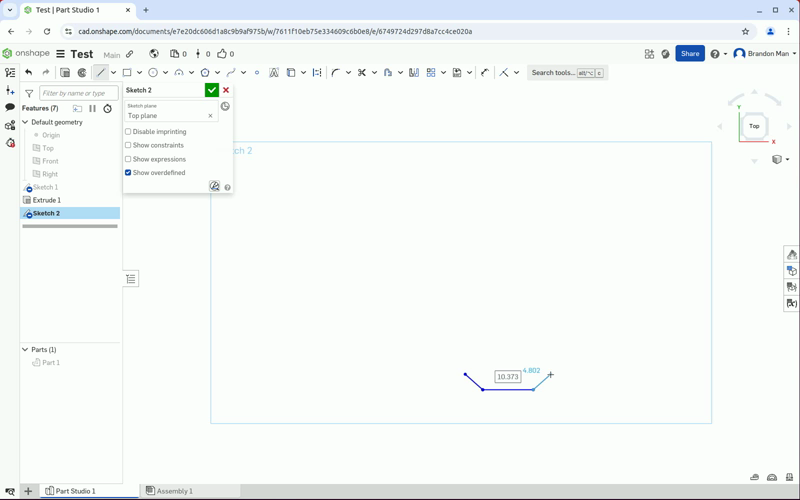
key_up(shift)
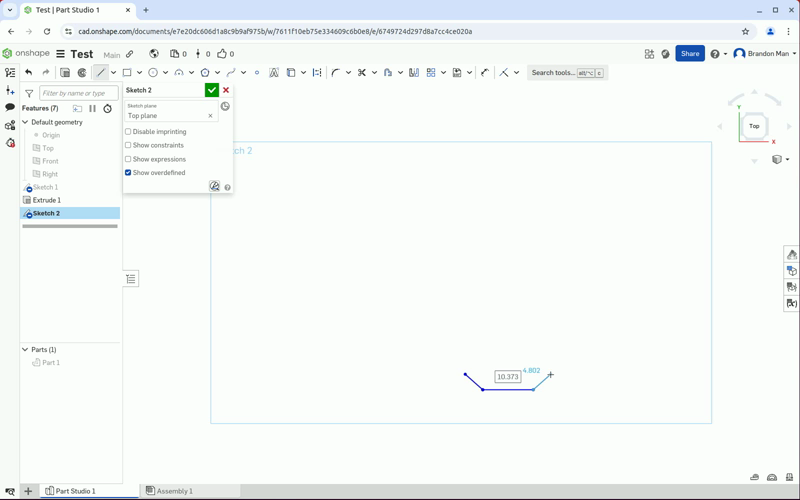
key_down(shift)
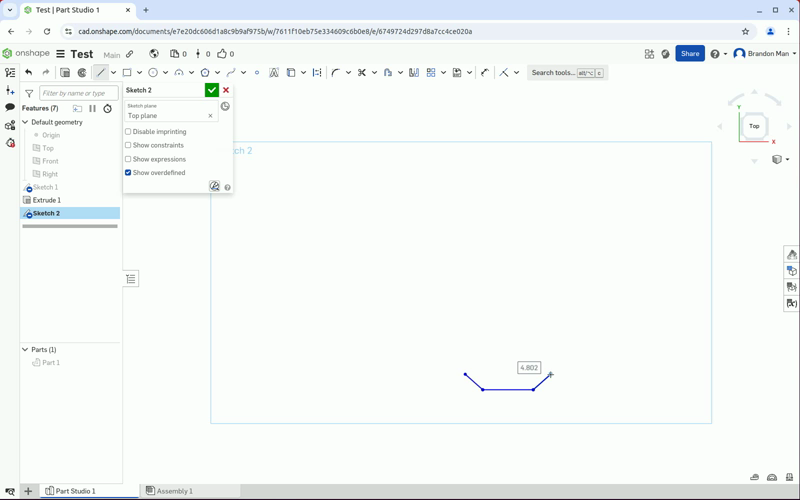
mouse_move(550, 287)
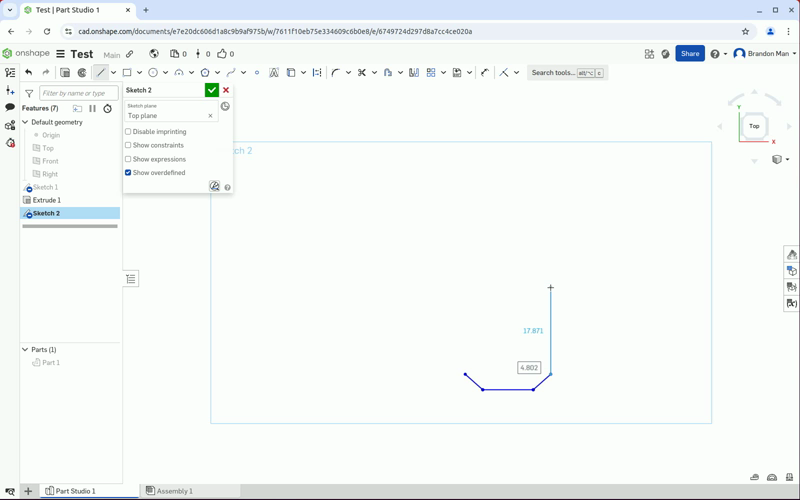
click(550, 287)
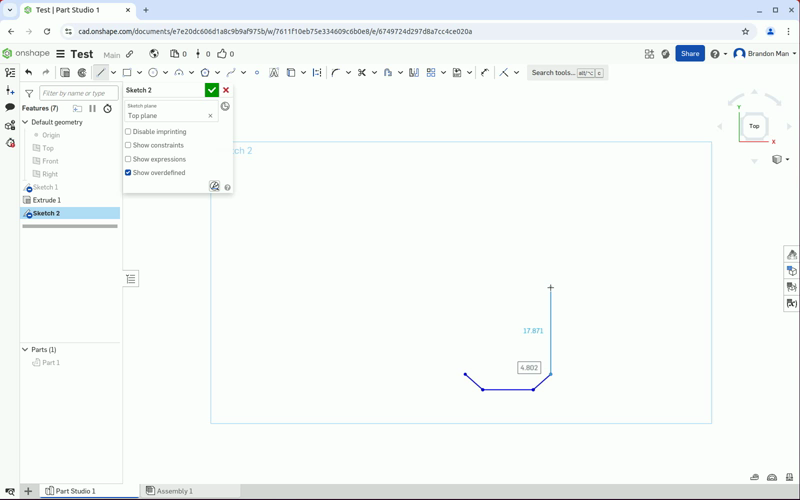
key_up(shift)
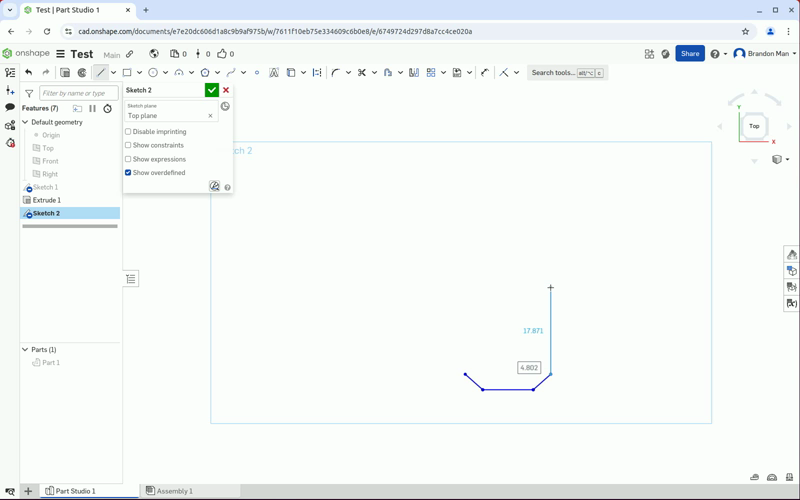
key_down(shift)
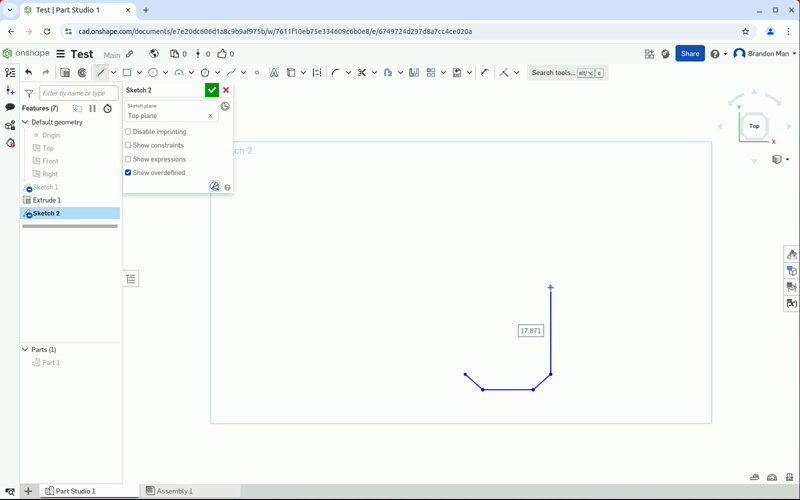
mouse_move(465, 287)
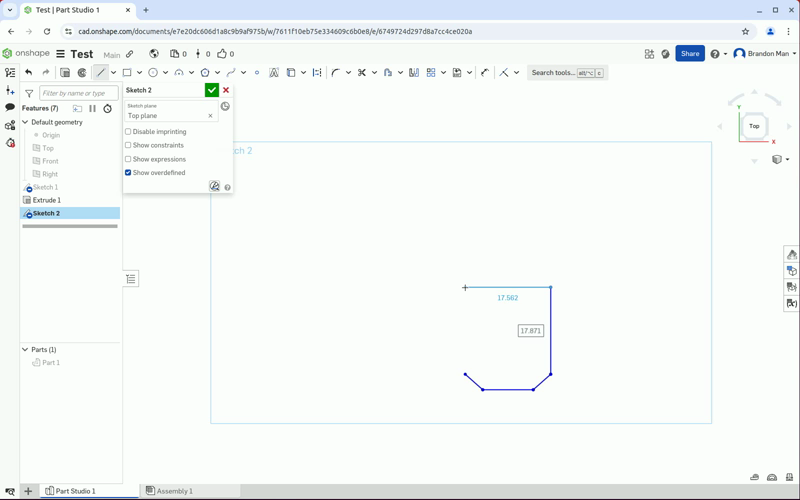
click(465, 287)
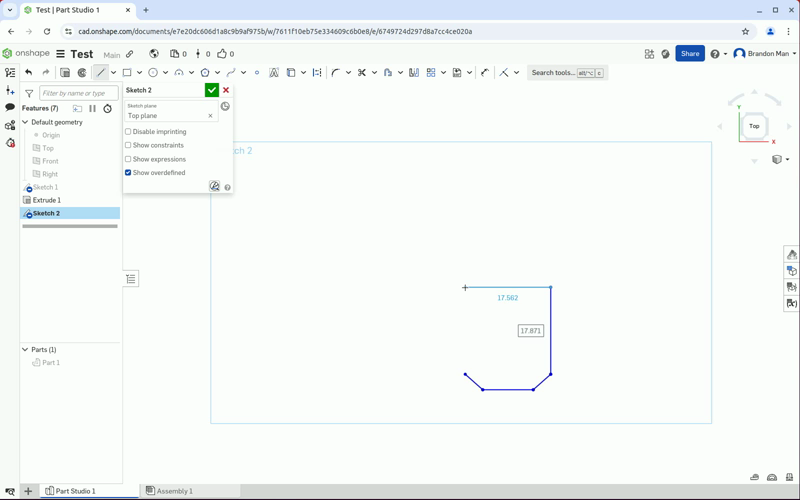
key_up(shift)
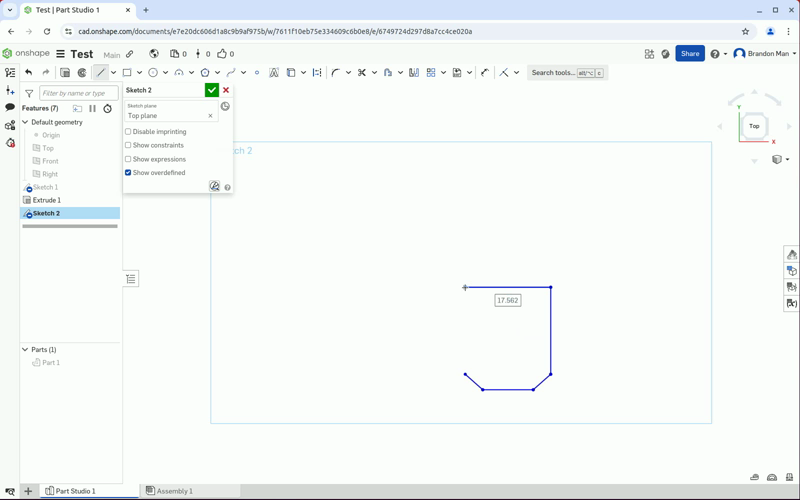
key_down(shift)
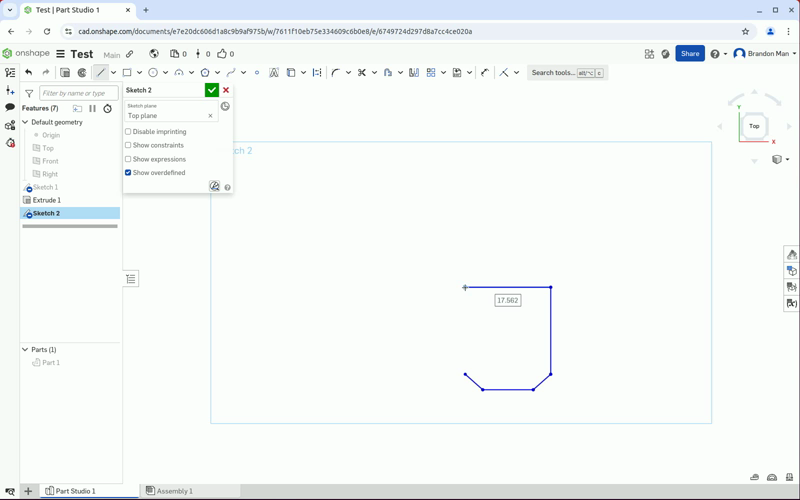
mouse_move(465, 374)
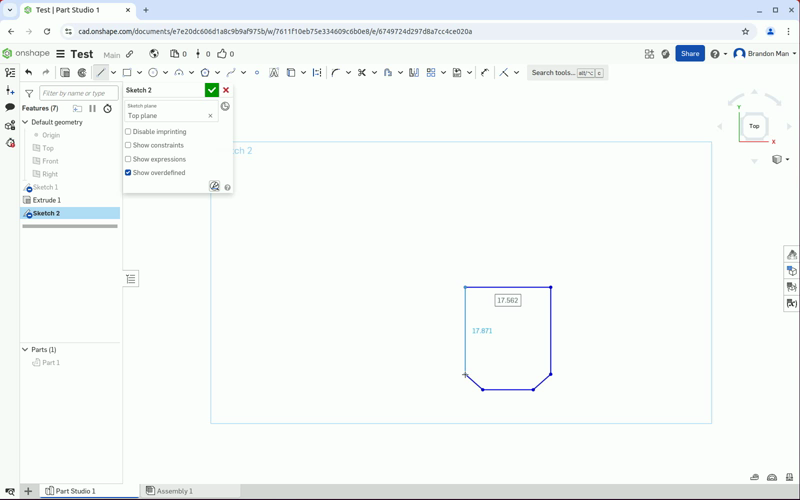
key_up(shift)
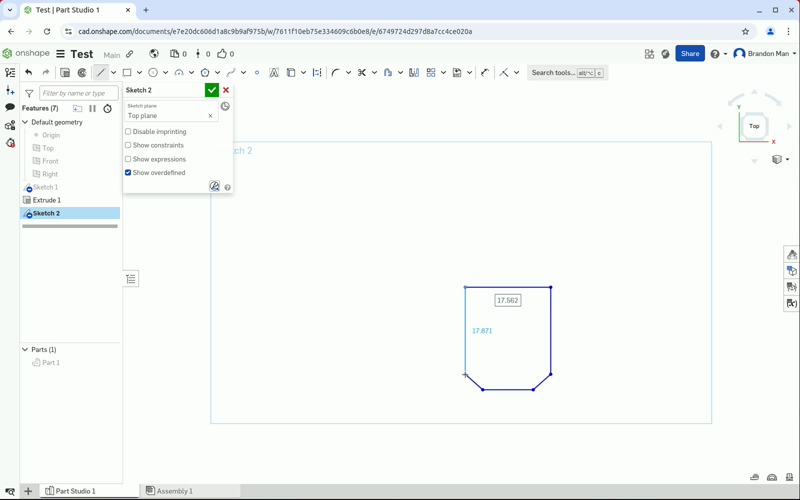
click(465, 374)
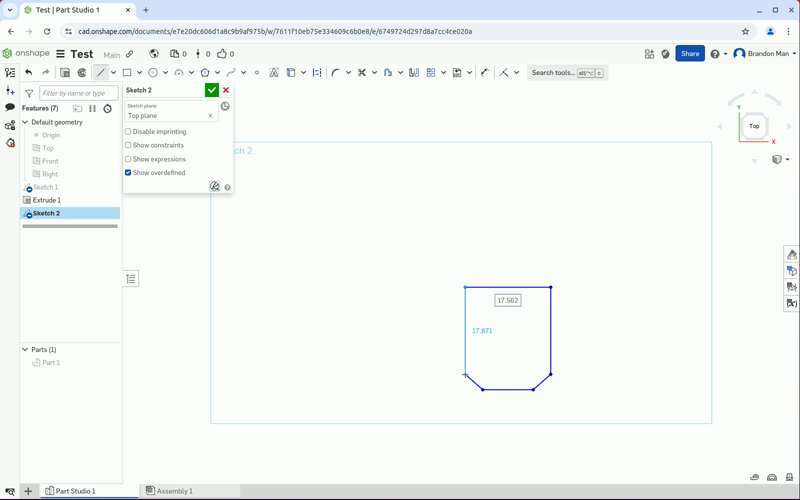
key(esc)
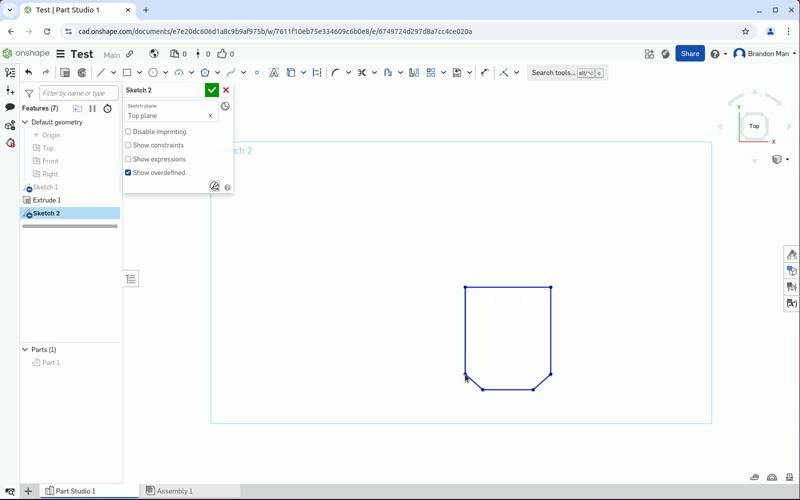
mouse_move(528, 302)
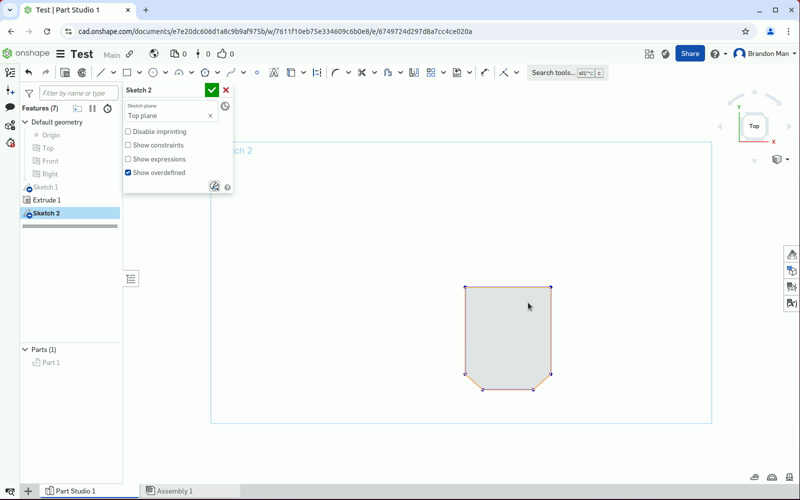
click(528, 302)
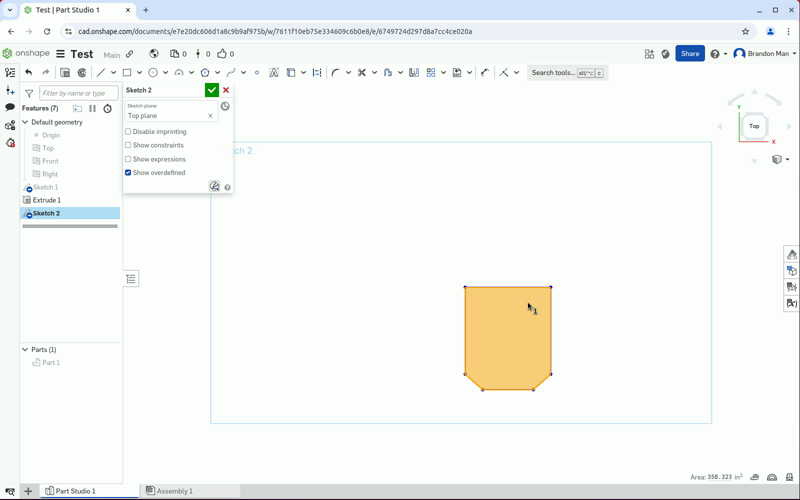
mouse_move(73, 352)
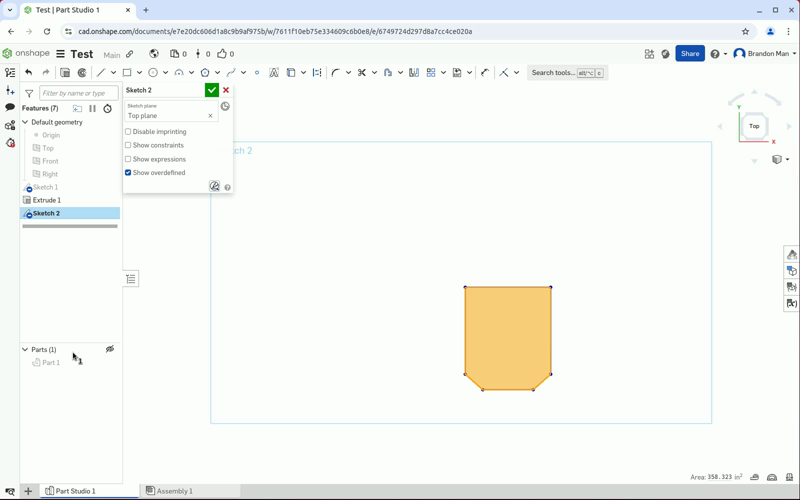
key(shift+y)
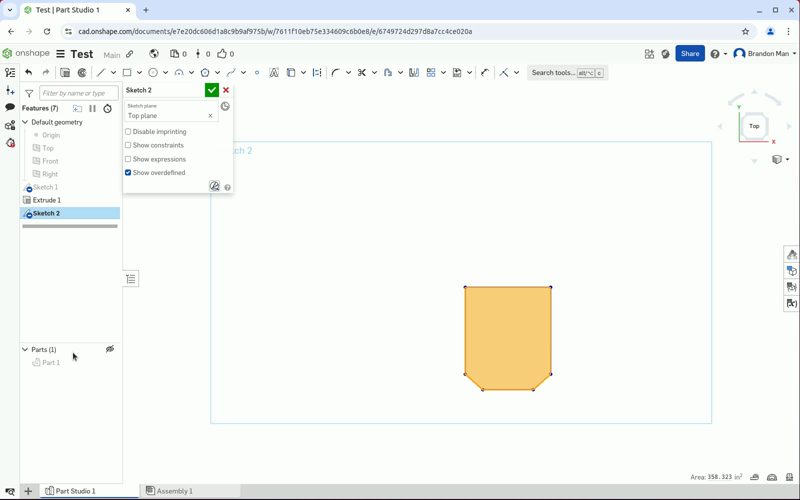
key(shift+e)
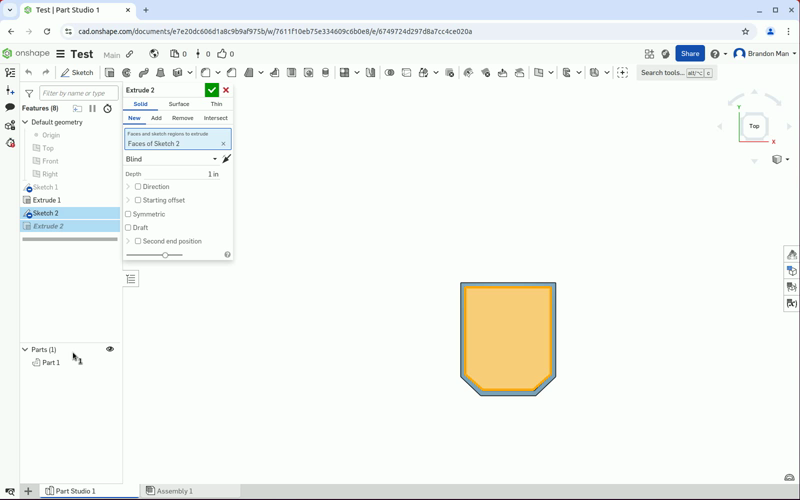
mouse_move(143, 106)
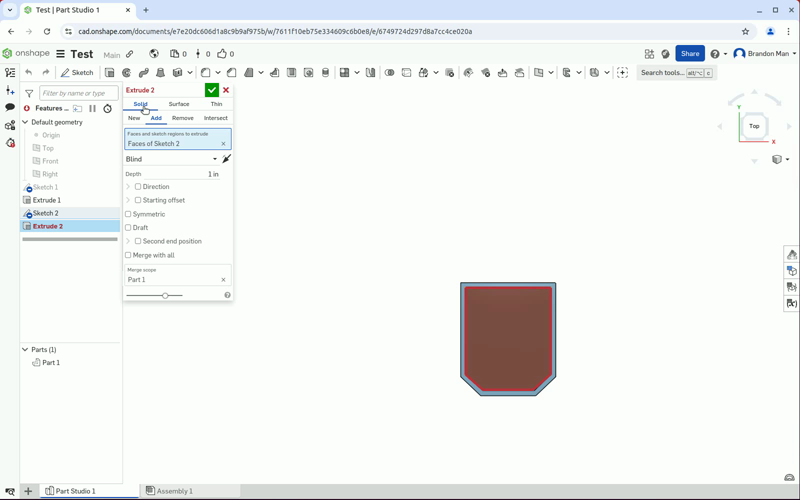
click(143, 106)
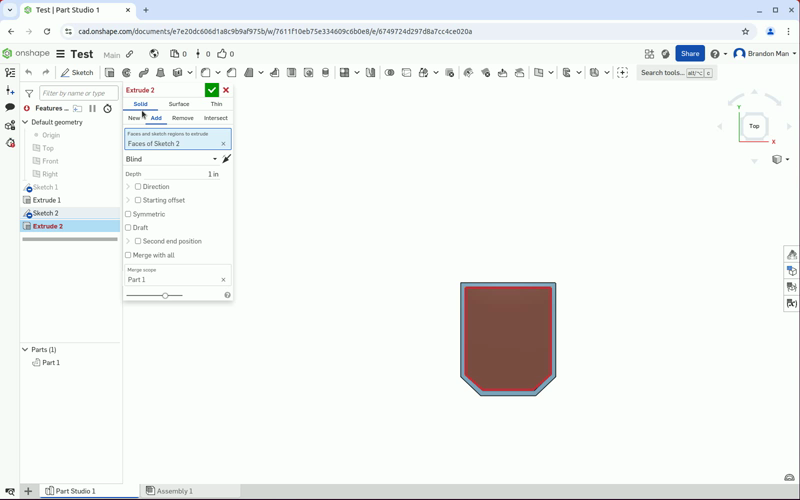
mouse_move(137, 120)
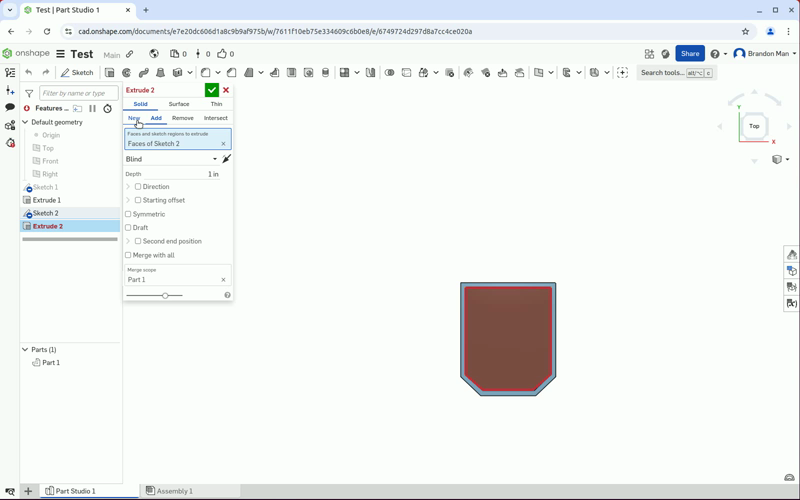
click(137, 120)
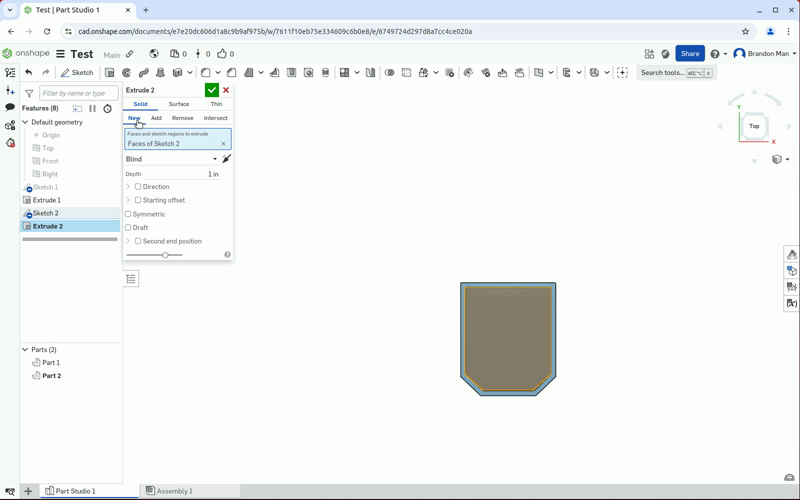
key(tab, 4)
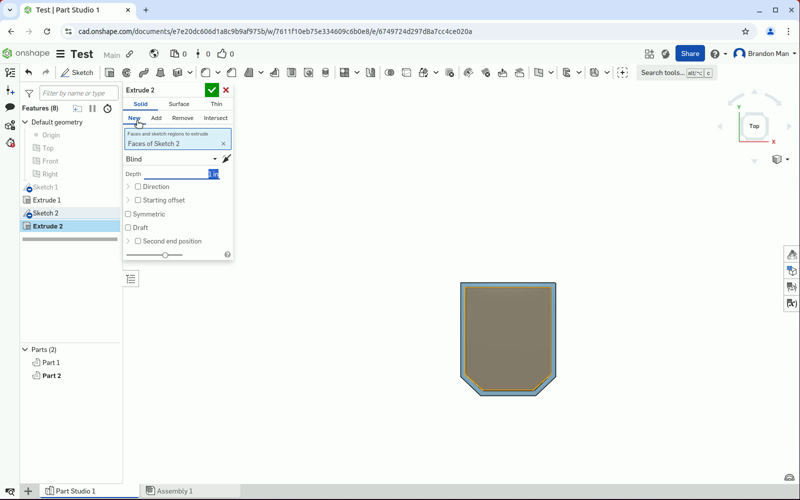
text(-0.481)
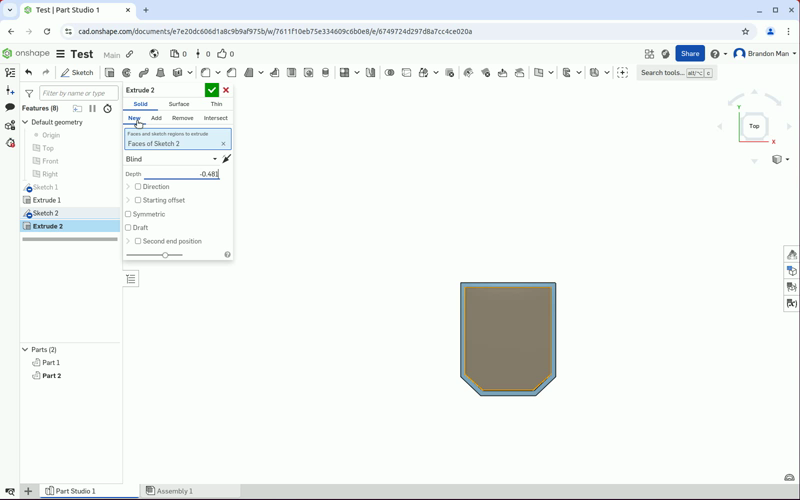
key(enter)
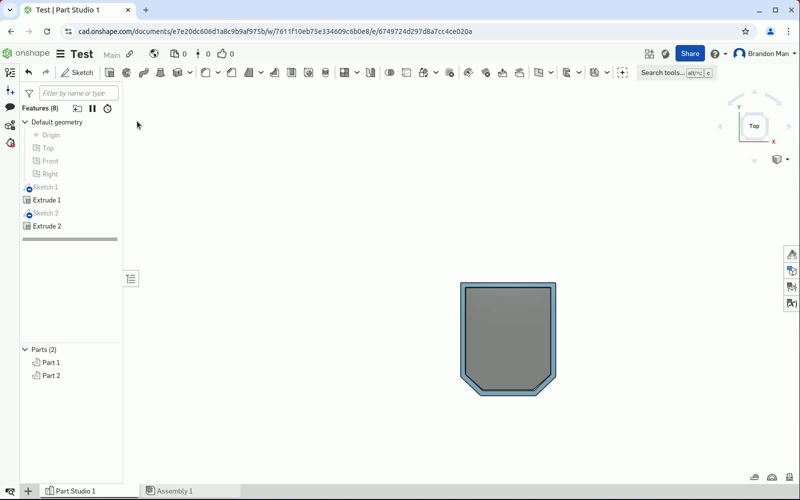
key(shift+h)
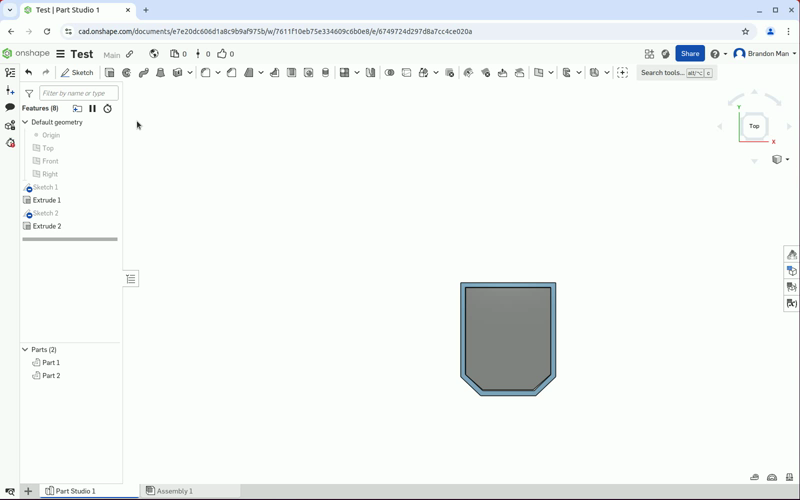
key(shift+h)
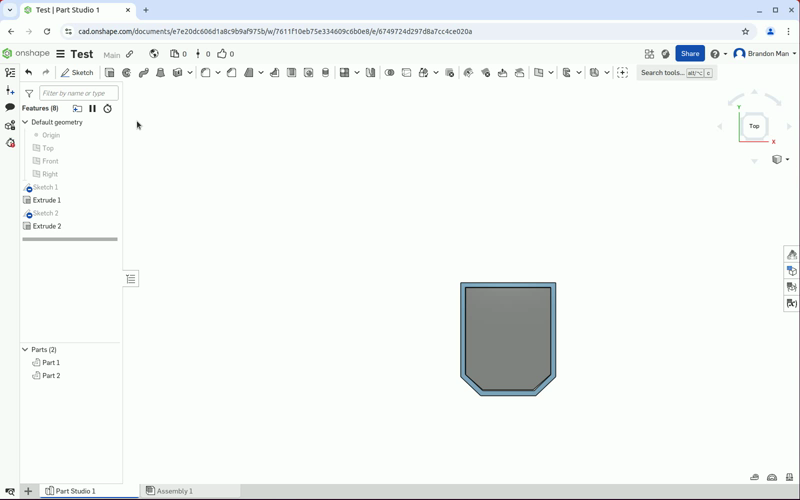
mouse_move(73, 189)
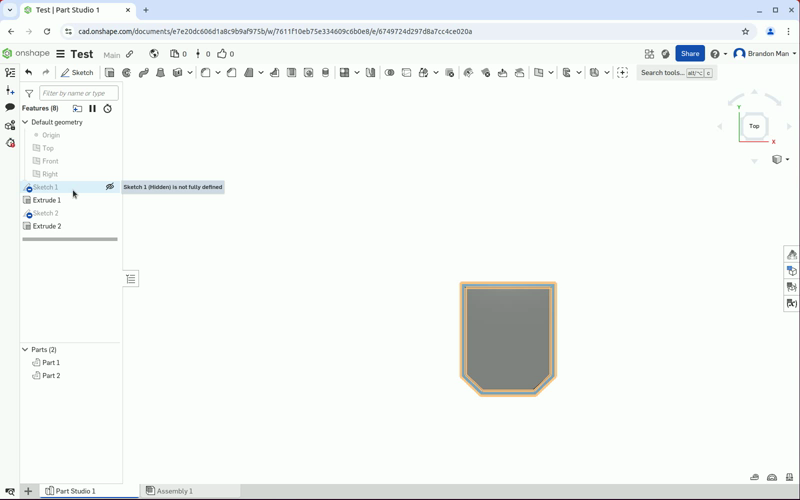
click(73, 189)
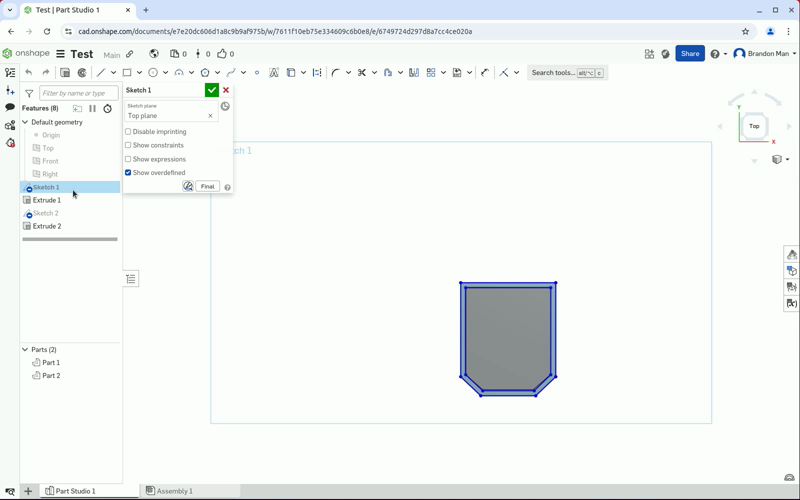
mouse_move(229, 92)
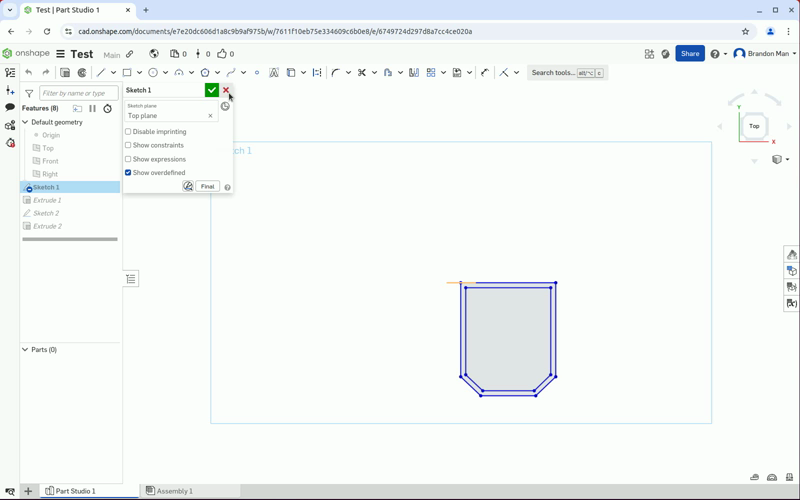
click(229, 92)
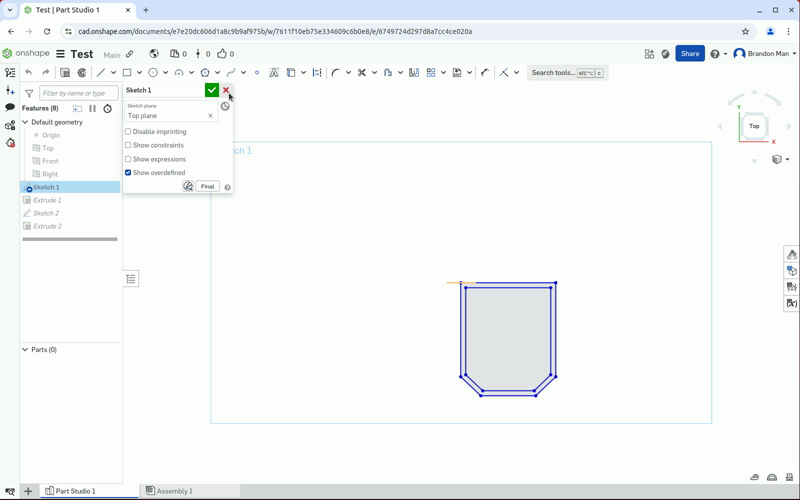
key(shift+s)
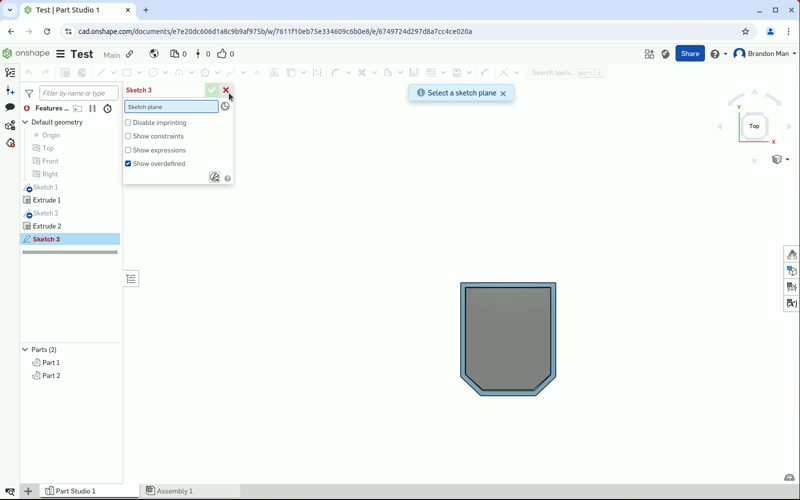
mouse_move(73, 150)
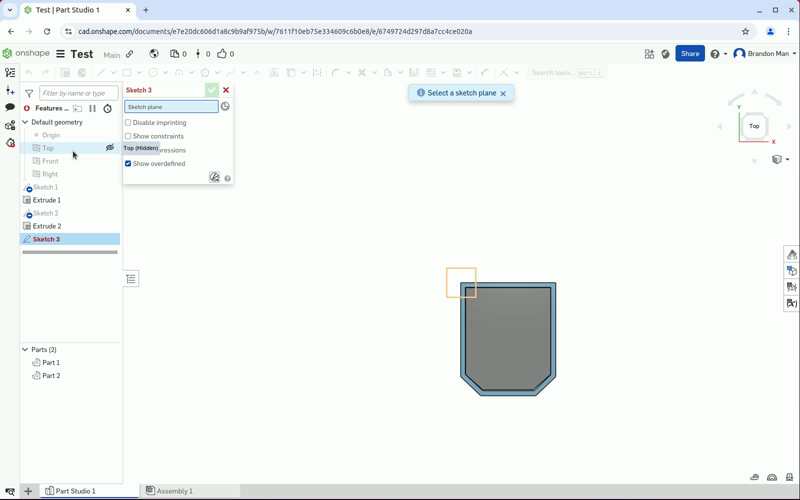
click(73, 150)
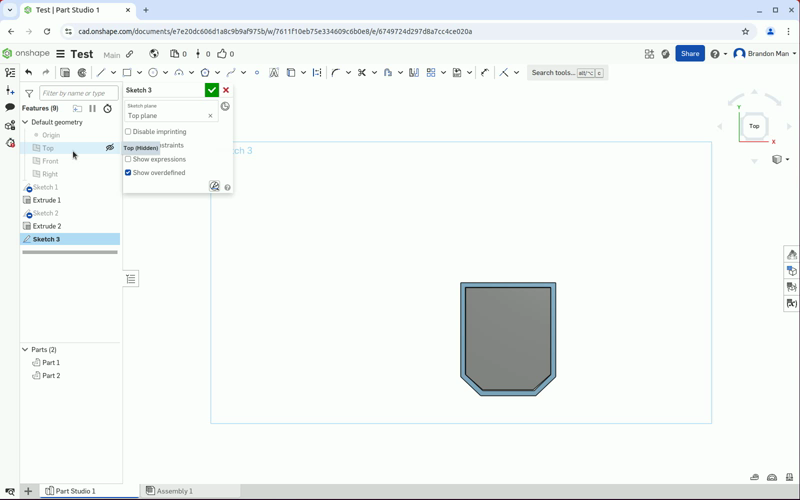
mouse_move(73, 352)
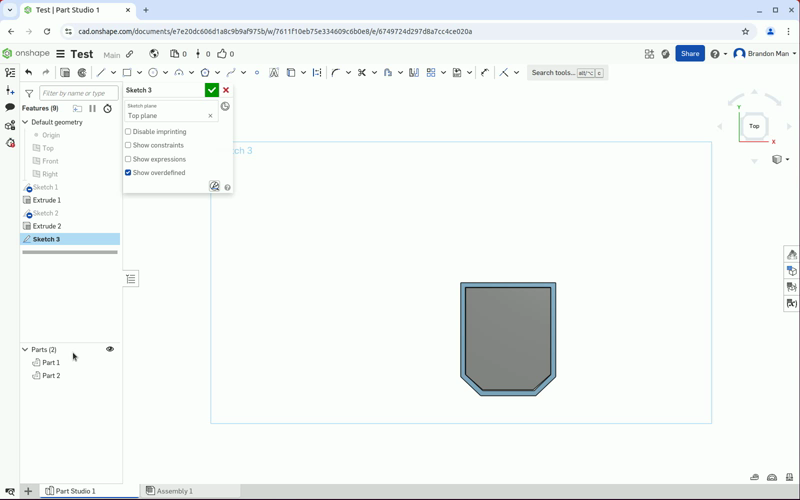
key(y)
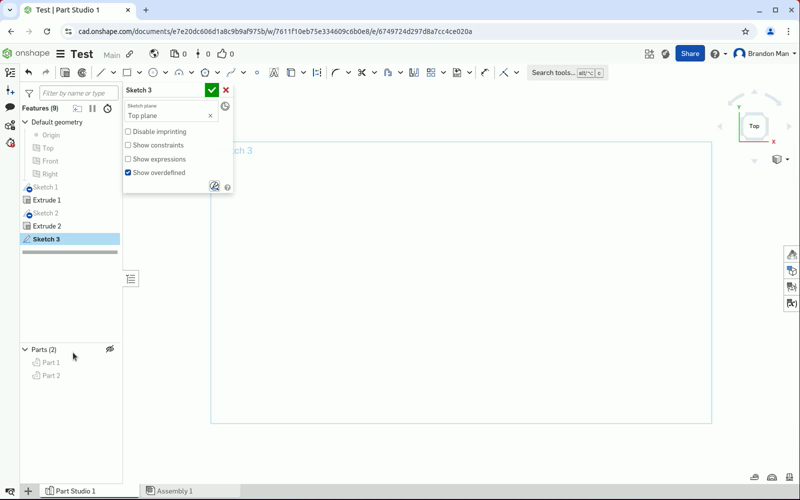
key(l)
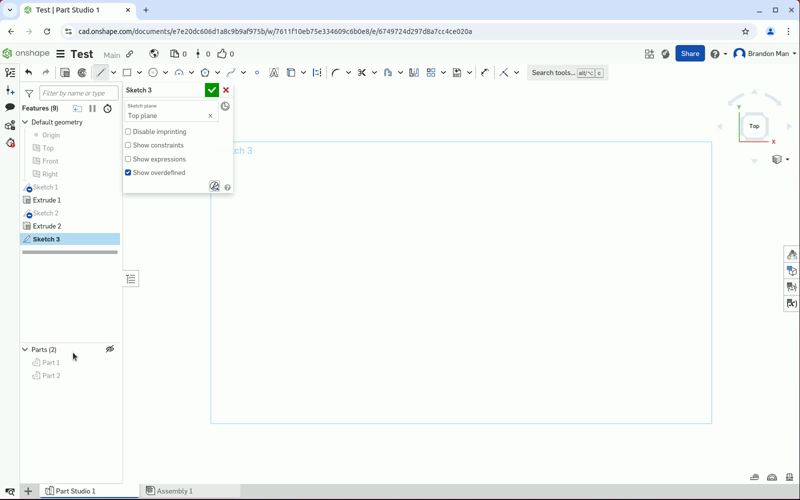
key_down(shift)
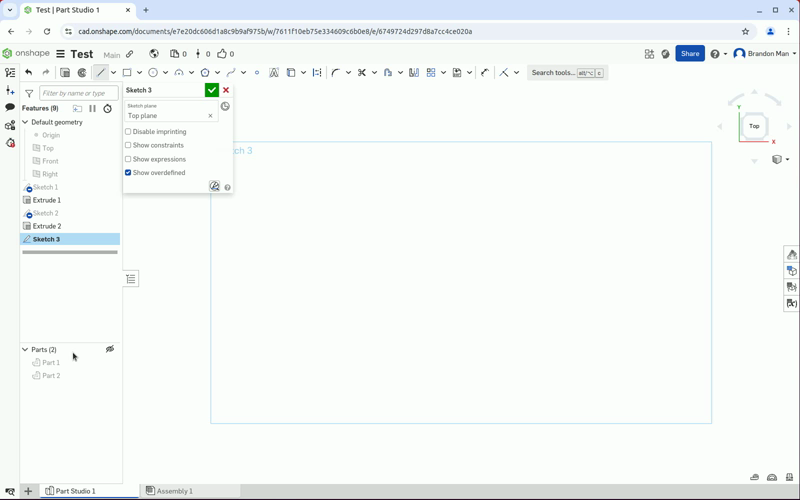
mouse_move(460, 376)
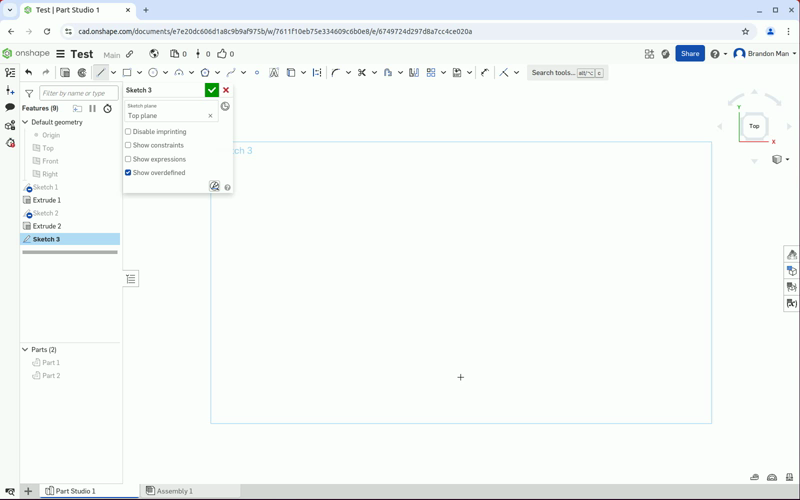
click(460, 376)
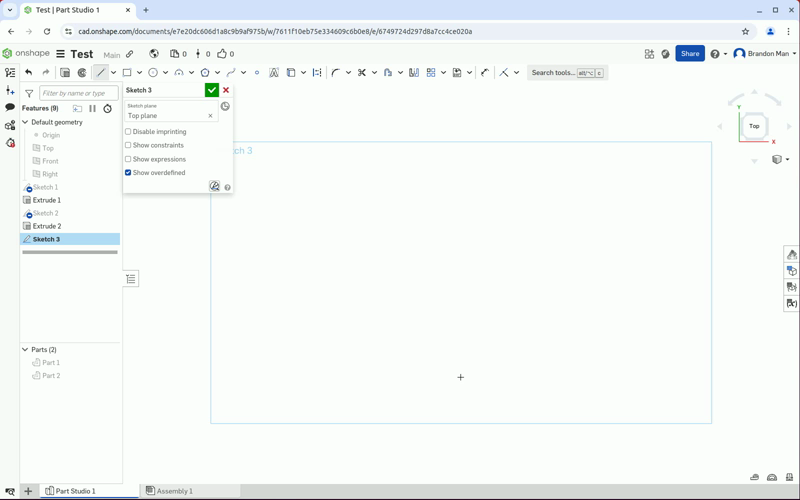
key_up(shift)
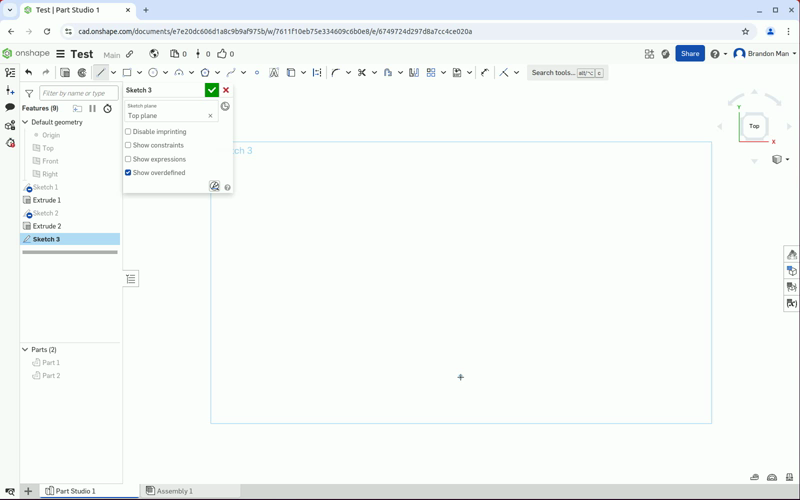
key_down(shift)
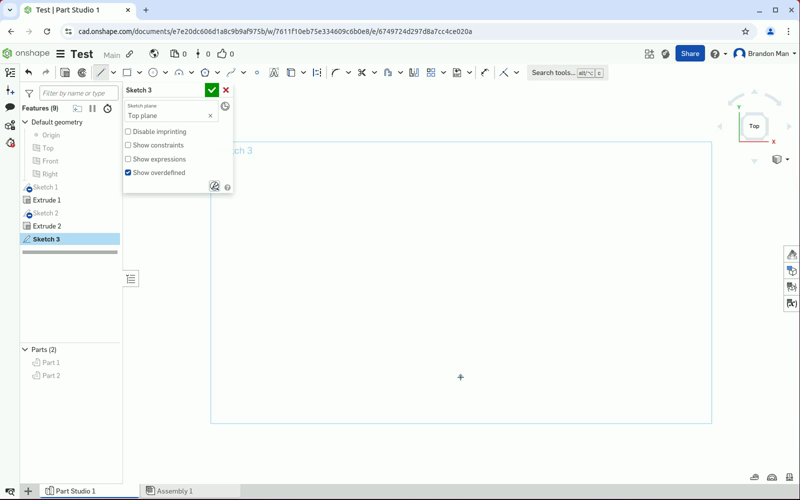
mouse_move(490, 376)
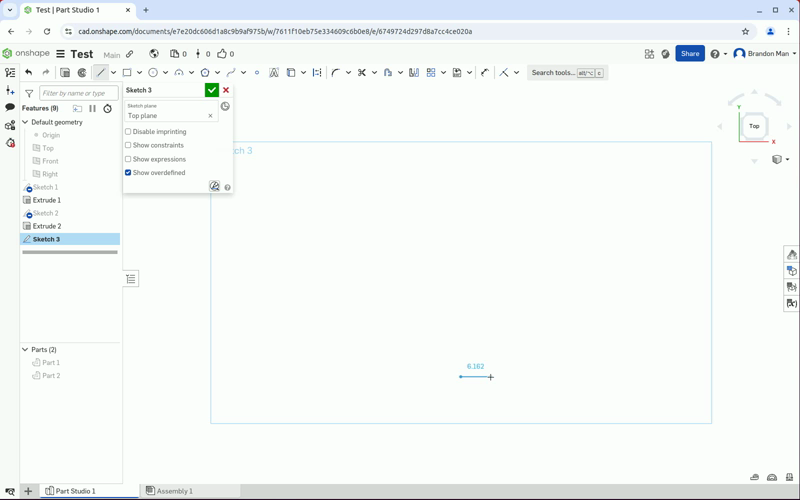
mouse_move(480, 395)
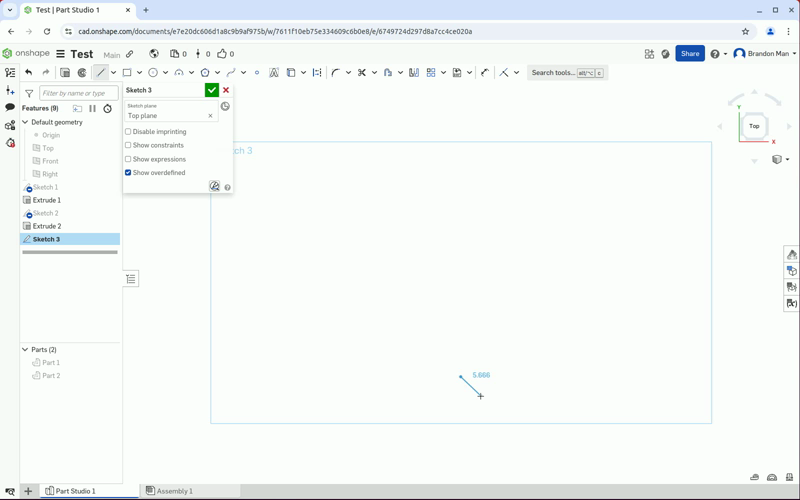
click(480, 395)
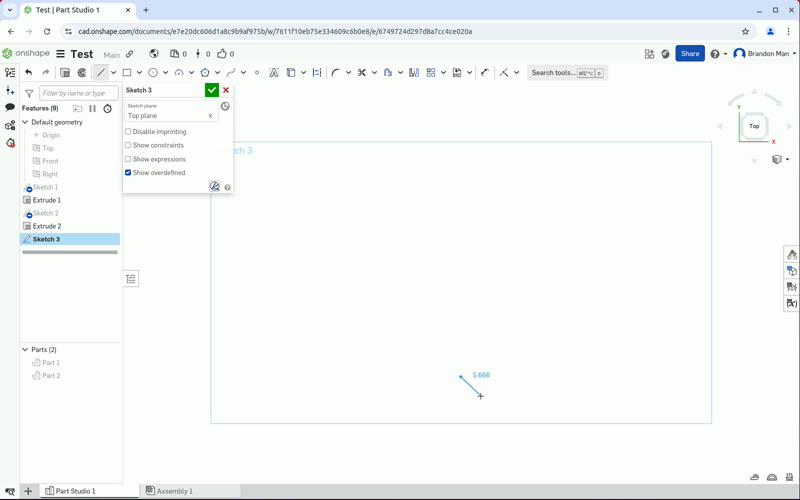
key_up(shift)
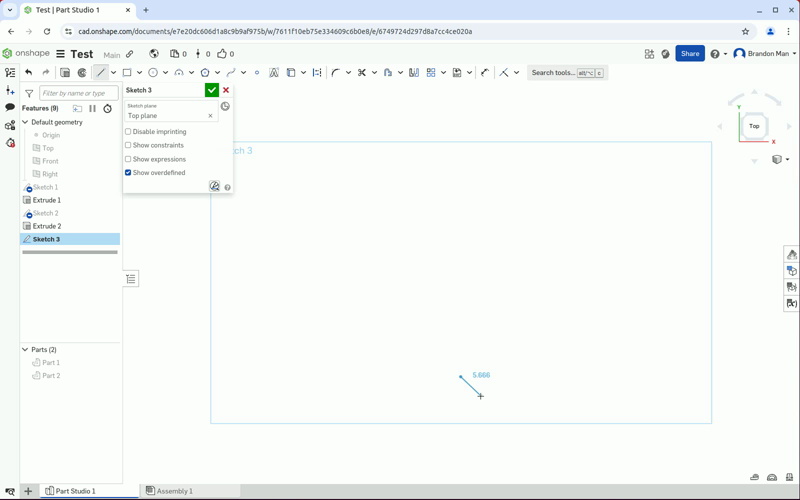
key_down(shift)
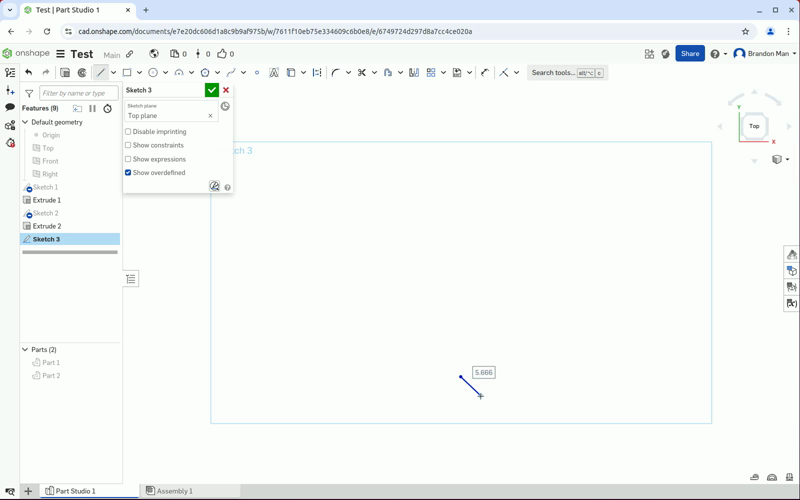
mouse_move(510, 395)
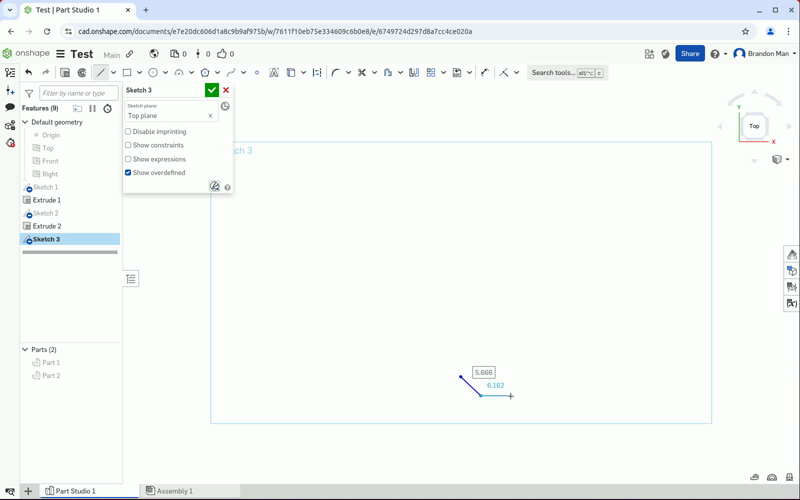
mouse_move(535, 395)
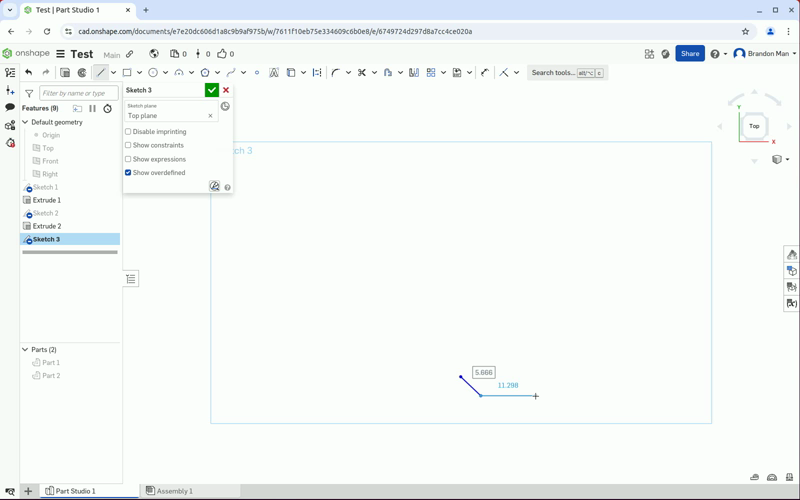
click(535, 395)
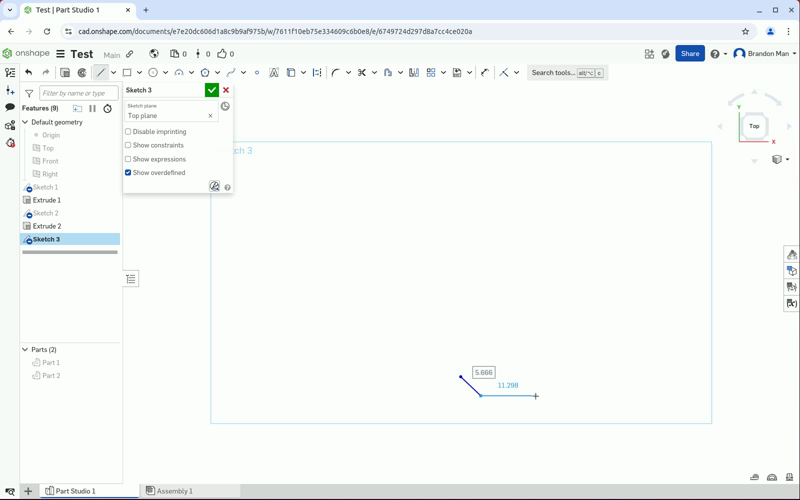
key_up(shift)
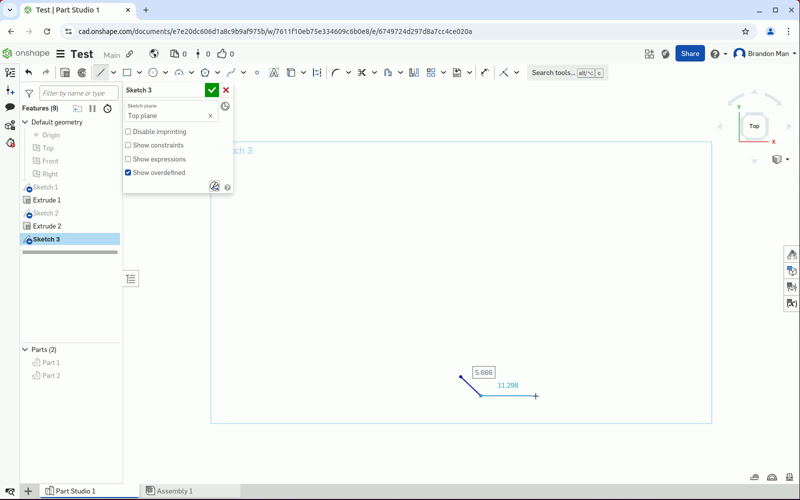
key_down(shift)
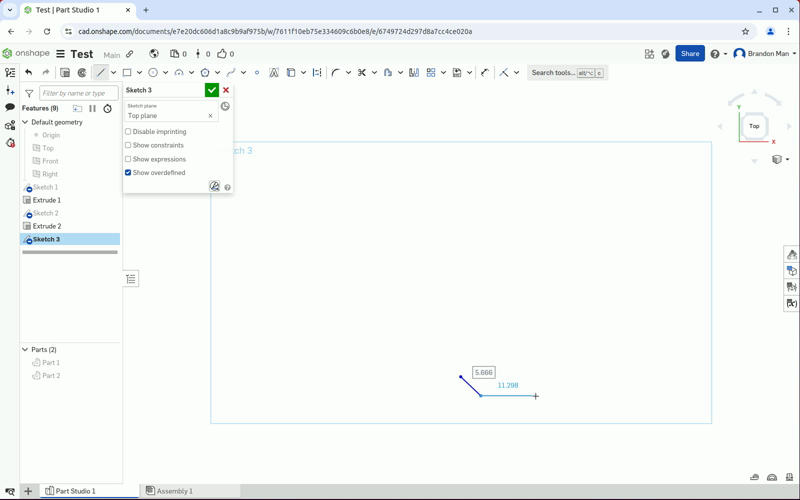
mouse_move(565, 395)
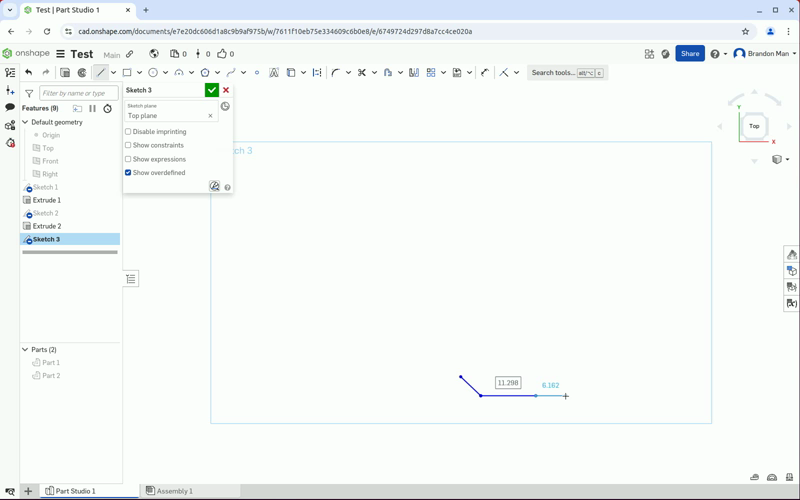
mouse_move(555, 376)
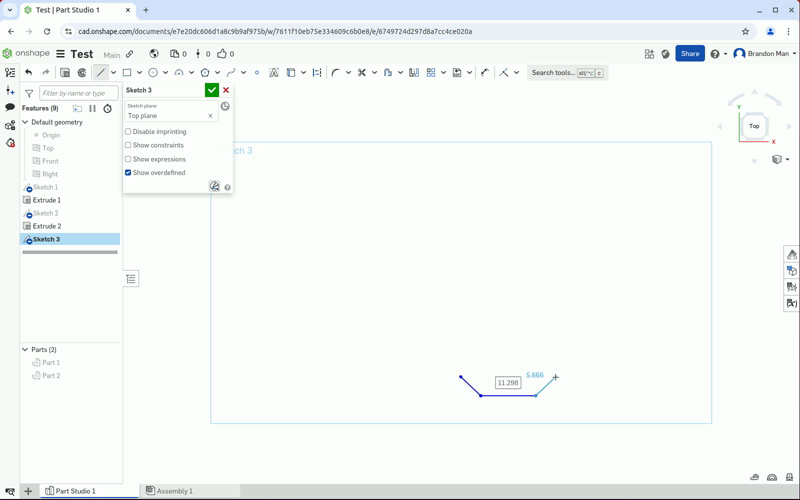
click(555, 376)
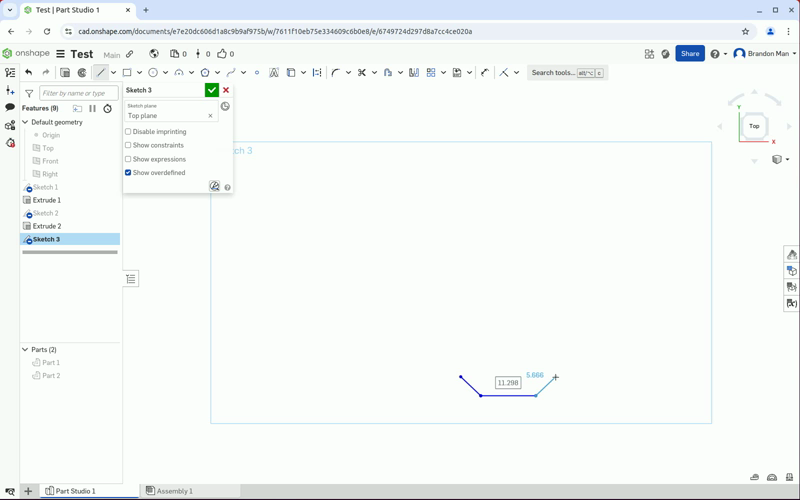
key_up(shift)
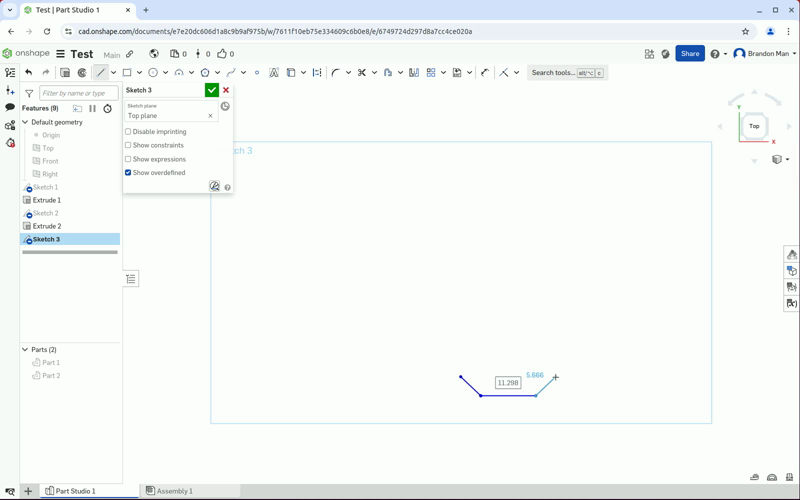
key_down(shift)
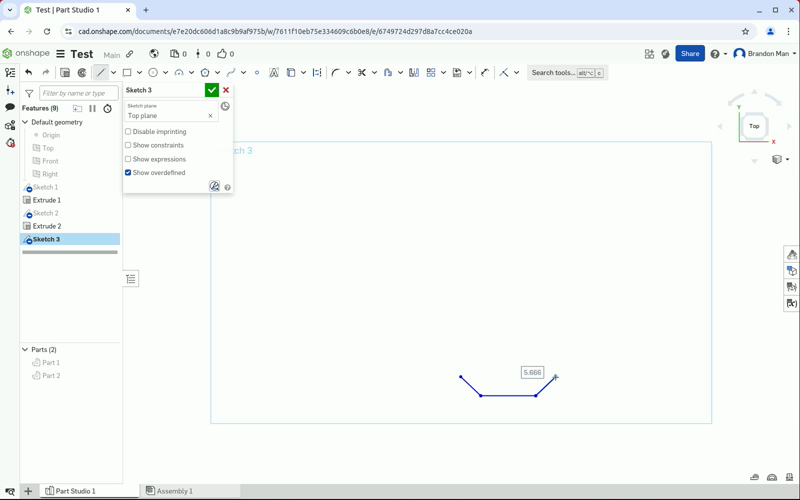
mouse_move(555, 282)
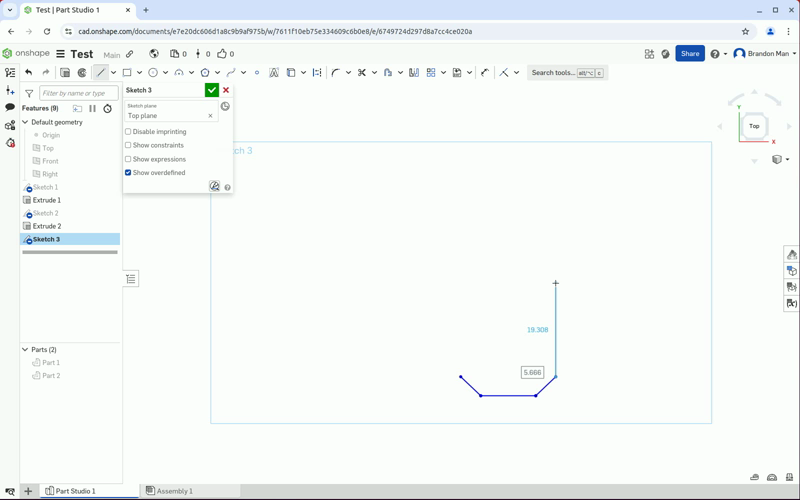
click(555, 282)
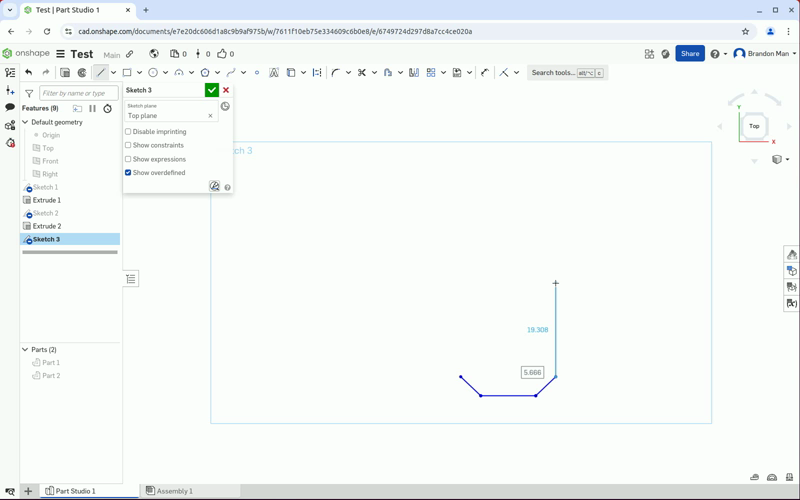
key_up(shift)
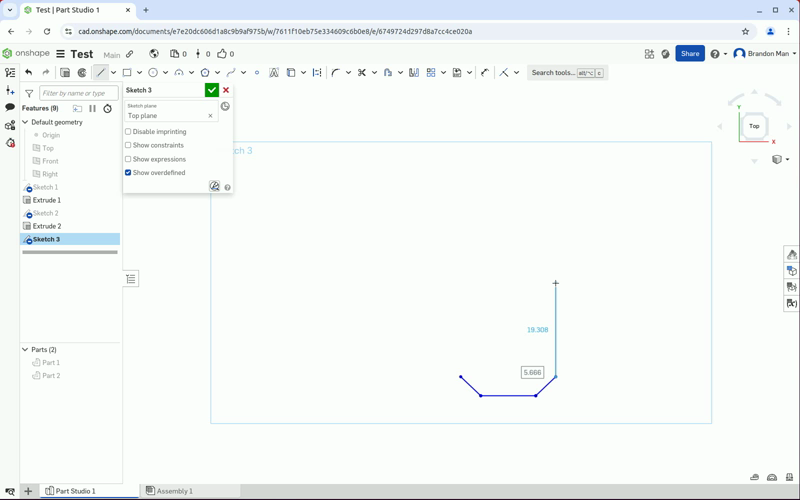
key_down(shift)
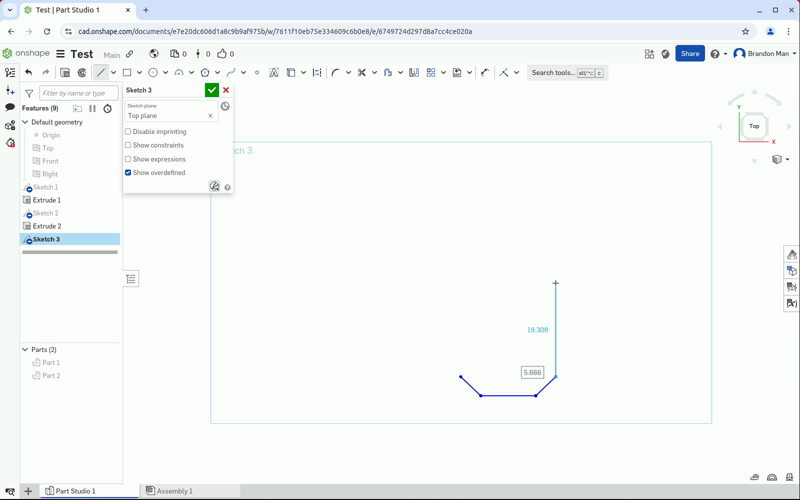
mouse_move(460, 282)
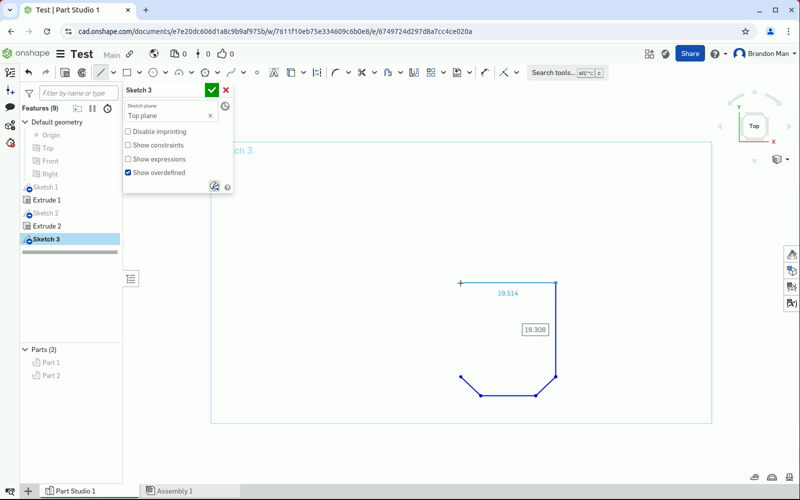
click(460, 282)
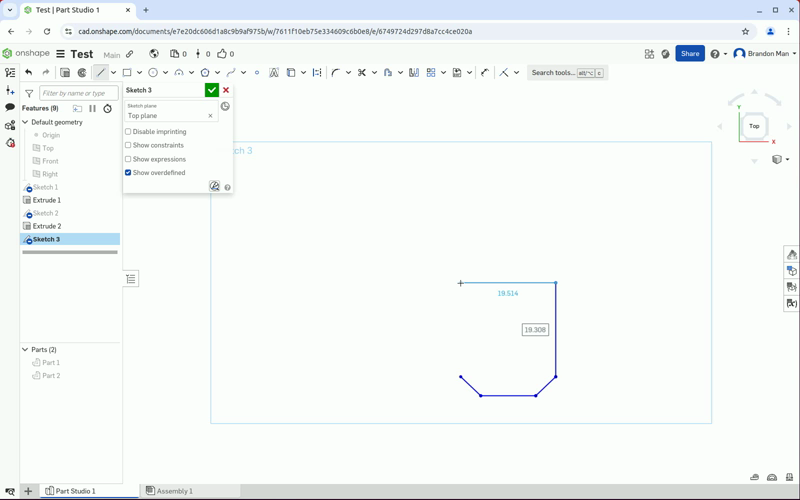
key_up(shift)
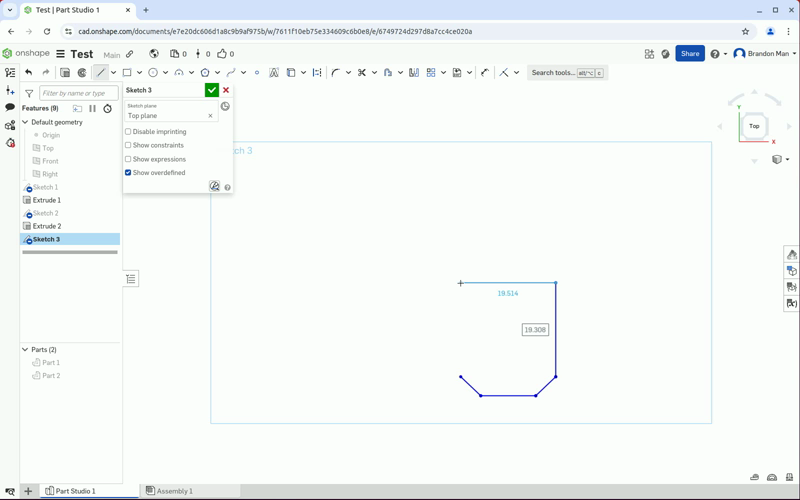
key_down(shift)
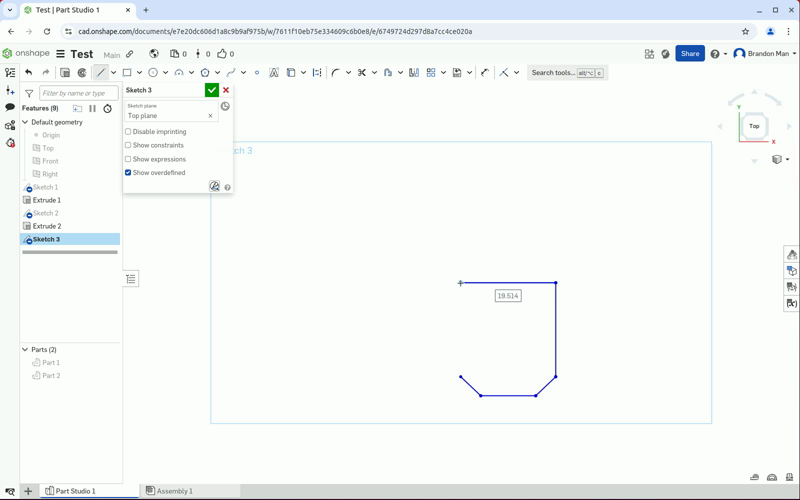
mouse_move(460, 376)
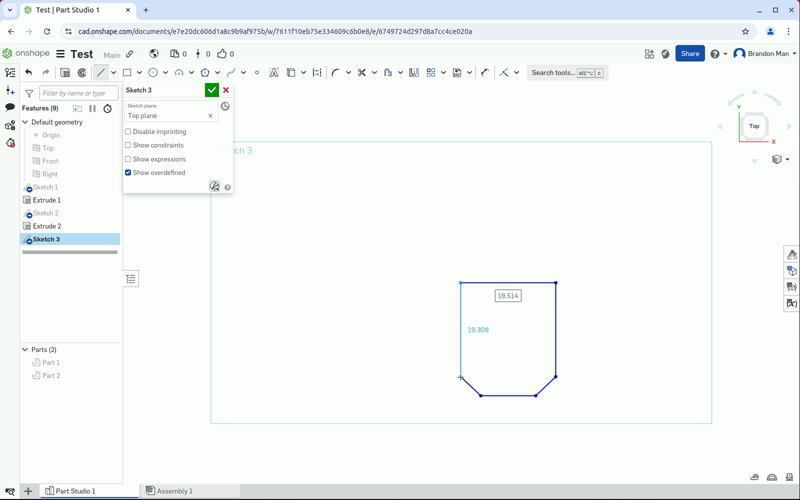
key_up(shift)
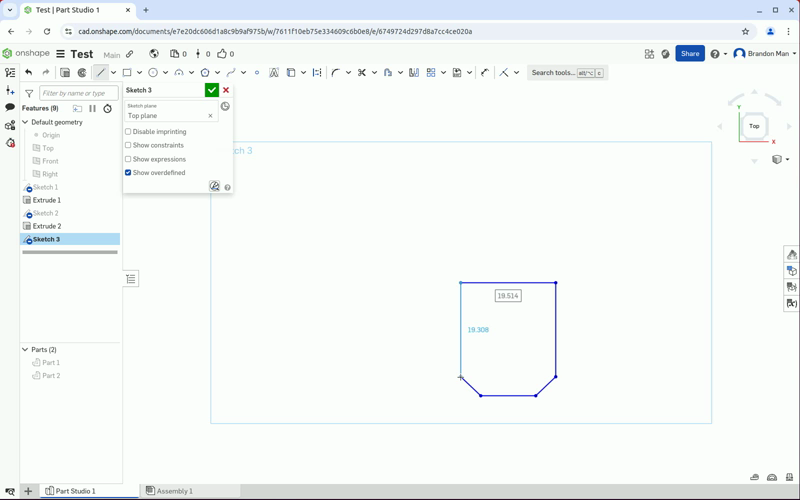
click(460, 376)
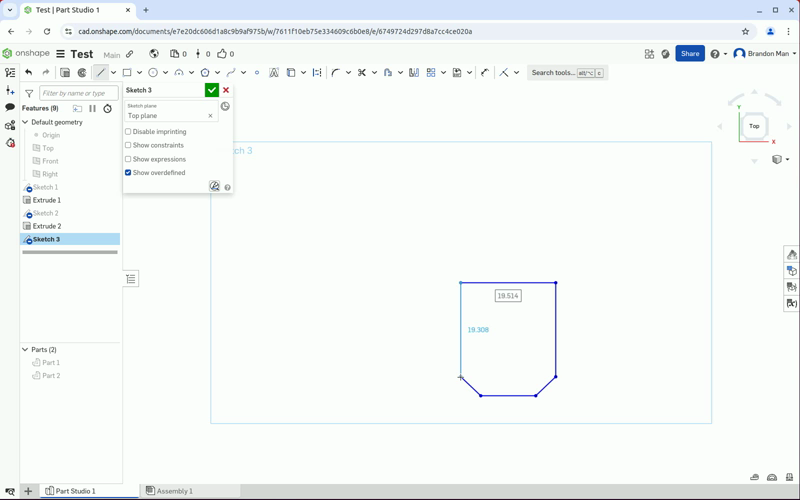
key(esc)
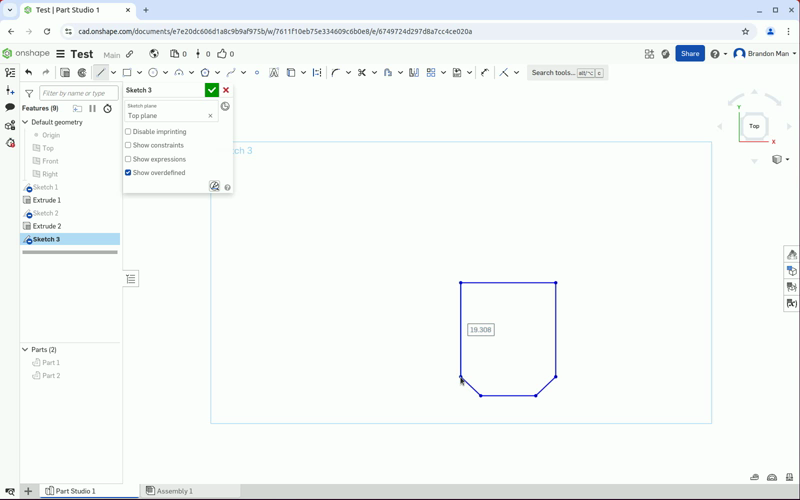
key(l)
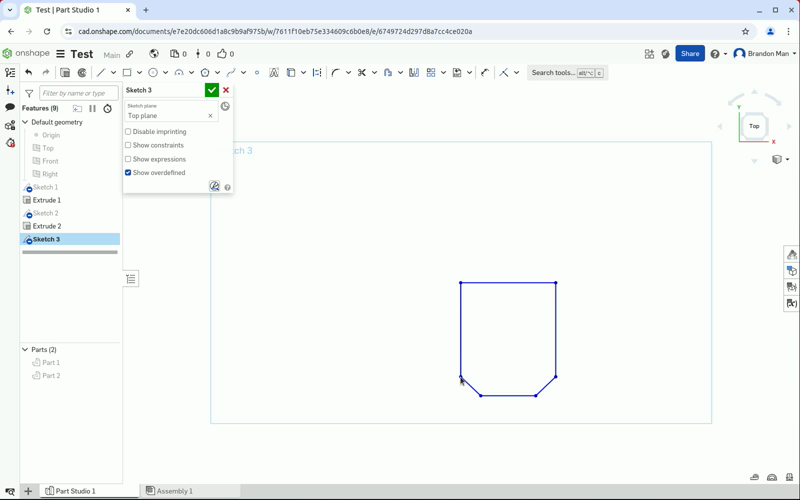
key_down(shift)
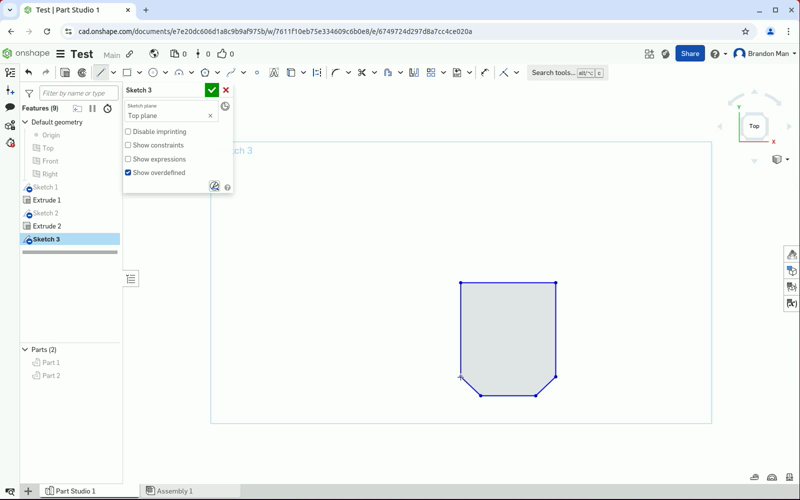
mouse_move(465, 374)
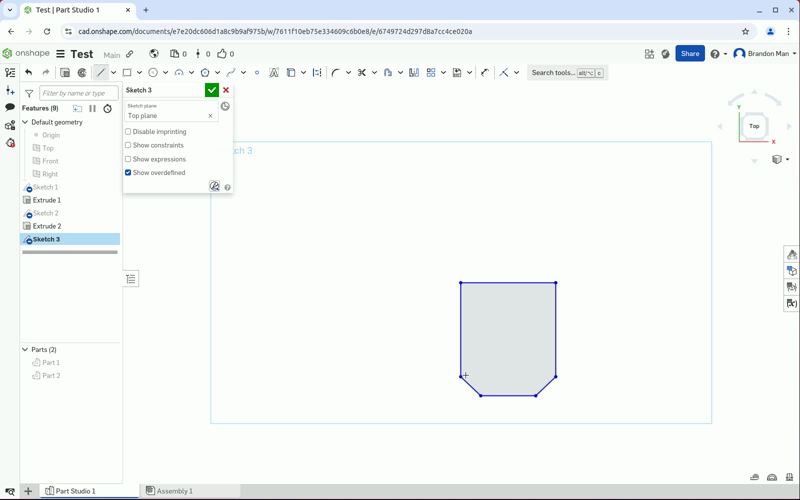
click(465, 374)
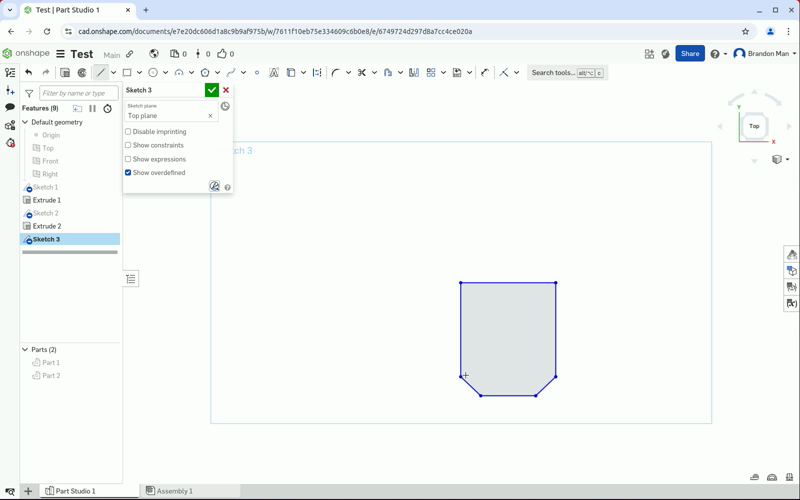
key_up(shift)
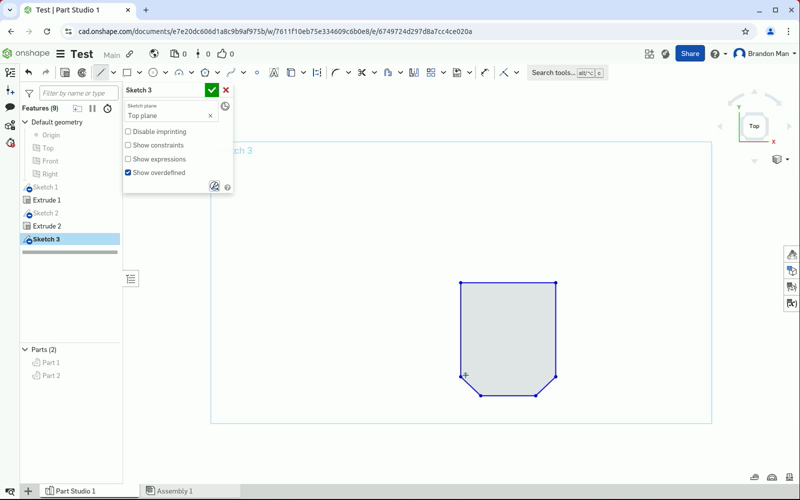
key_down(shift)
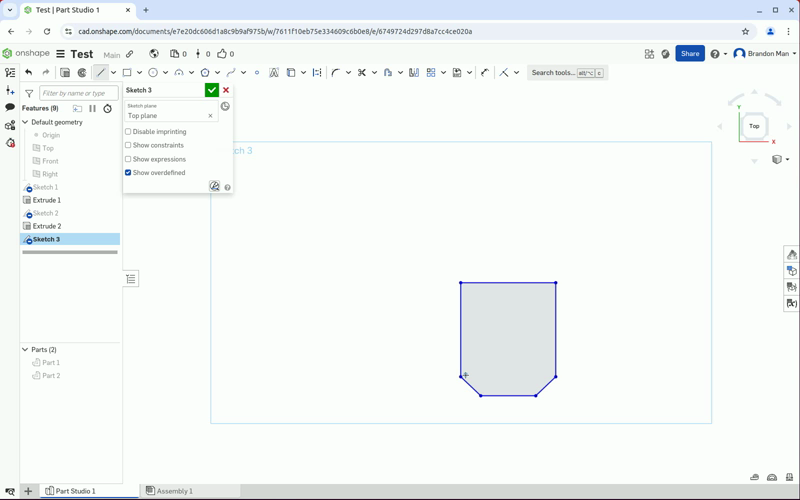
mouse_move(495, 374)
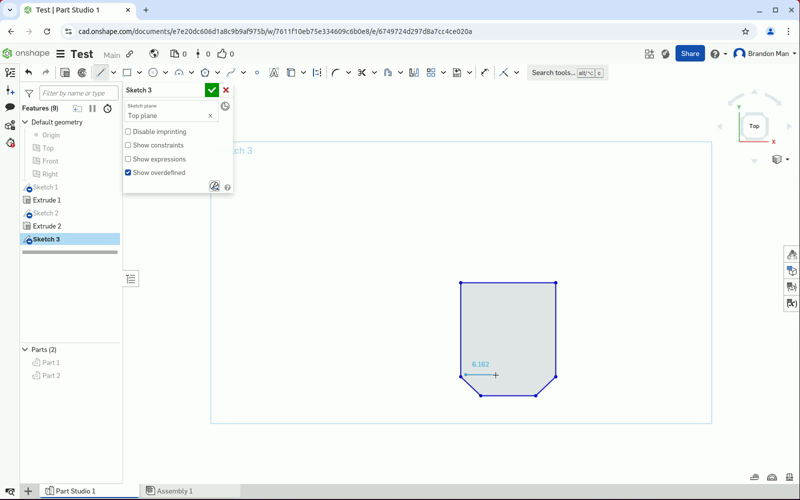
mouse_move(482, 390)
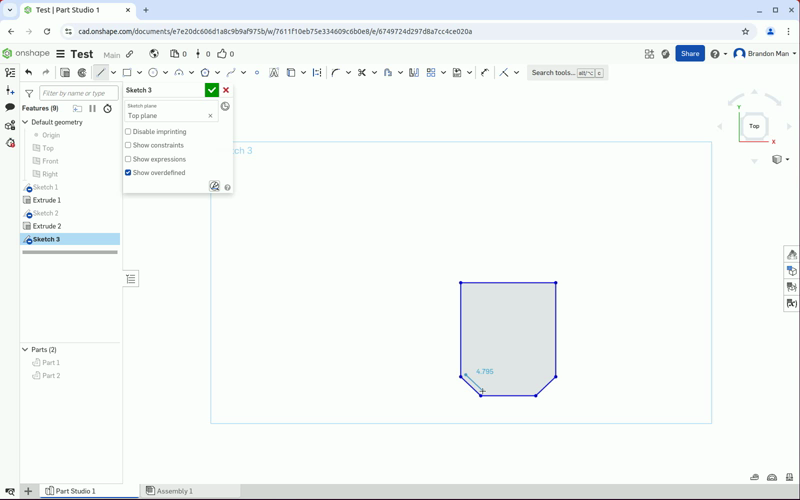
click(482, 390)
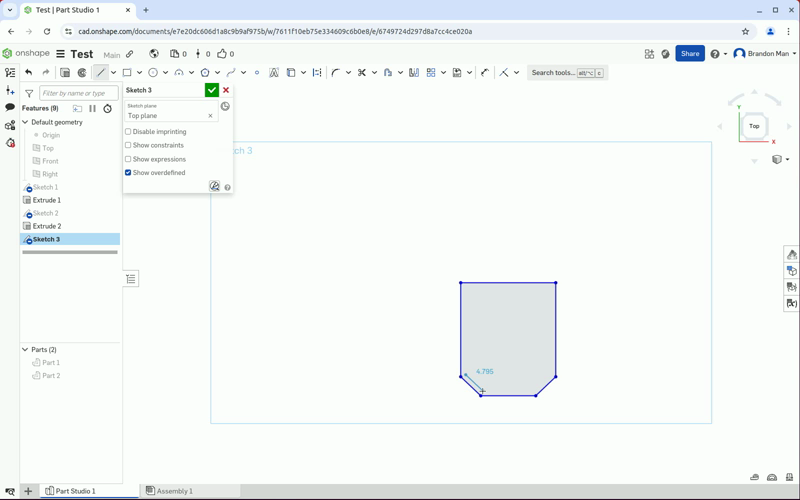
key_up(shift)
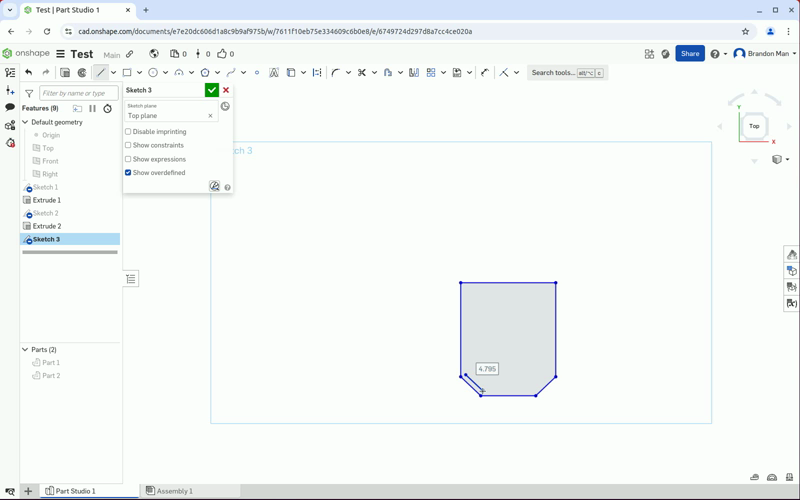
key_down(shift)
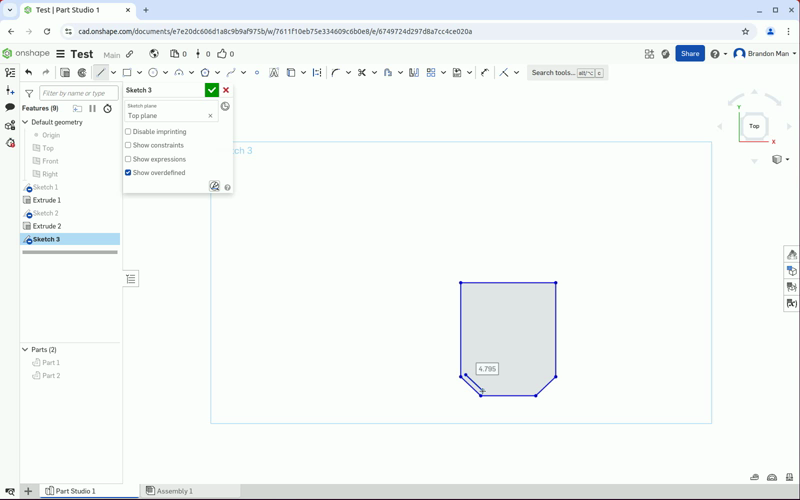
mouse_move(512, 390)
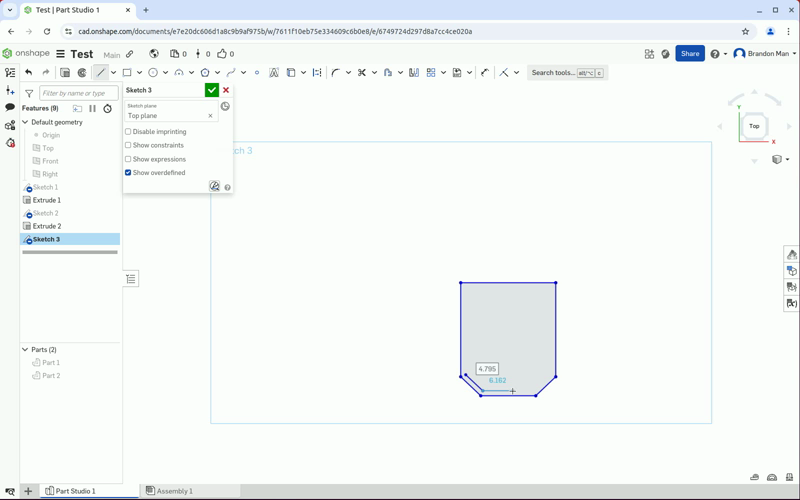
mouse_move(534, 390)
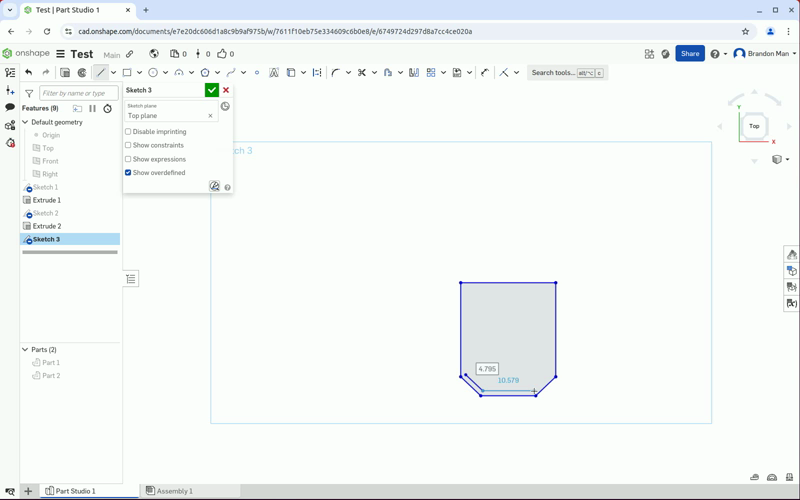
click(534, 390)
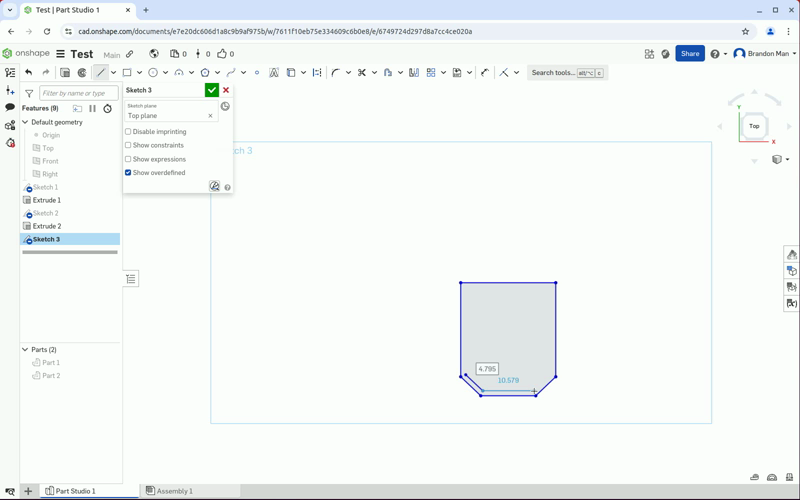
key_up(shift)
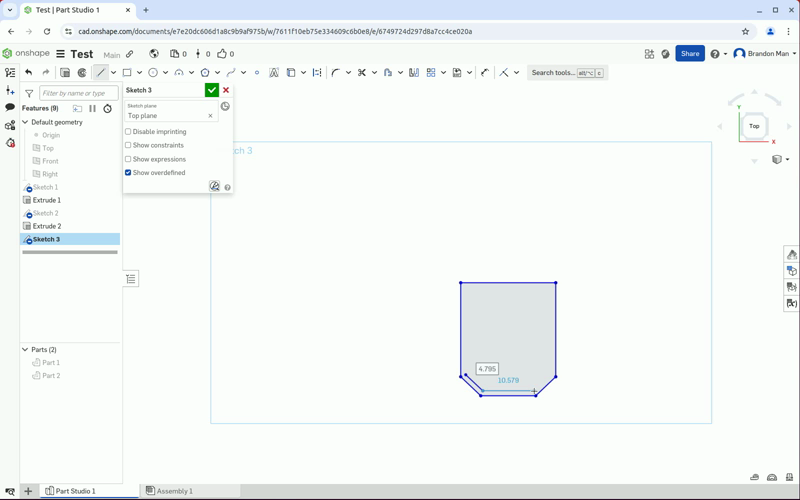
key_down(shift)
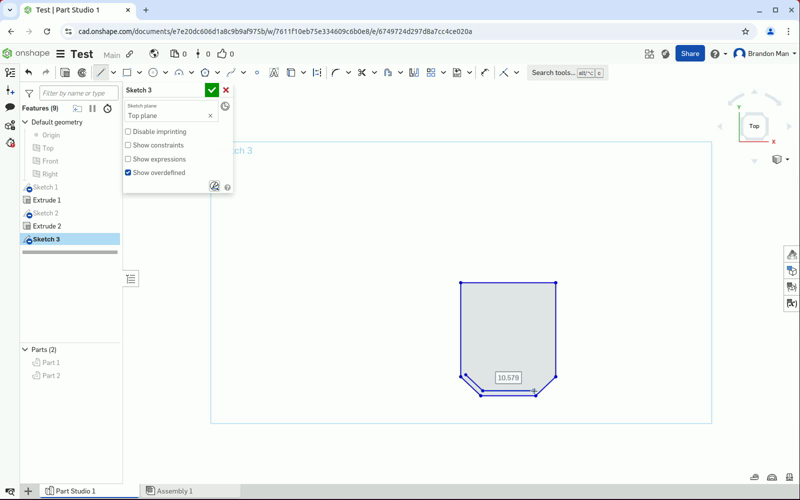
mouse_move(564, 390)
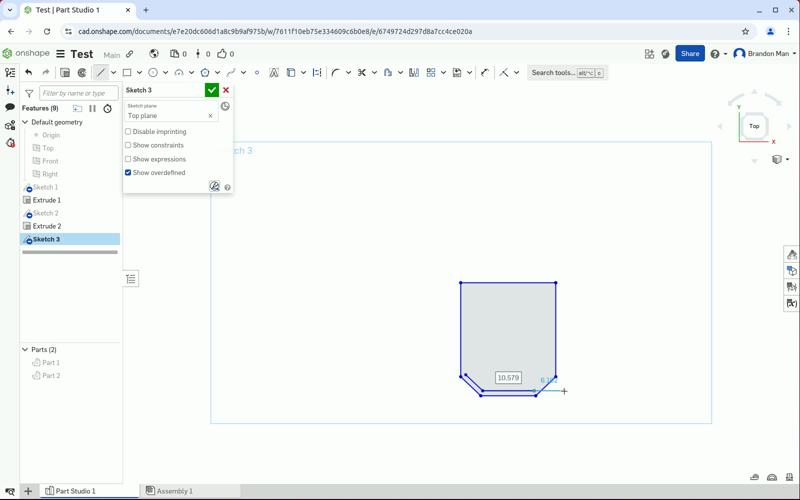
mouse_move(550, 374)
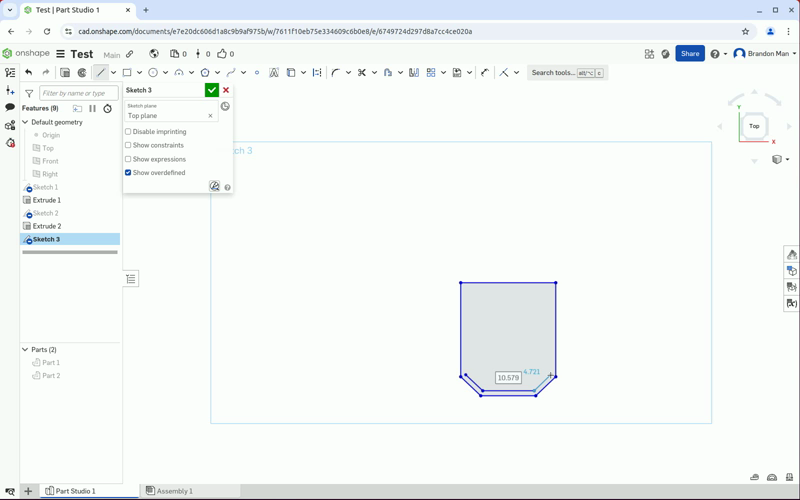
click(550, 374)
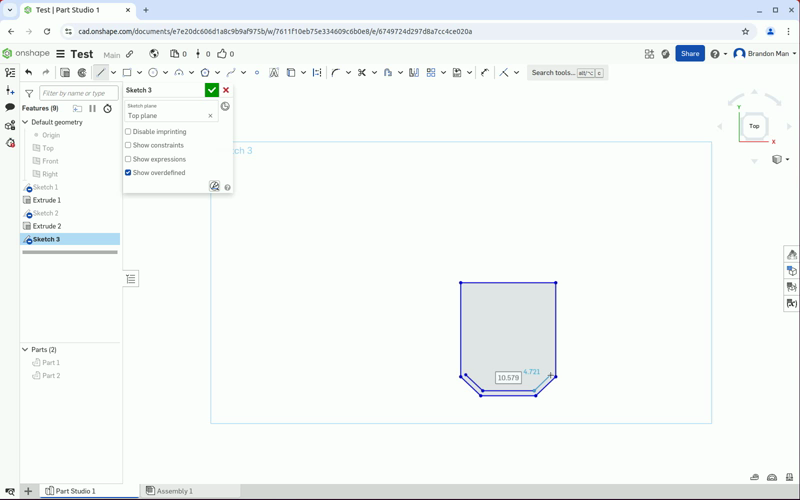
key_up(shift)
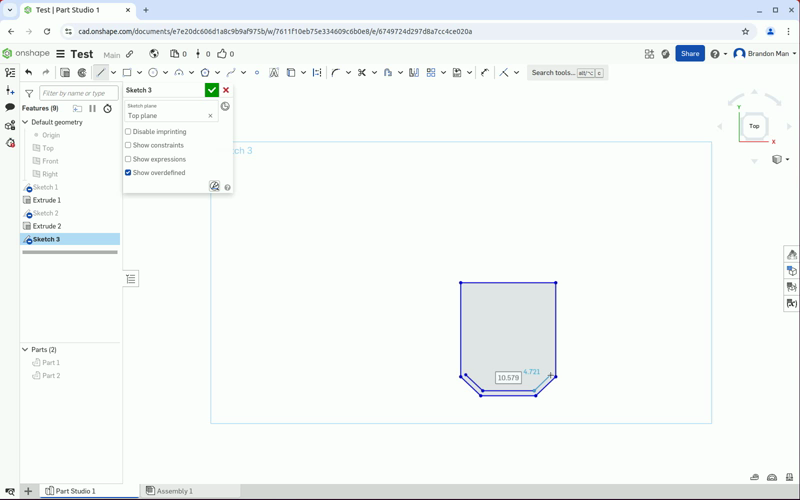
key_down(shift)
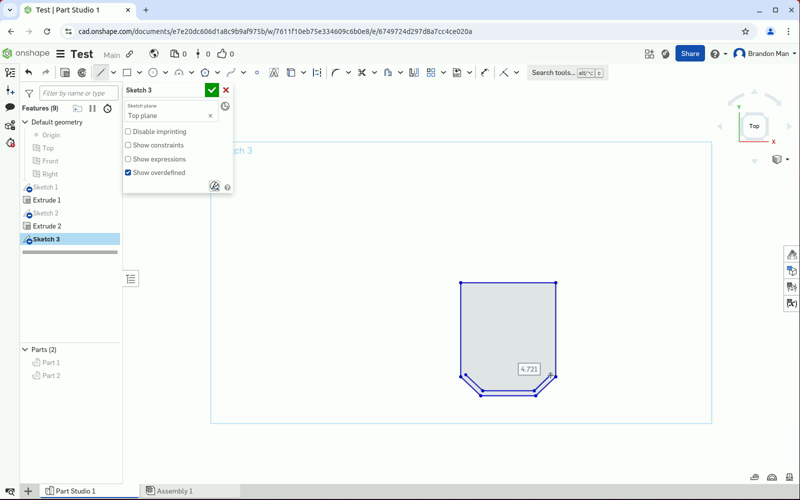
mouse_move(550, 287)
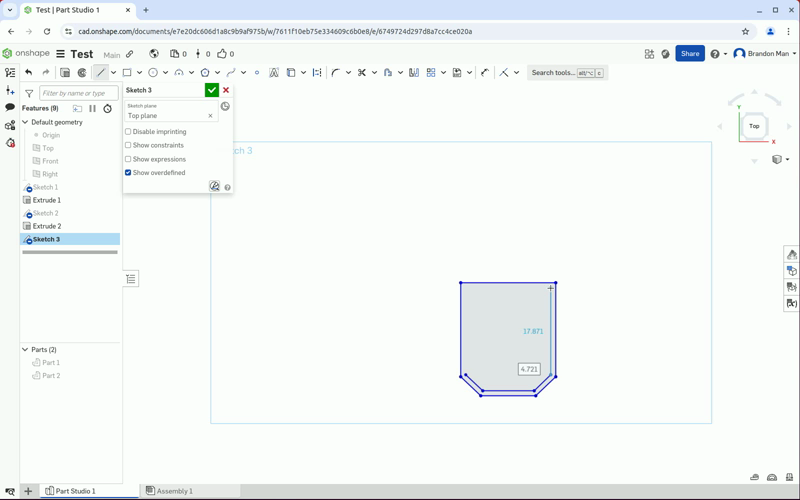
click(550, 287)
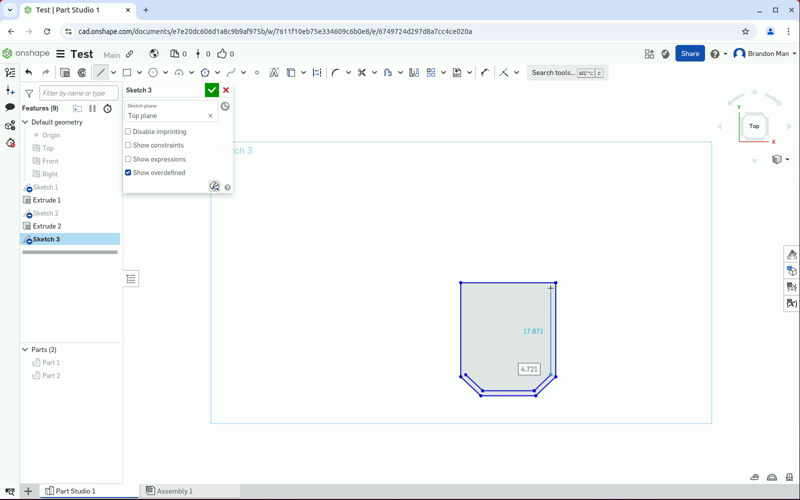
key_up(shift)
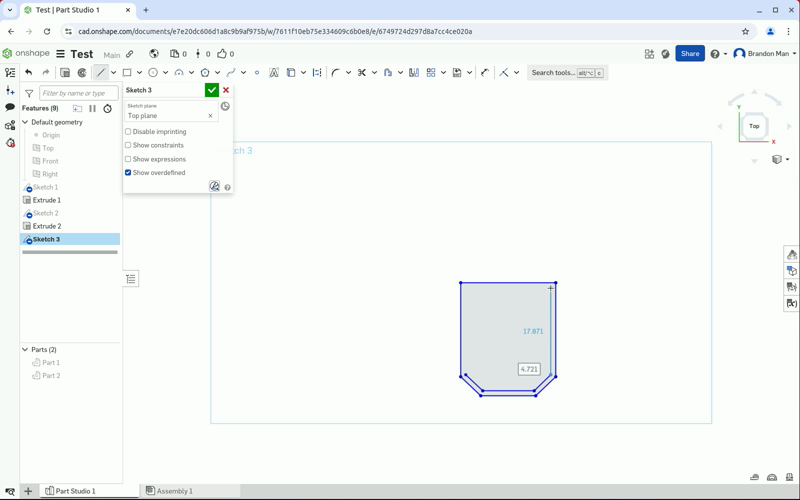
key_down(shift)
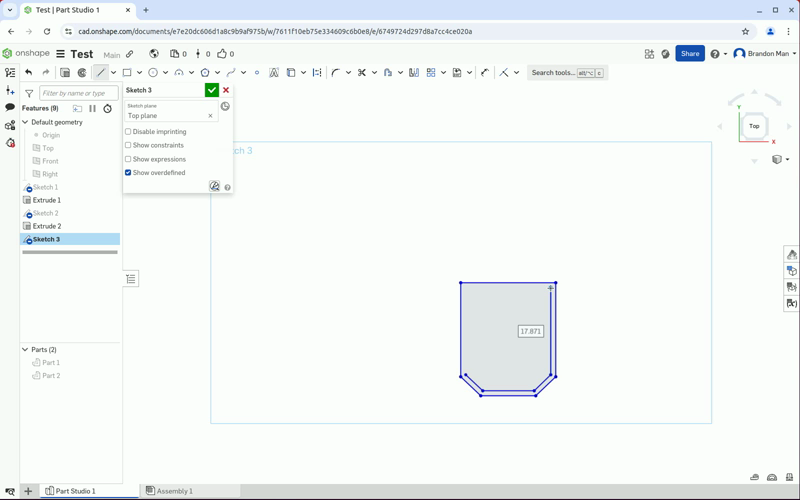
mouse_move(465, 287)
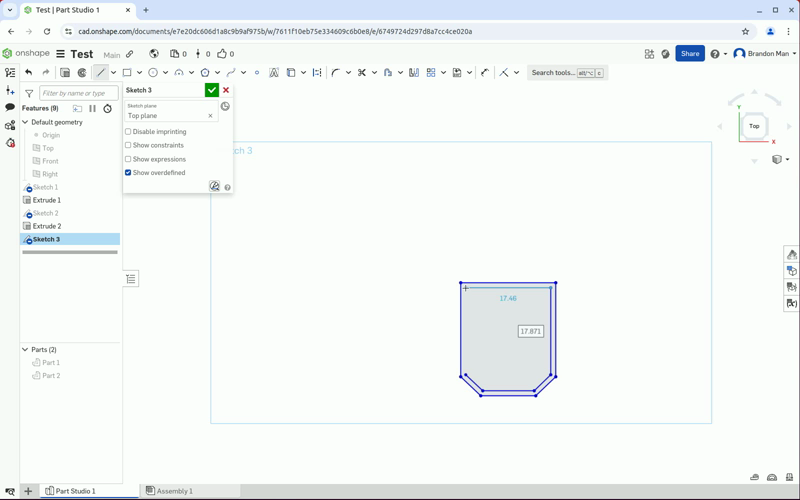
click(465, 287)
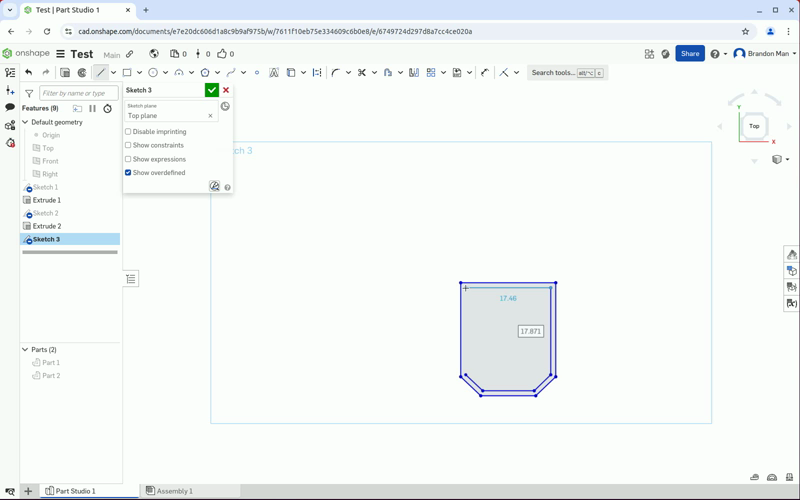
key_up(shift)
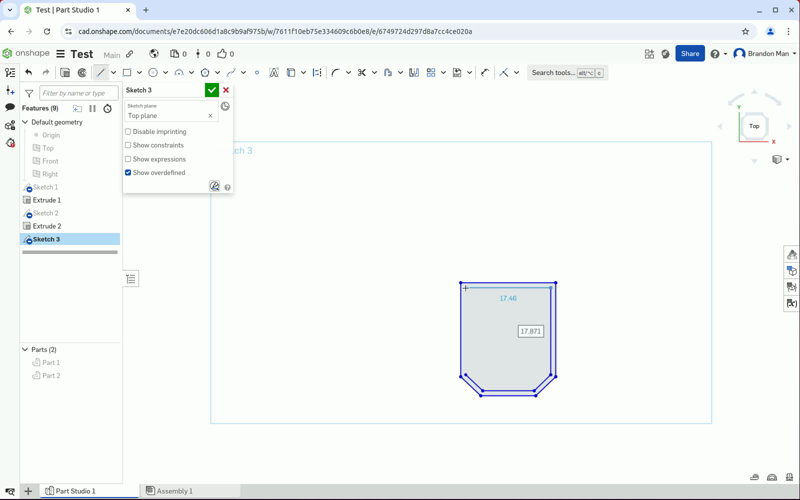
key_down(shift)
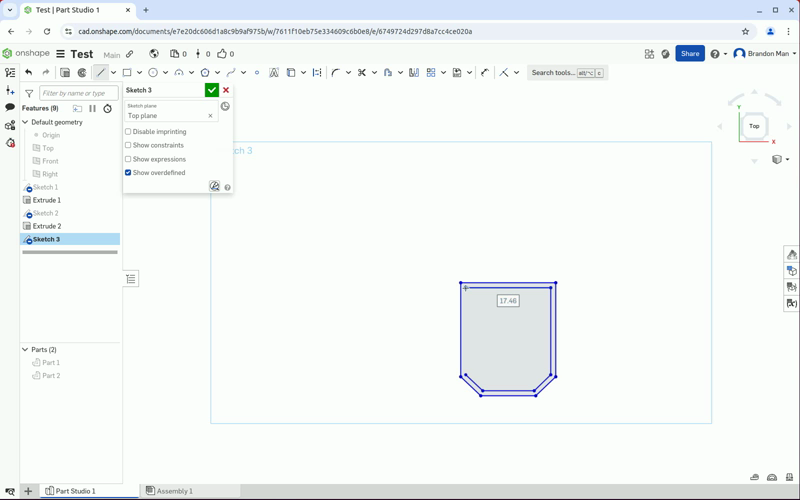
mouse_move(465, 374)
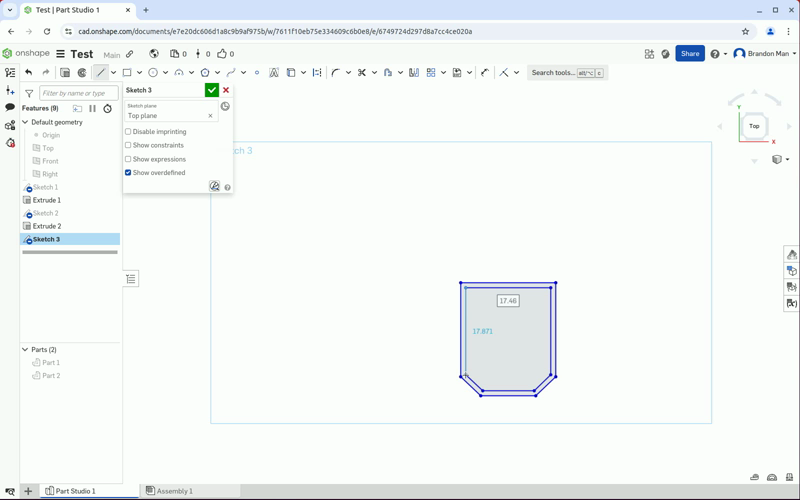
key_up(shift)
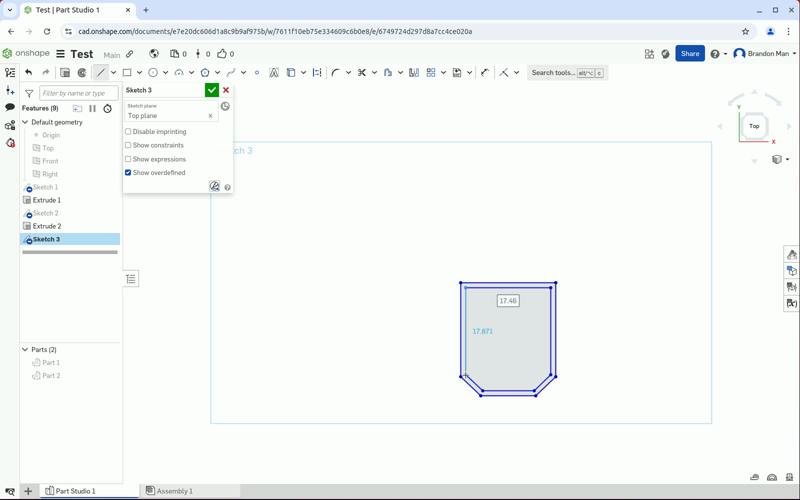
click(465, 374)
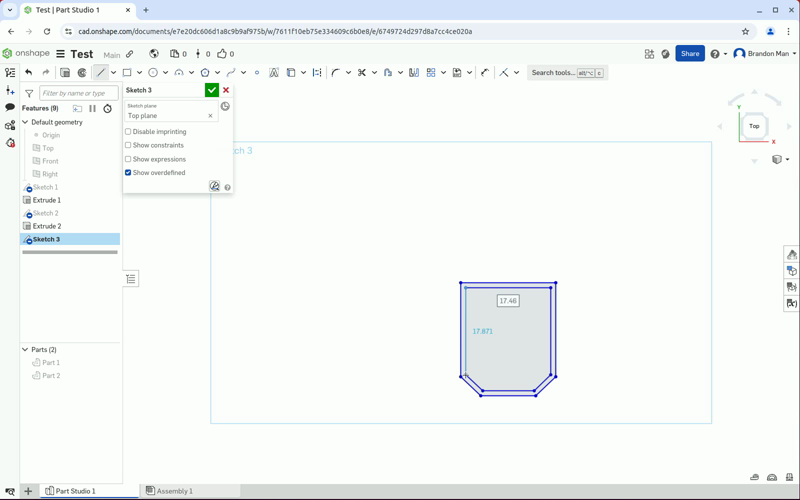
key(esc)
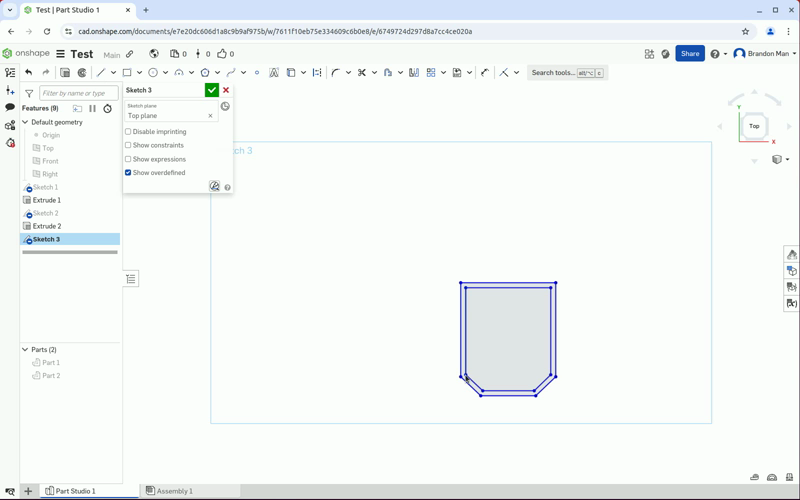
mouse_move(530, 392)
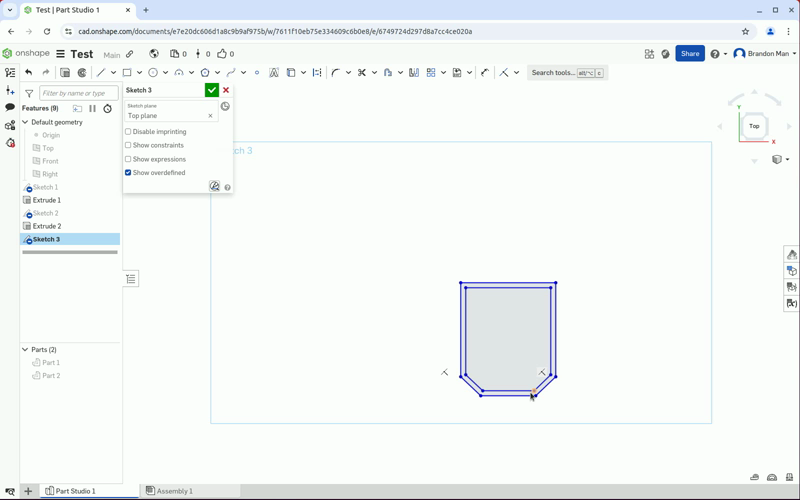
click(530, 392)
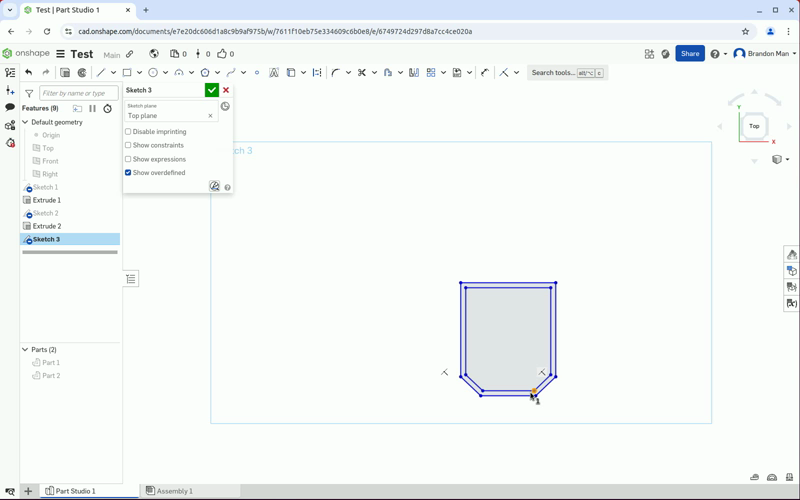
mouse_move(73, 352)
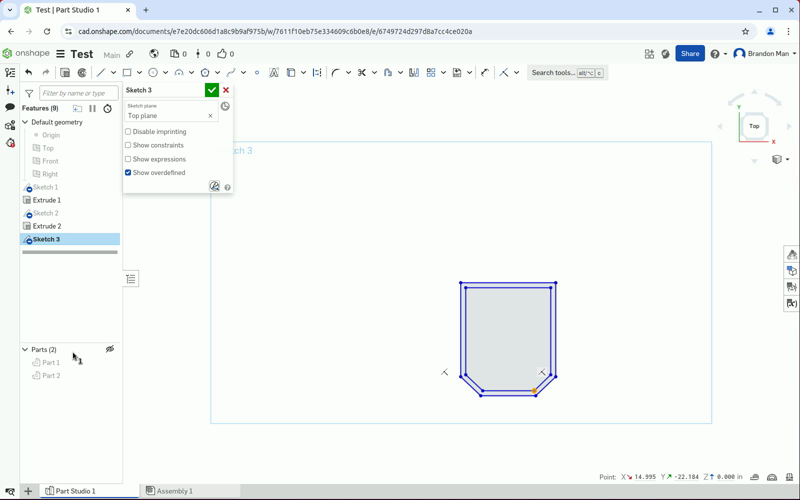
key(shift+y)
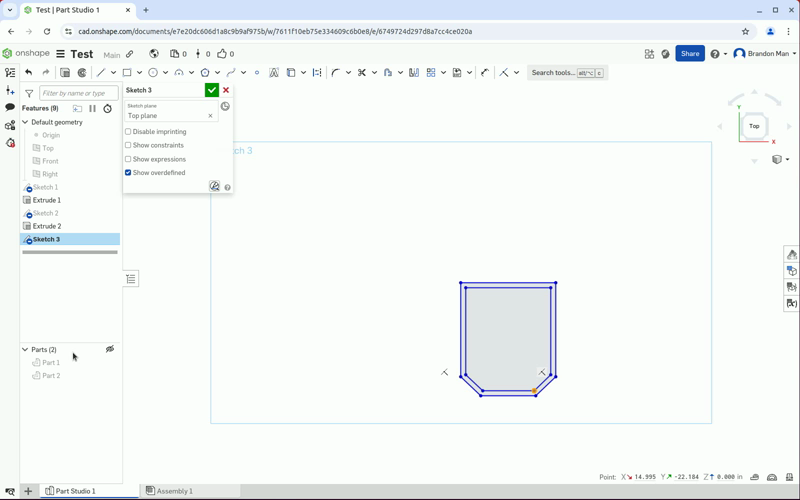
key(shift+e)
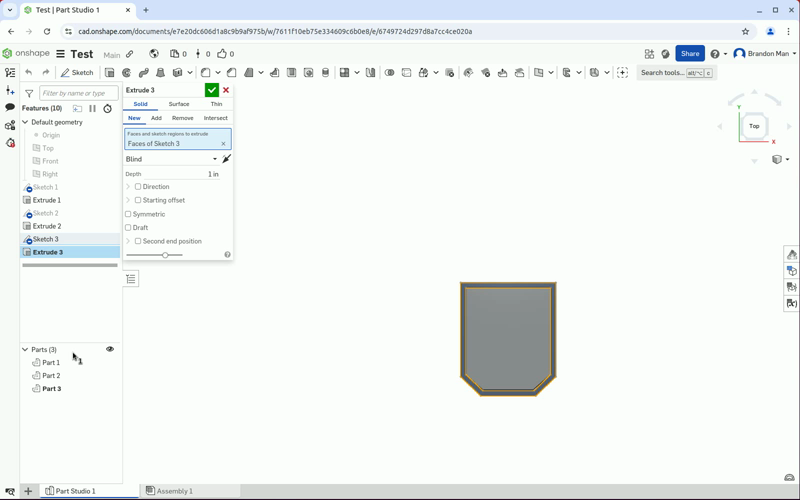
mouse_move(143, 106)
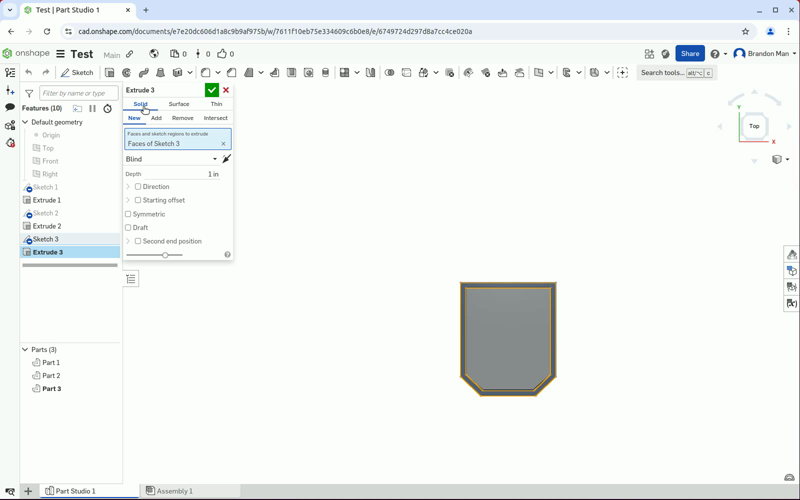
click(143, 106)
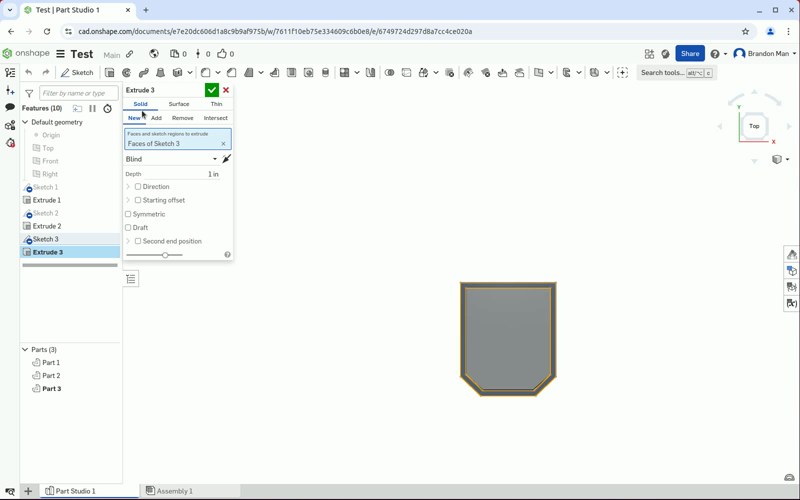
mouse_move(137, 120)
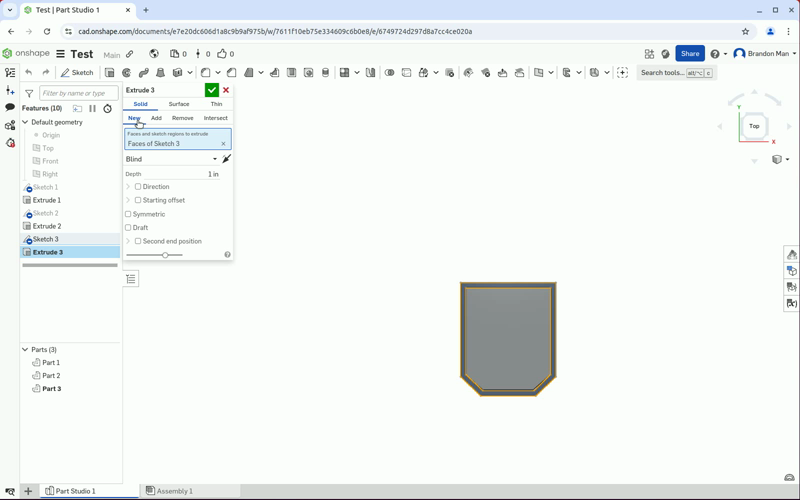
click(137, 120)
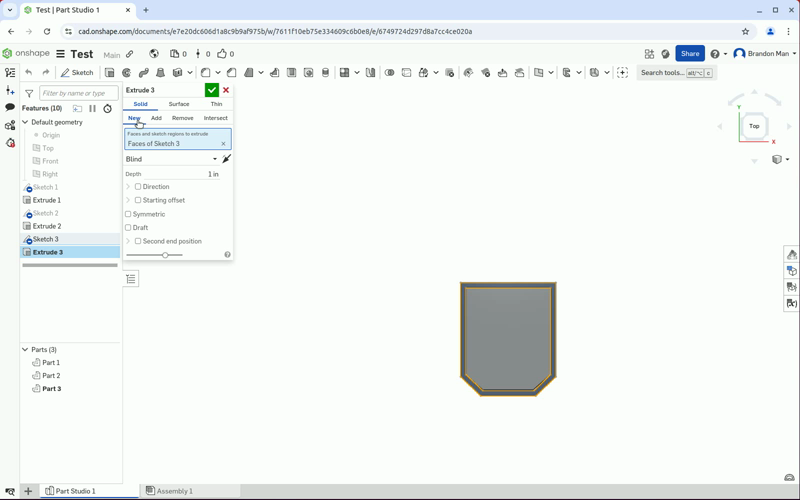
key(tab, 4)
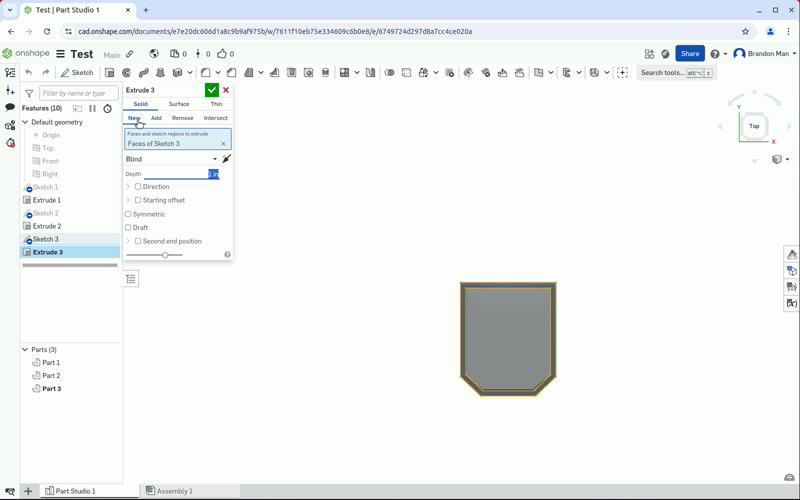
text(4.333)
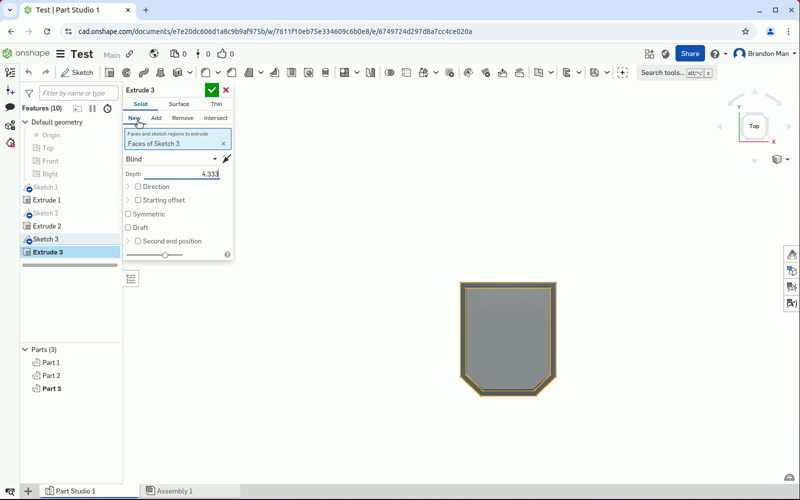
key(enter)
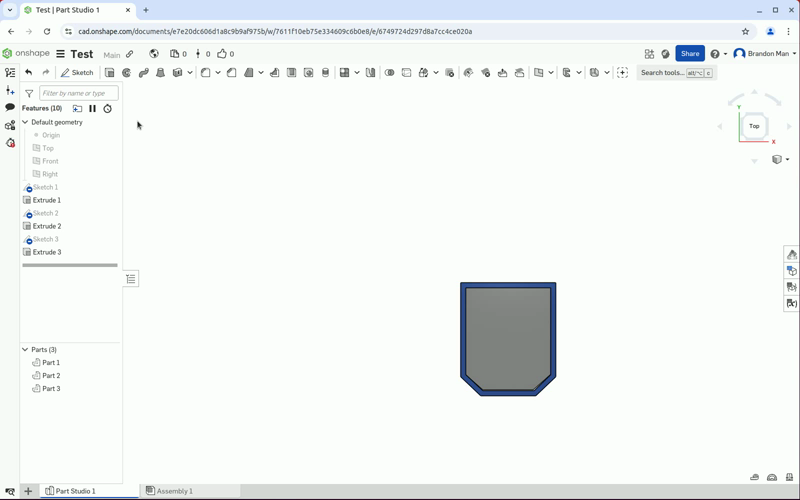
key(shift+h)
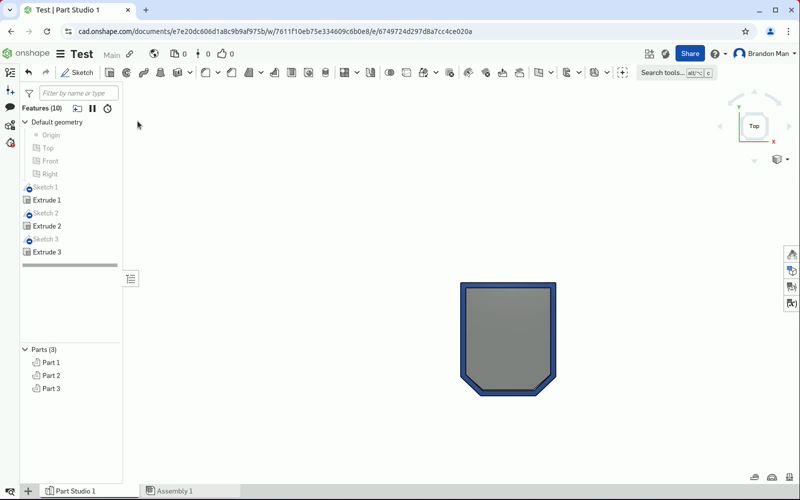
key(shift+h)
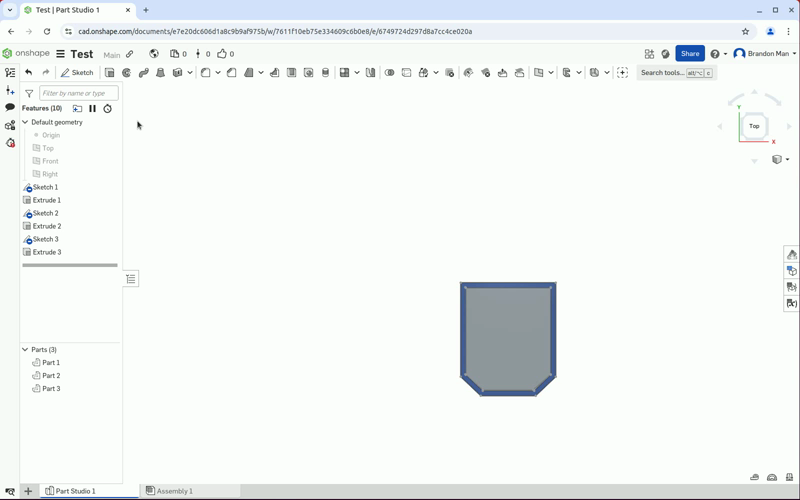
key(shift+7)
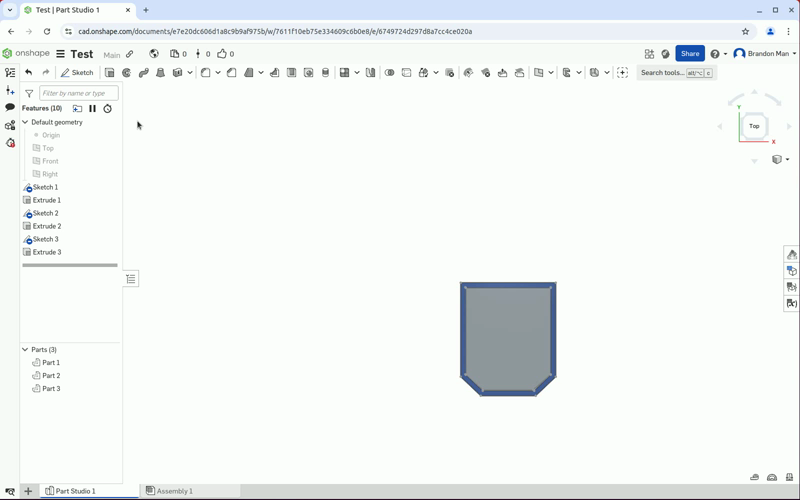
key(up, 3)
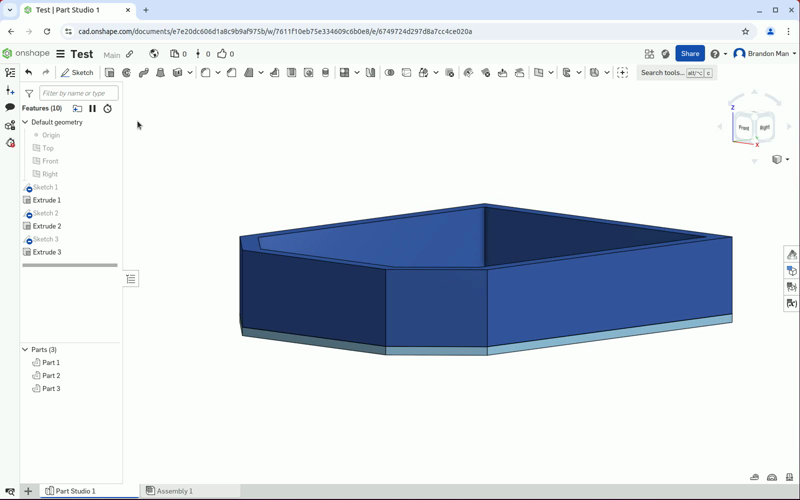
key(left, 3)
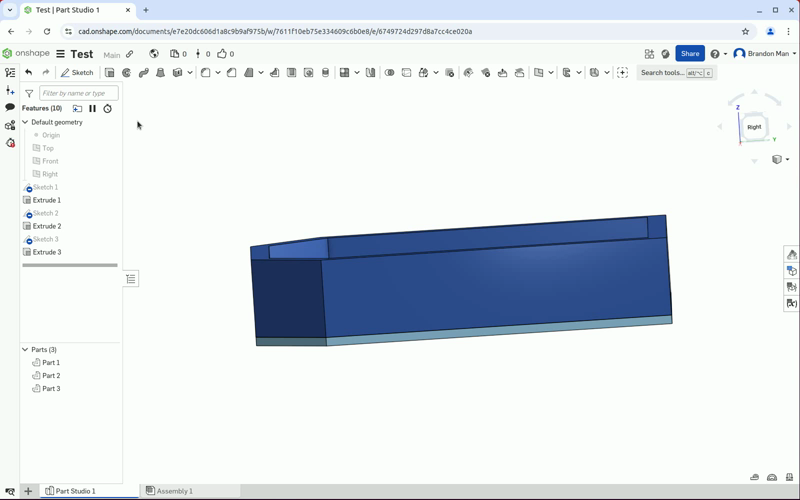
key(right, 3)
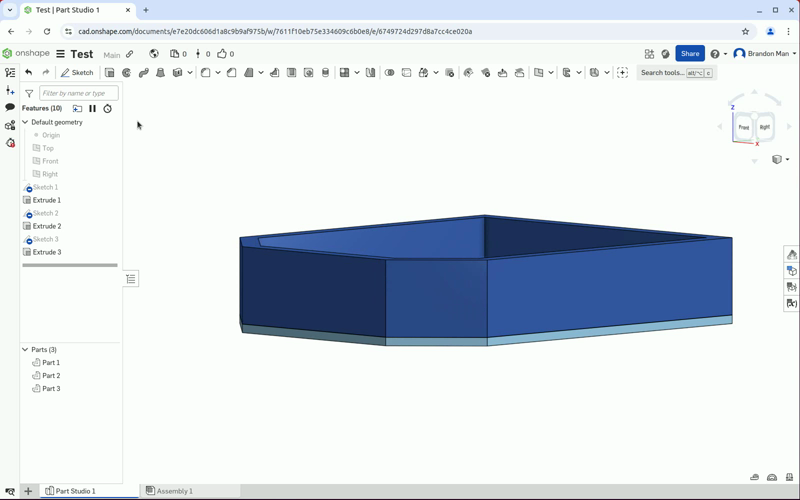
key(down, 3)
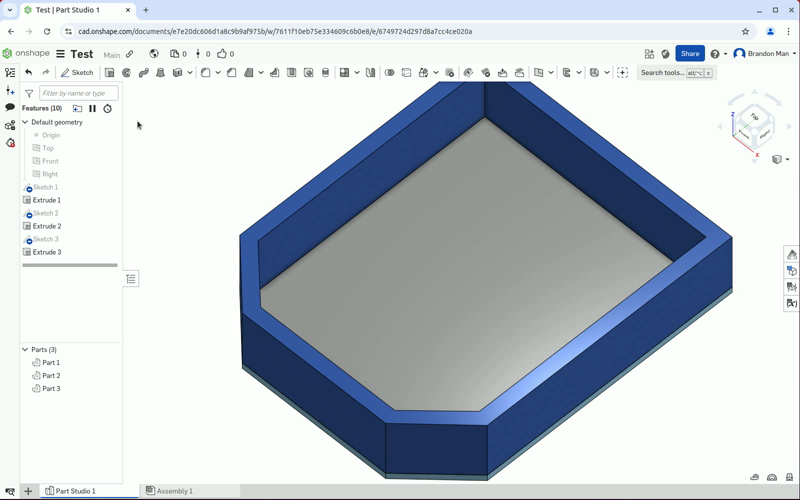
mouse_move(73, 189)
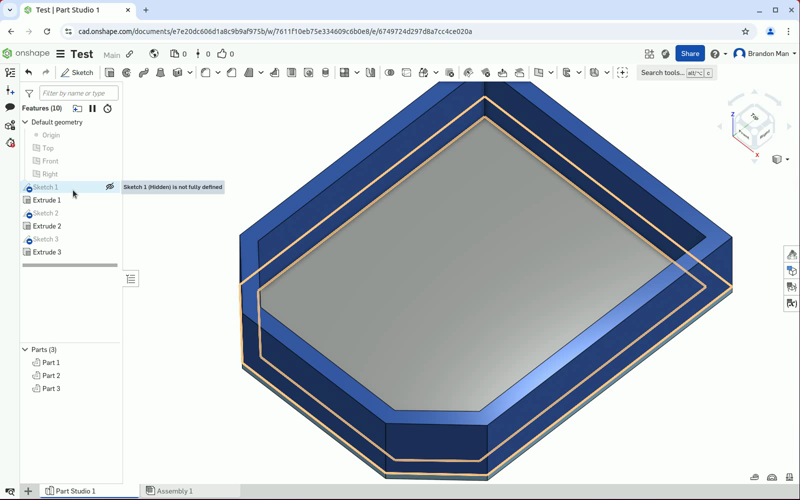
click(73, 189)